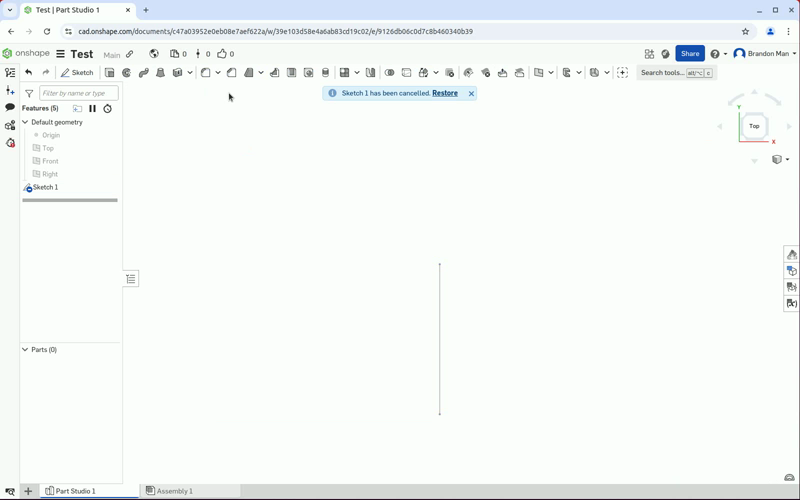
key(shift+h)
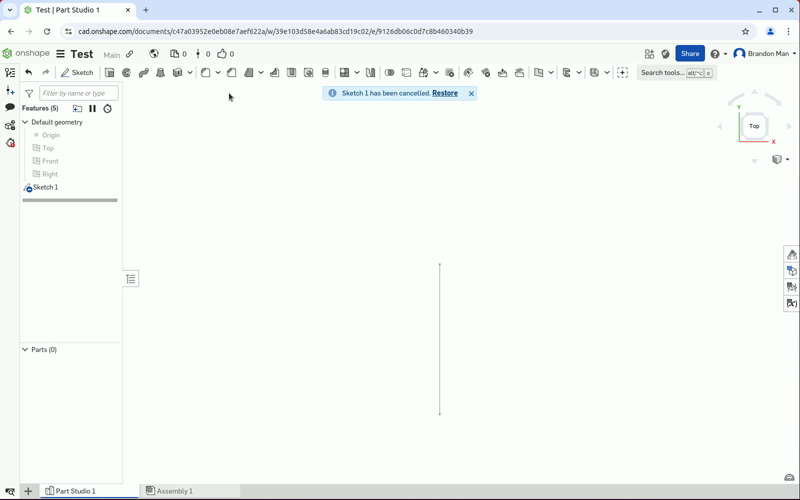
key(shift+s)
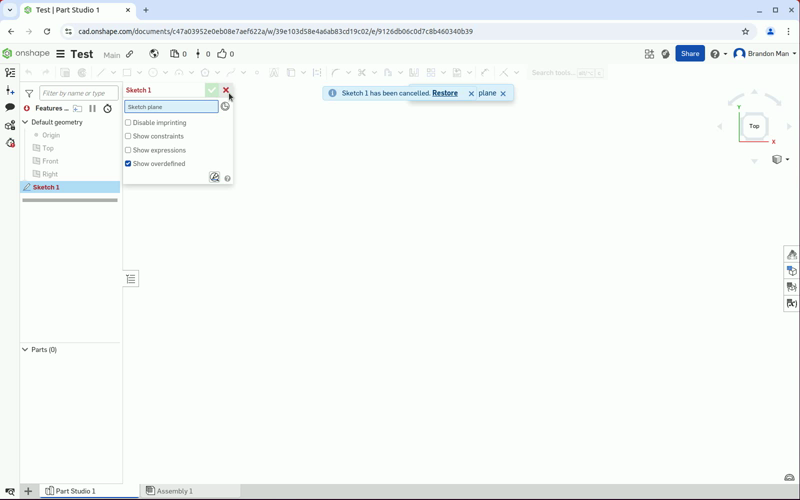
mouse_move(73, 150)
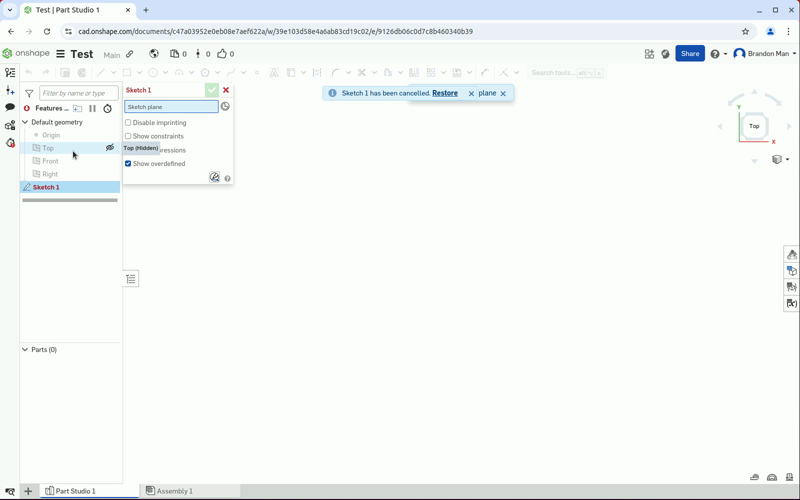
click(73, 150)
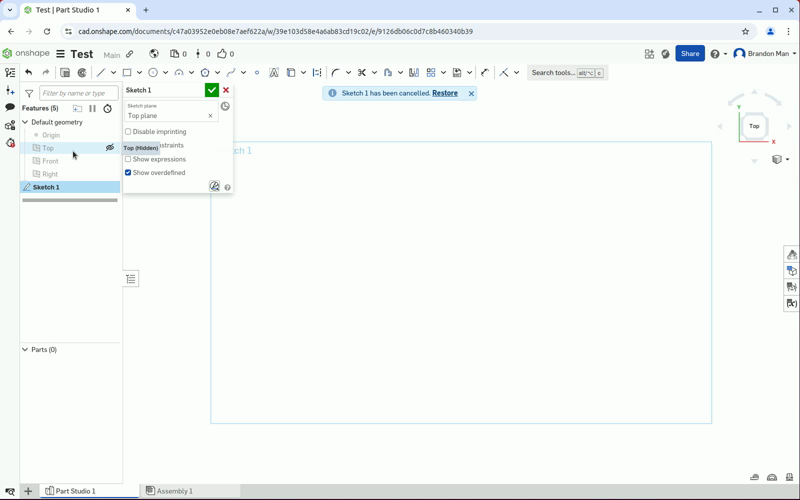
mouse_move(73, 352)
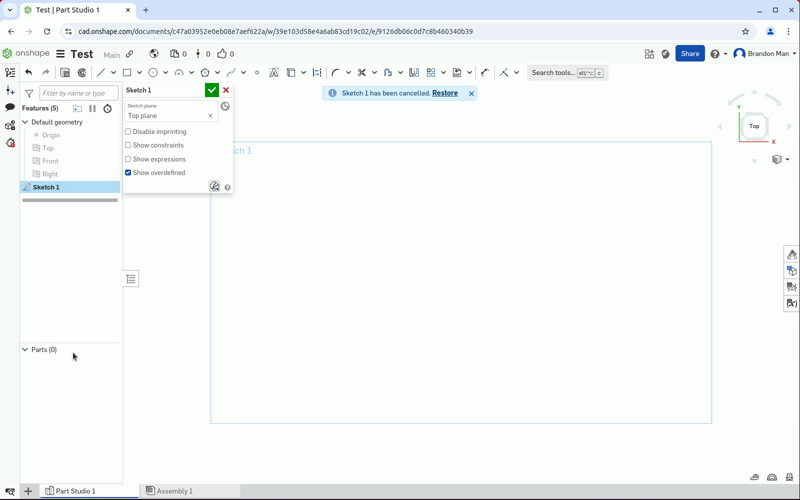
key(y)
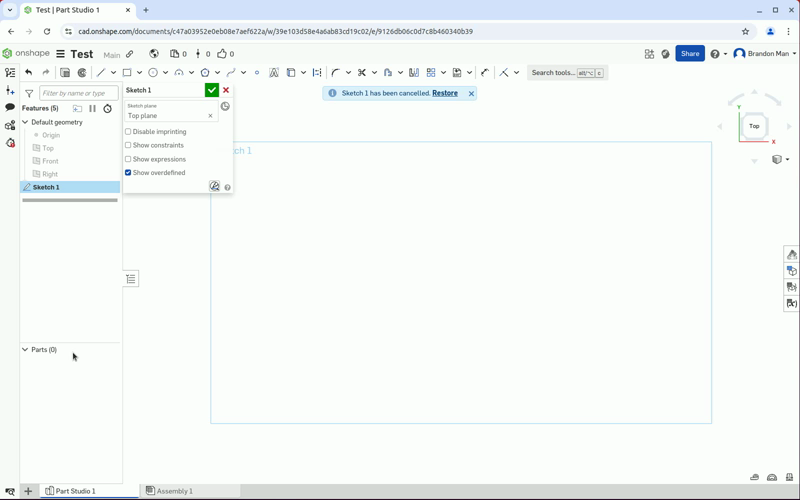
key(l)
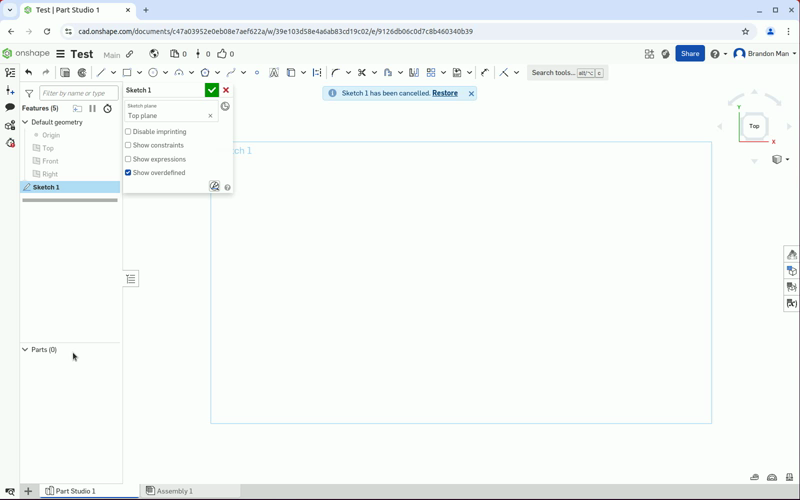
key_down(shift)
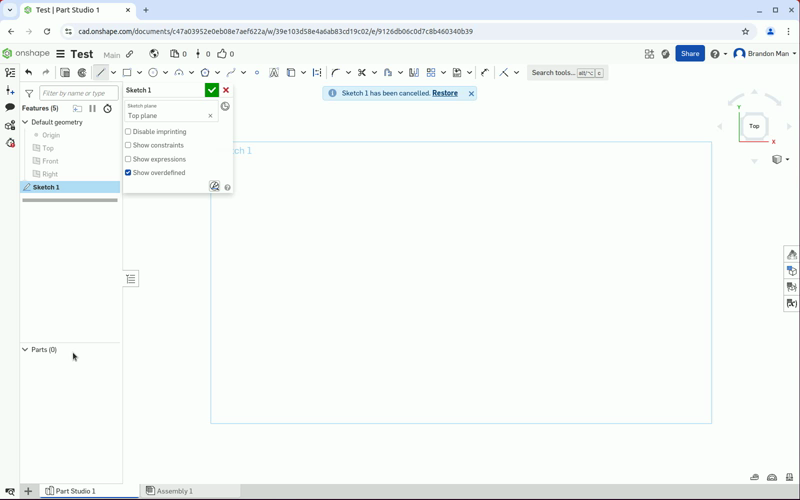
mouse_move(430, 321)
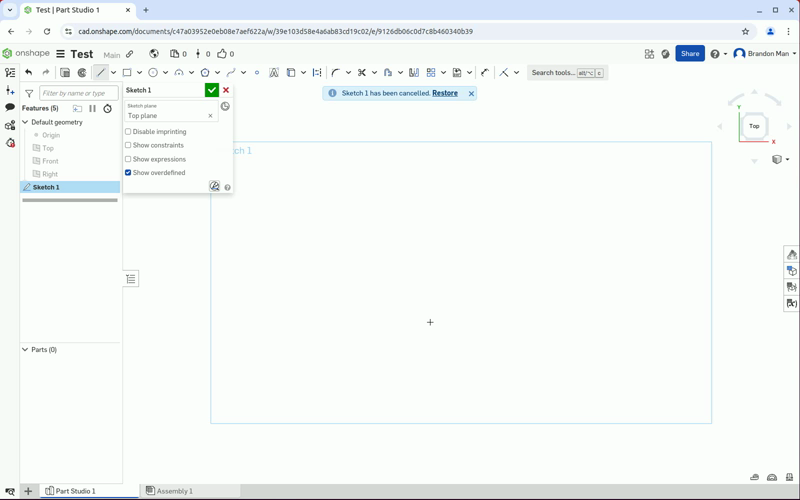
click(430, 321)
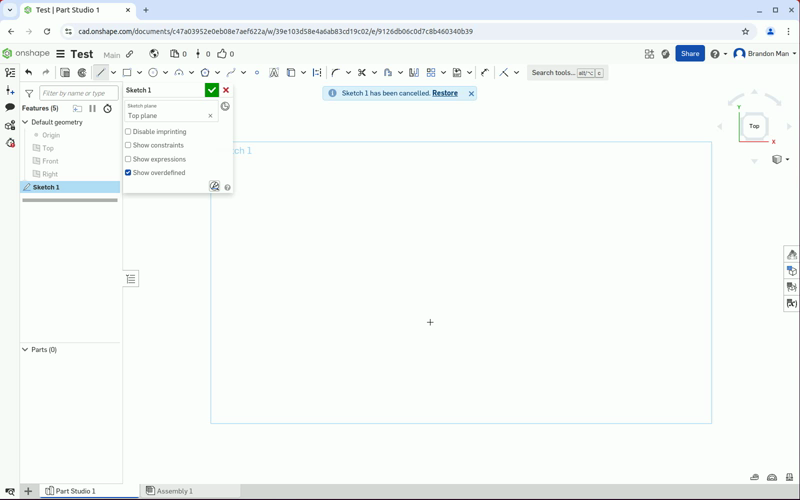
key_up(shift)
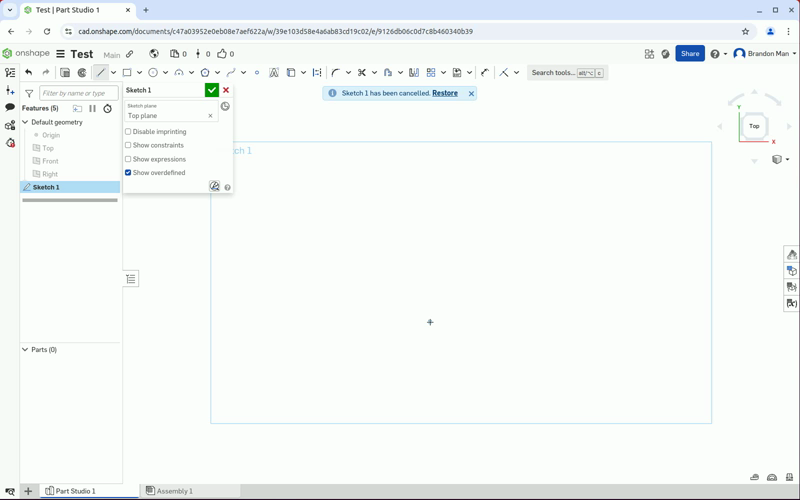
key_down(shift)
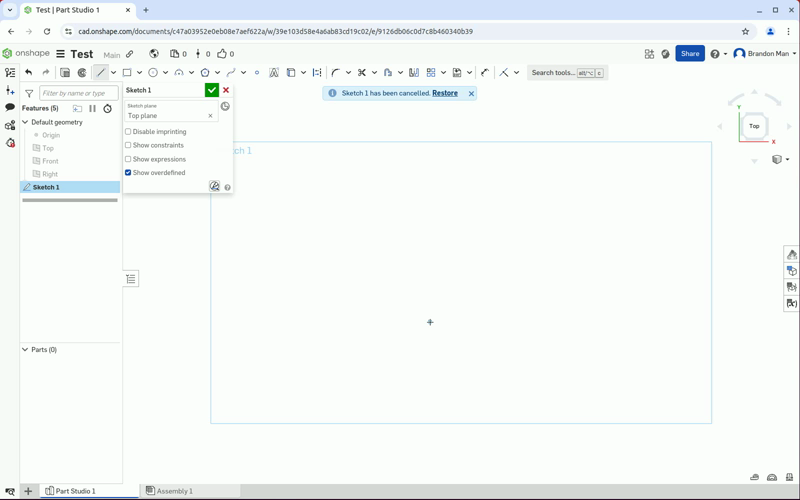
mouse_move(502, 321)
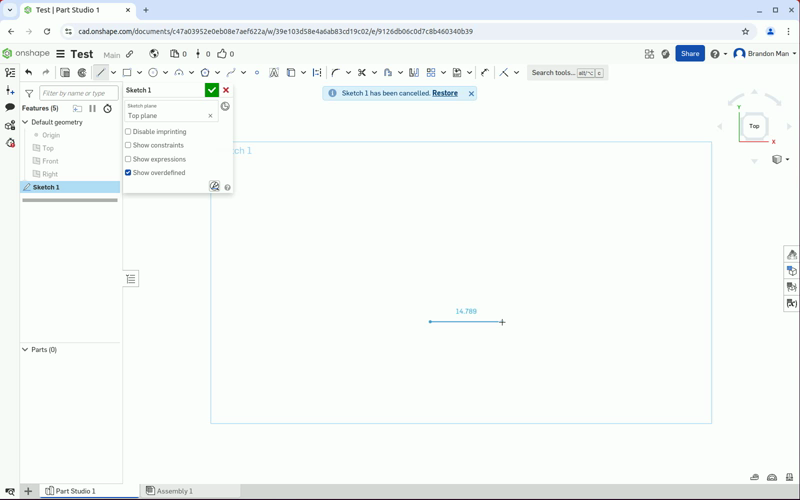
click(502, 321)
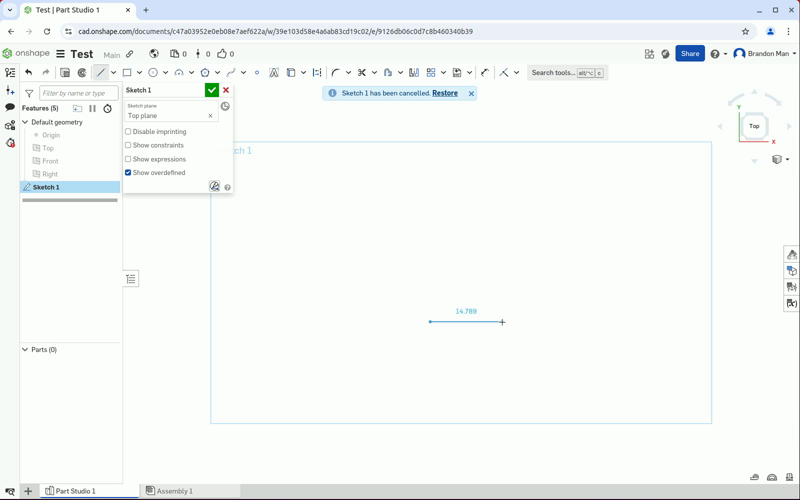
key_up(shift)
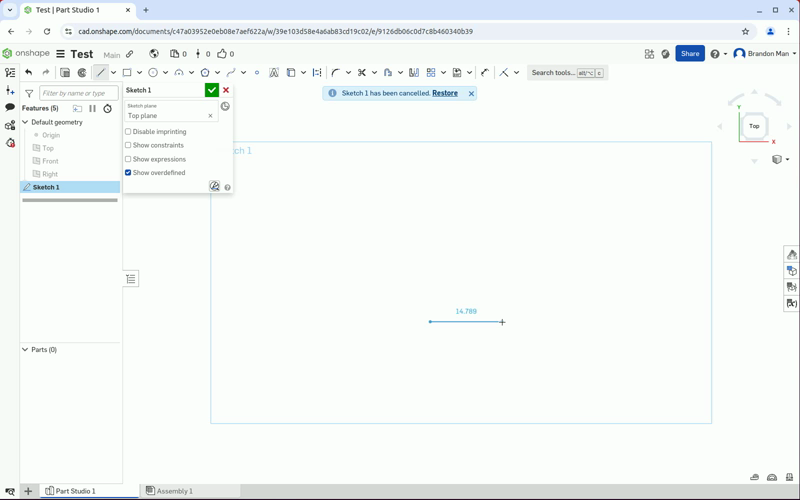
key_down(shift)
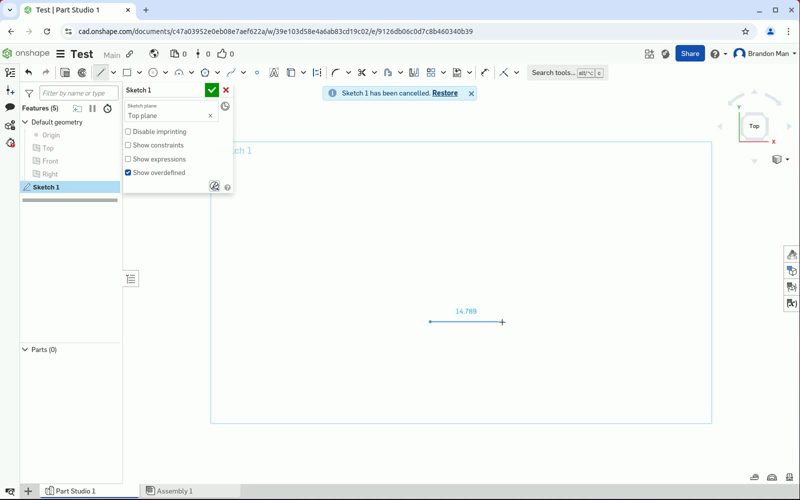
mouse_move(502, 254)
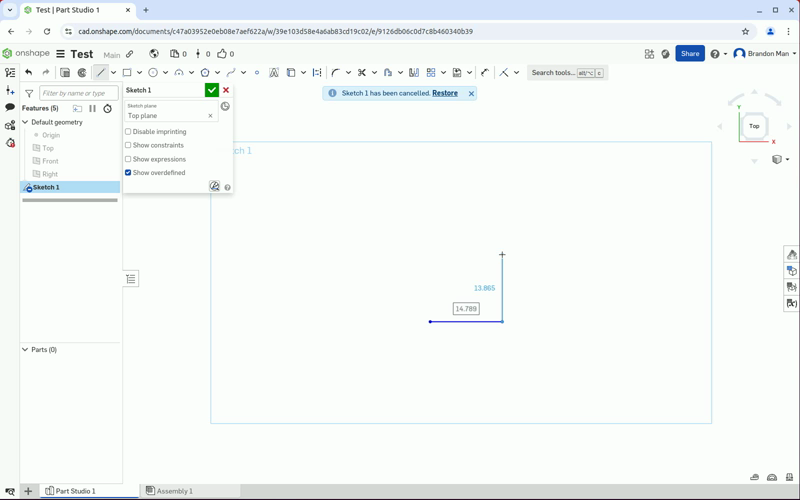
click(502, 254)
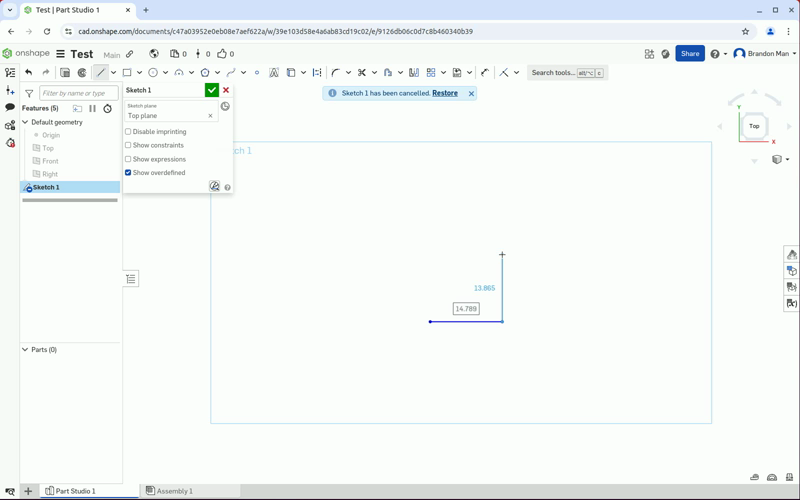
key_up(shift)
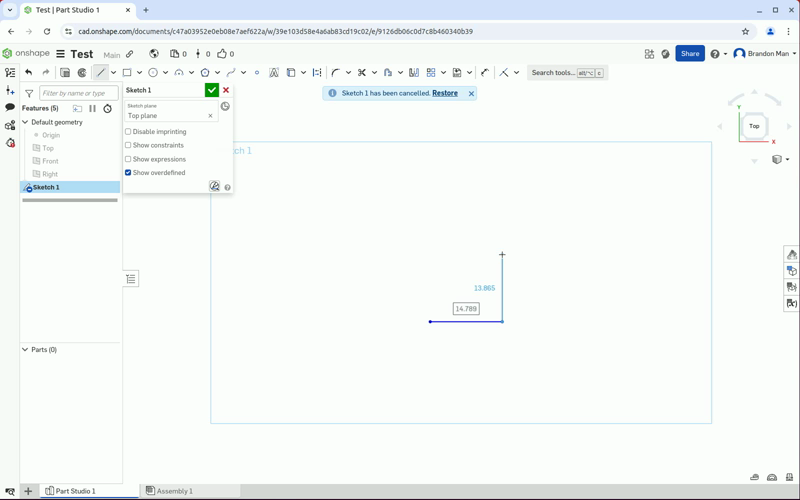
key_down(shift)
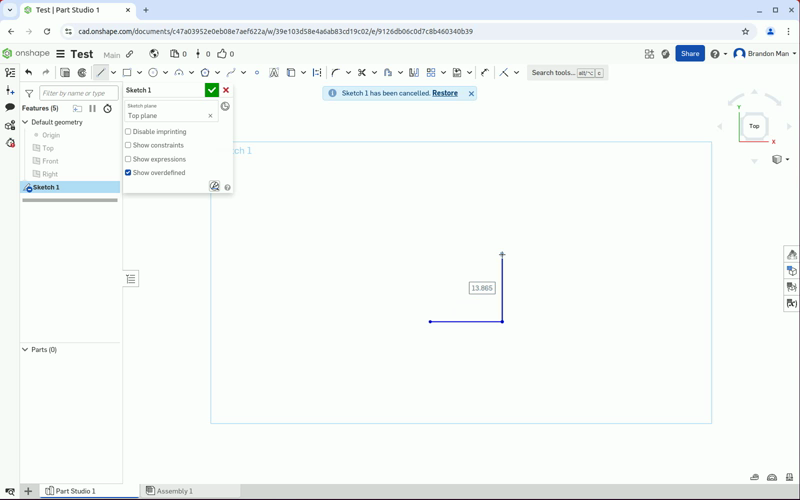
mouse_move(430, 254)
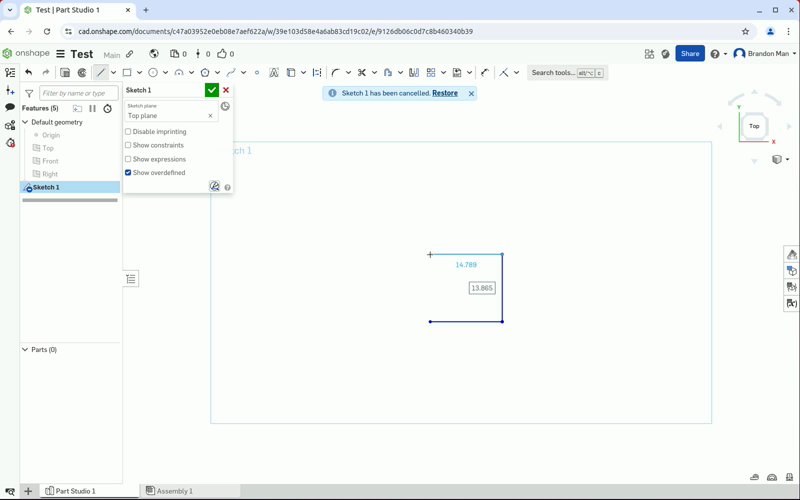
click(430, 254)
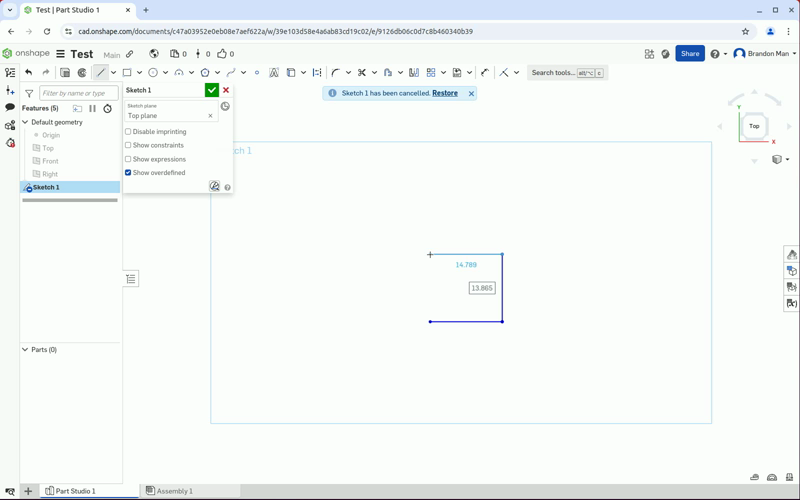
key_up(shift)
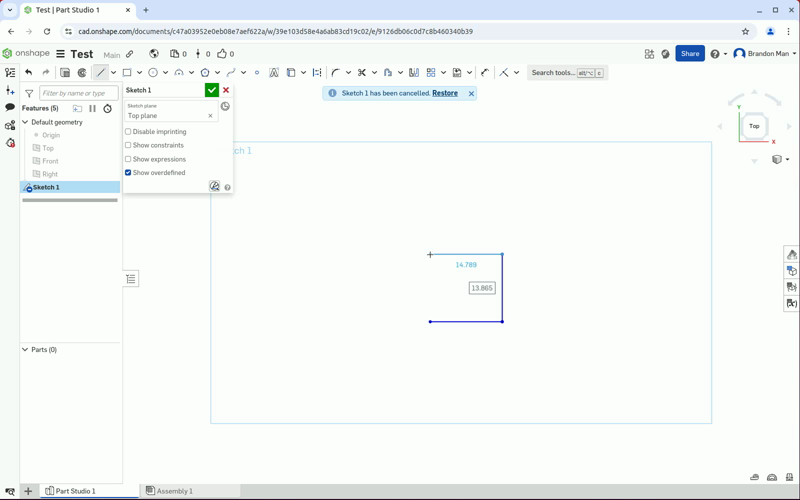
key_down(shift)
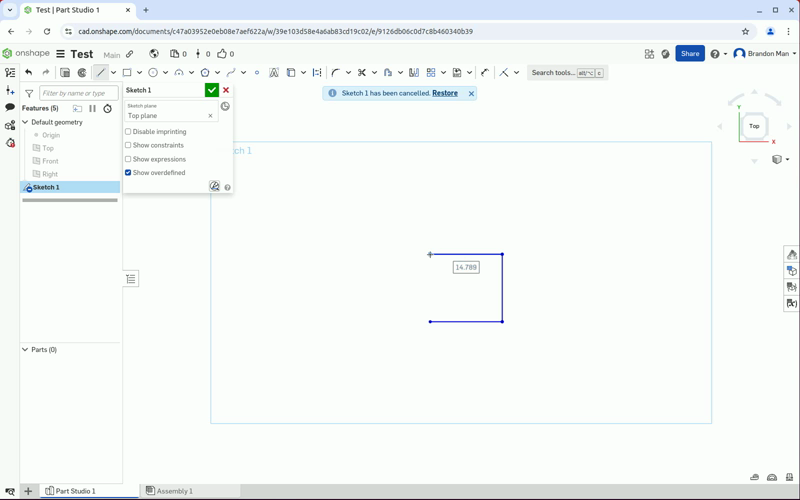
mouse_move(430, 321)
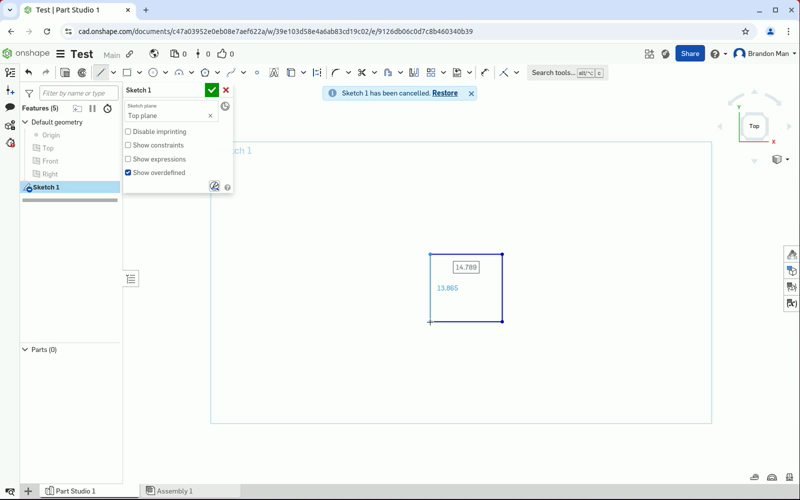
key_up(shift)
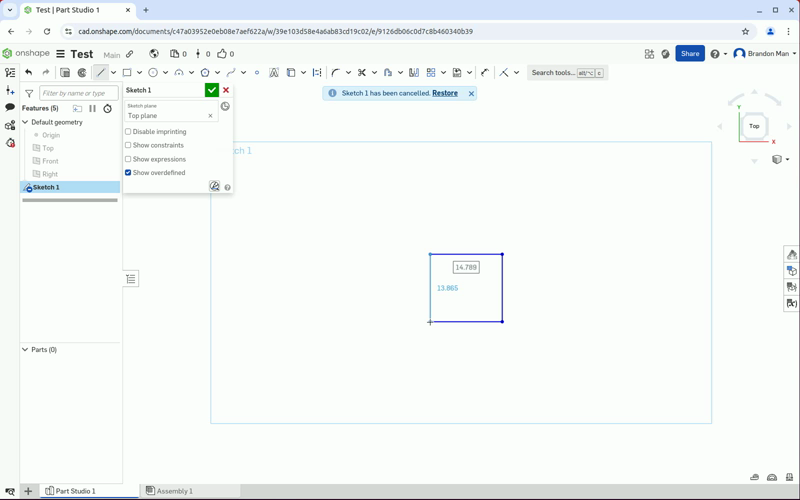
click(430, 321)
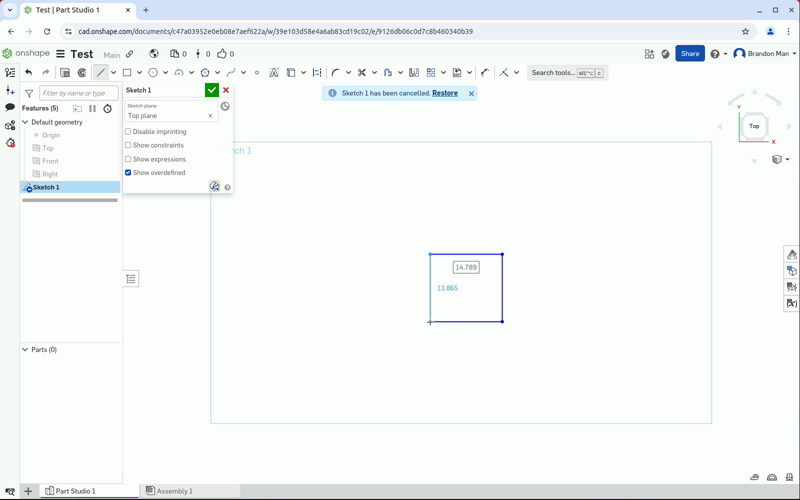
key(esc)
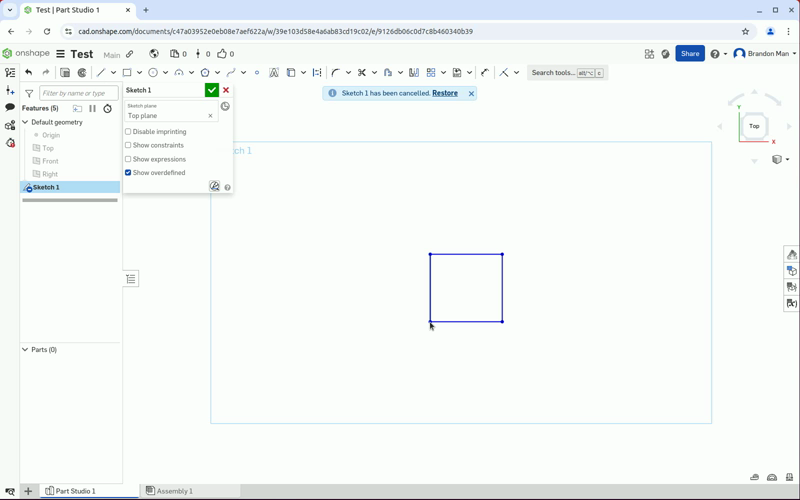
mouse_move(497, 280)
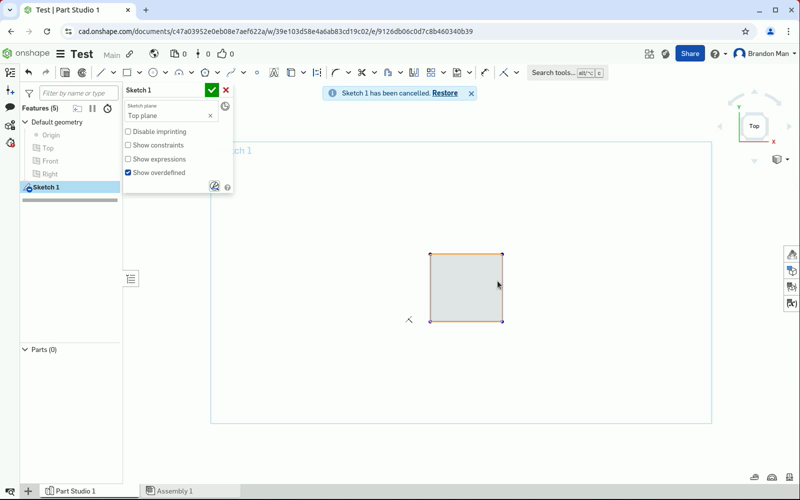
click(497, 280)
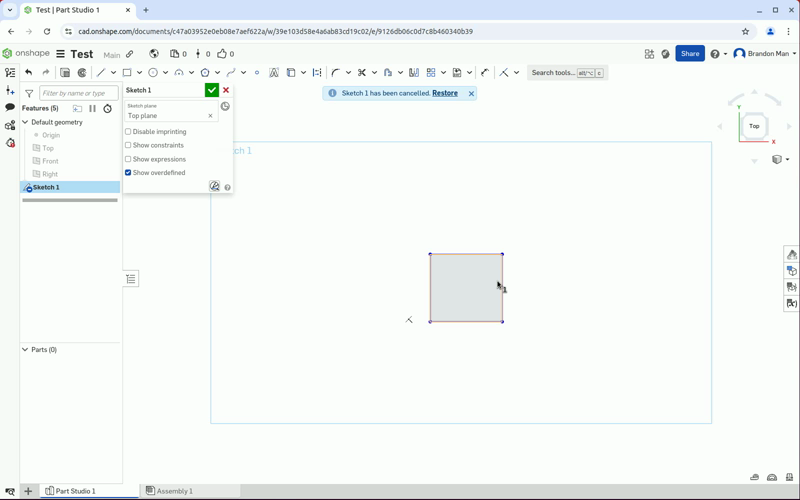
mouse_move(73, 352)
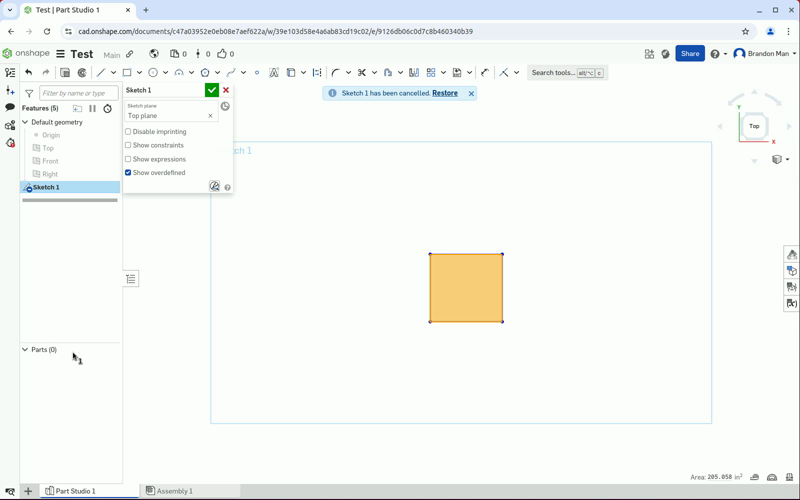
key(shift+y)
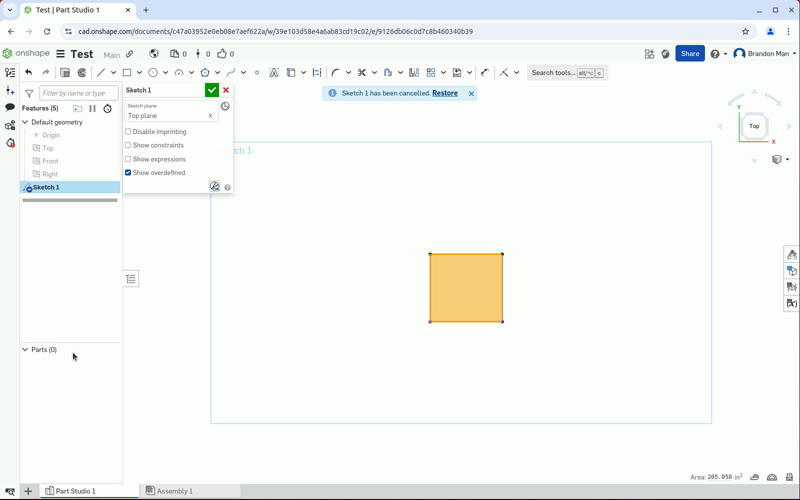
key(shift+e)
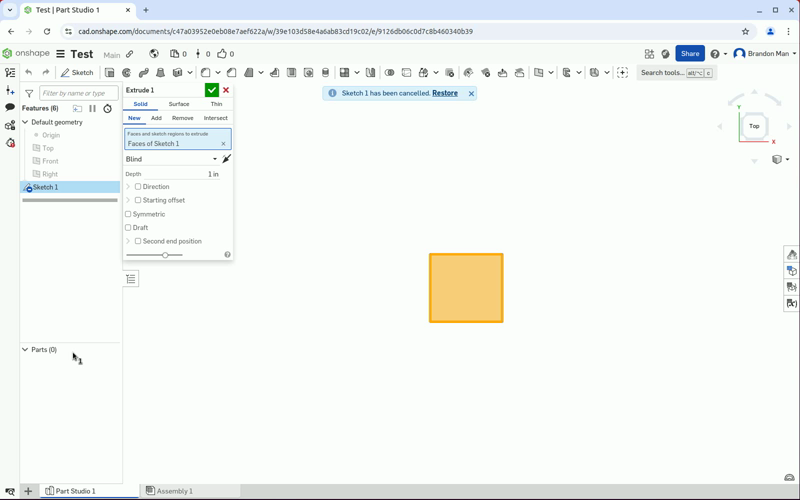
mouse_move(143, 106)
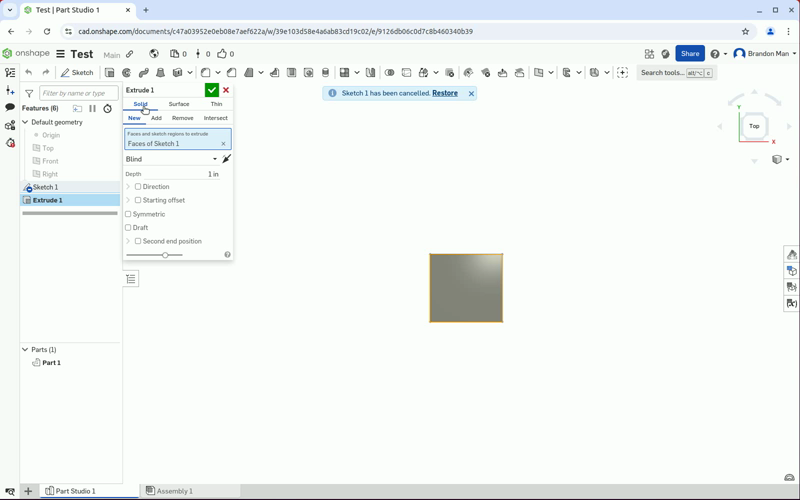
click(143, 106)
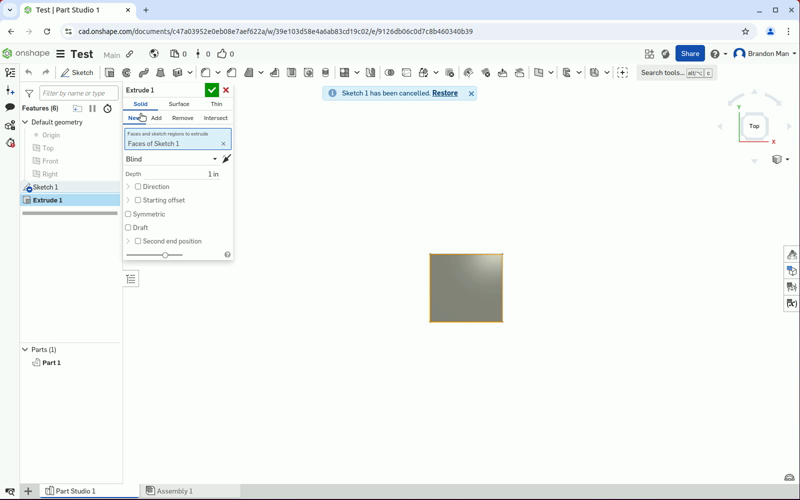
mouse_move(137, 120)
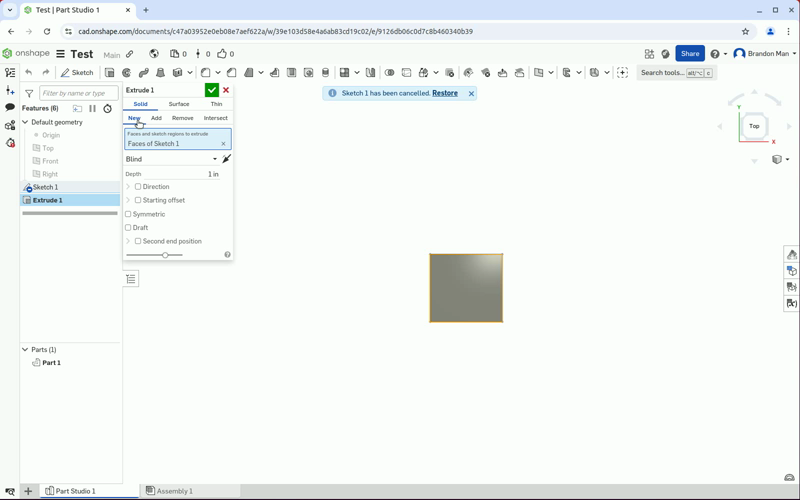
click(137, 120)
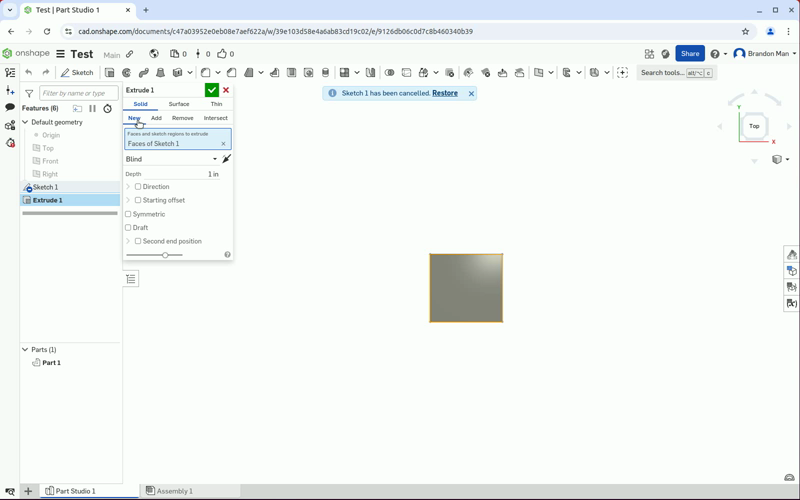
key(tab, 4)
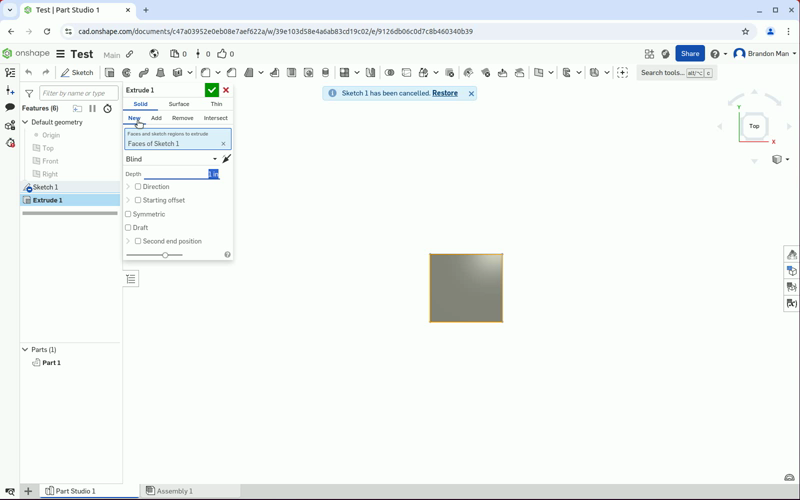
text(0.722)
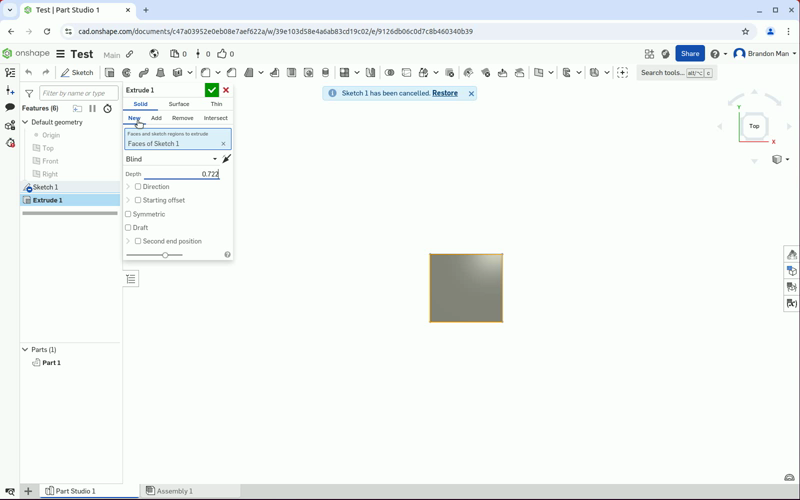
key(enter)
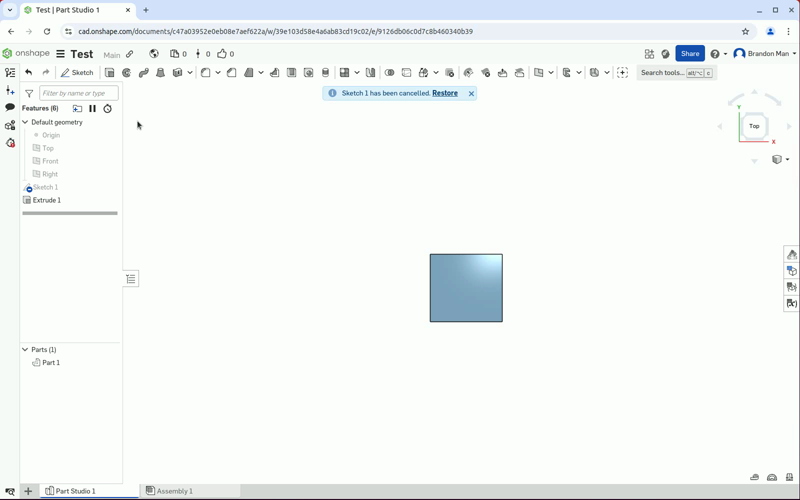
key(shift+h)
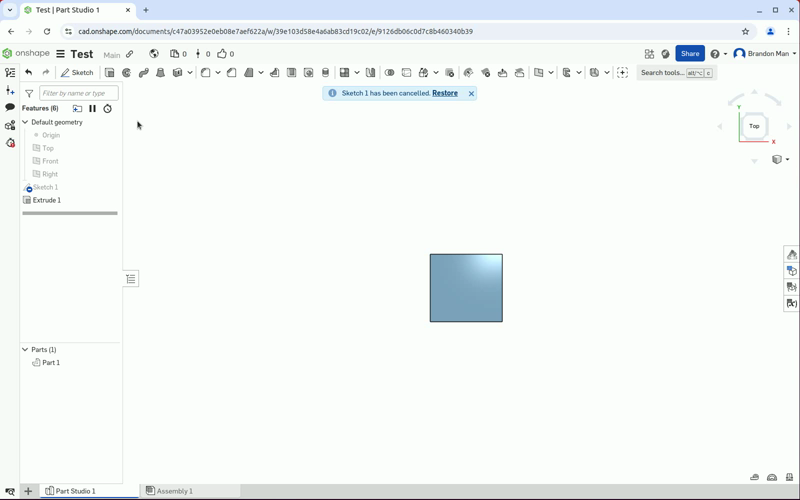
key(shift+h)
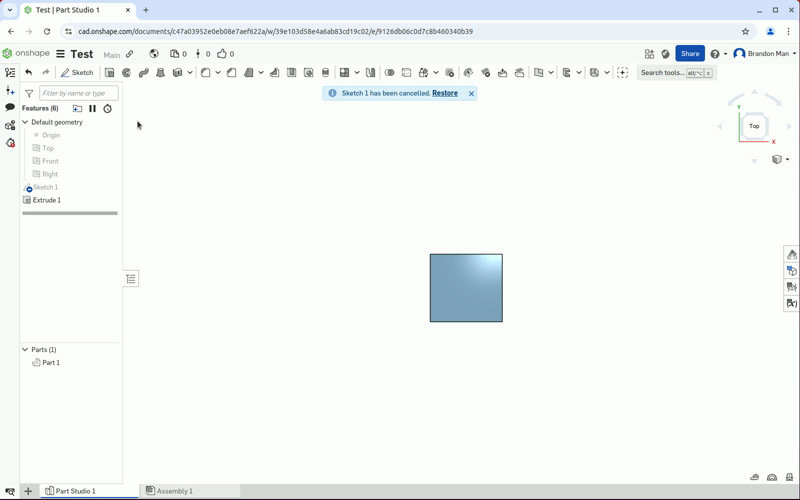
mouse_move(73, 189)
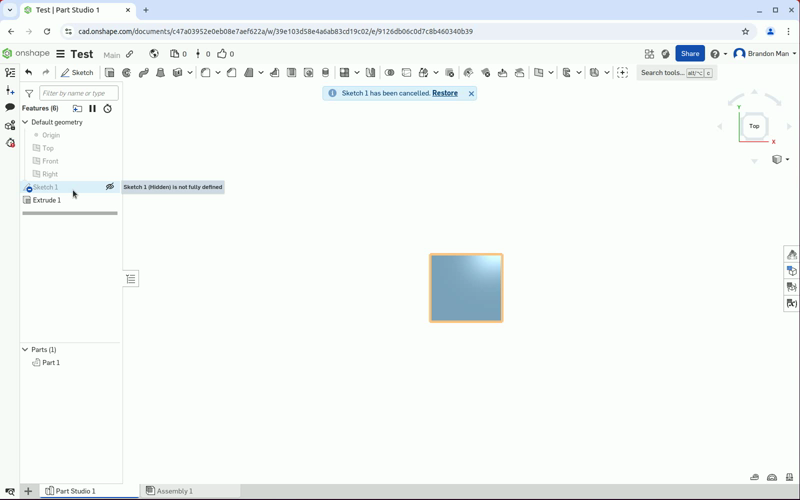
click(73, 189)
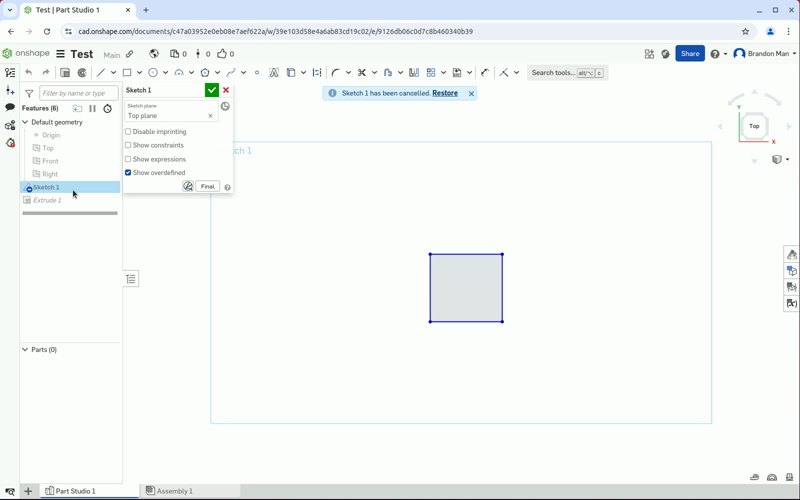
mouse_move(229, 92)
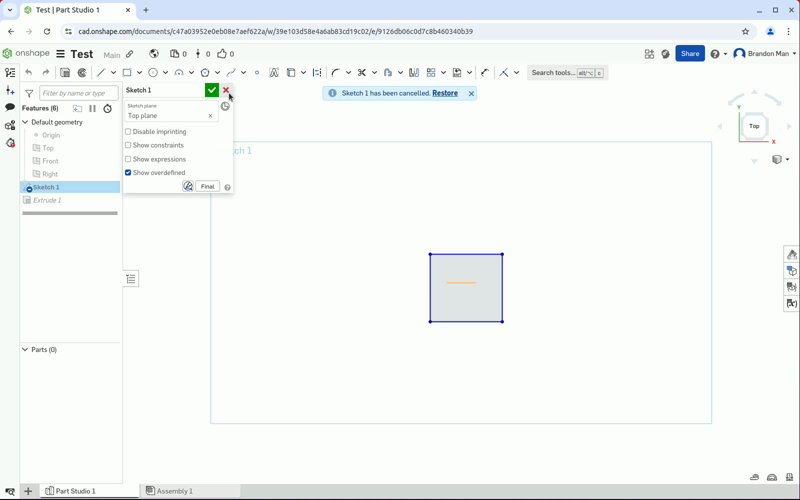
click(229, 92)
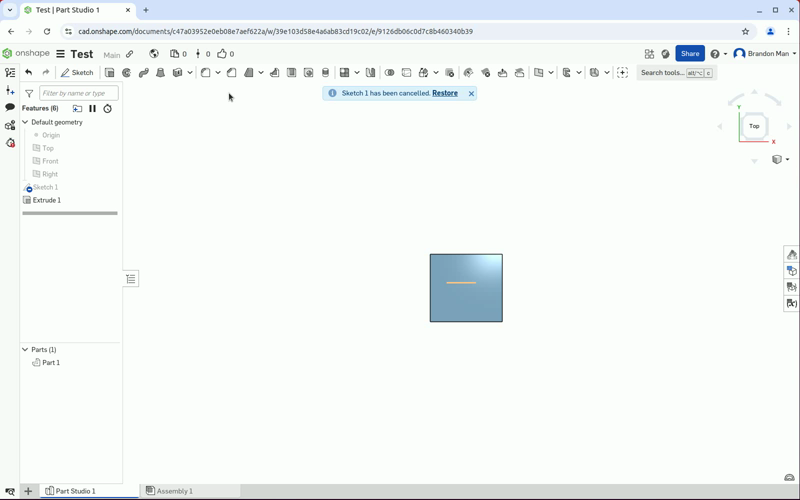
mouse_move(541, 75)
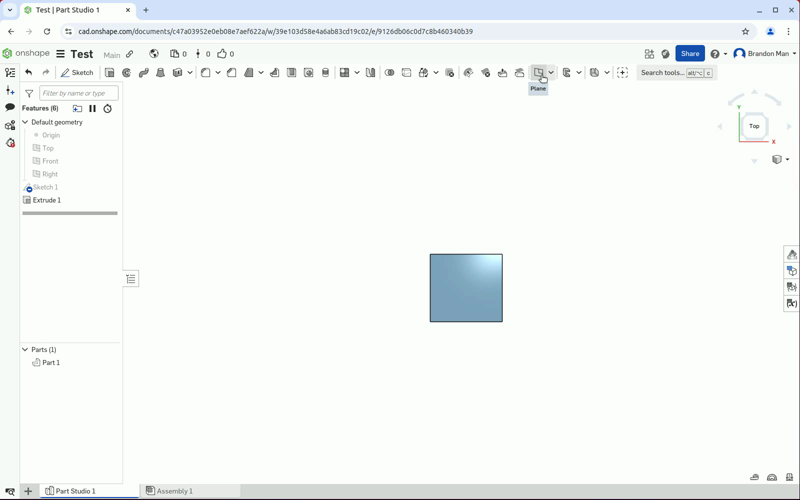
click(541, 75)
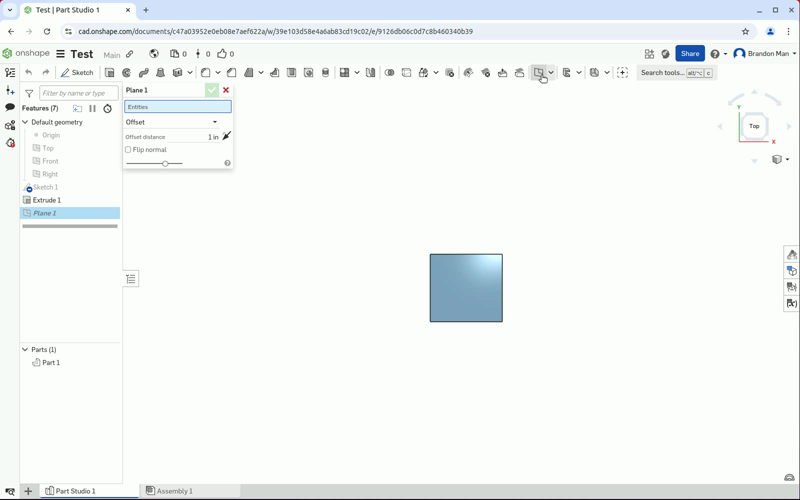
mouse_move(73, 150)
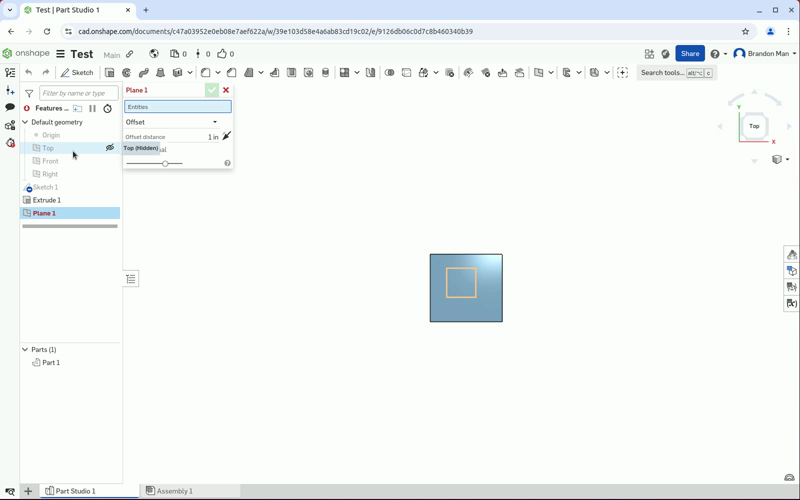
click(73, 150)
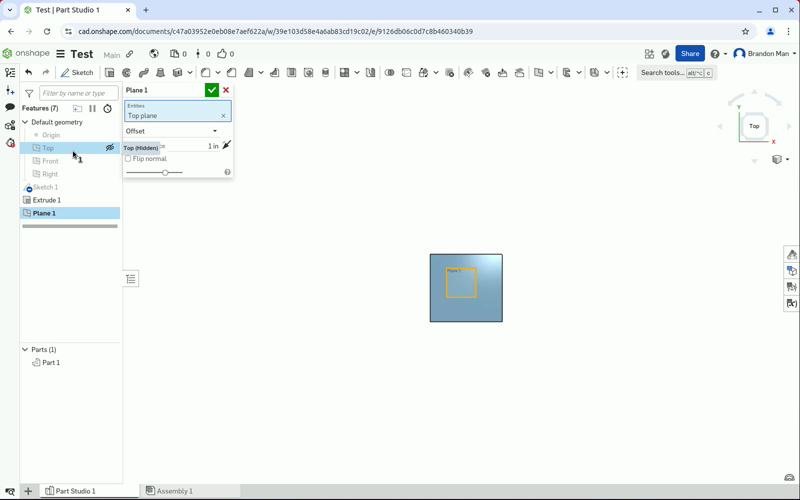
key(tab, 2)
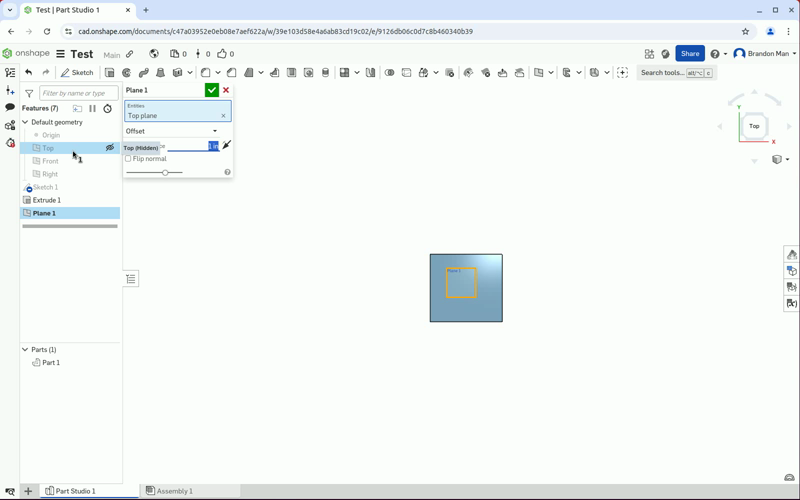
text(0.709)
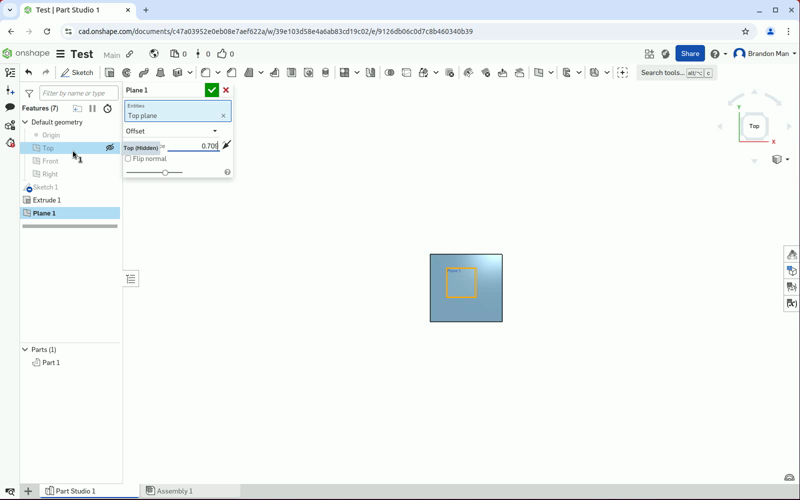
key(enter, 2)
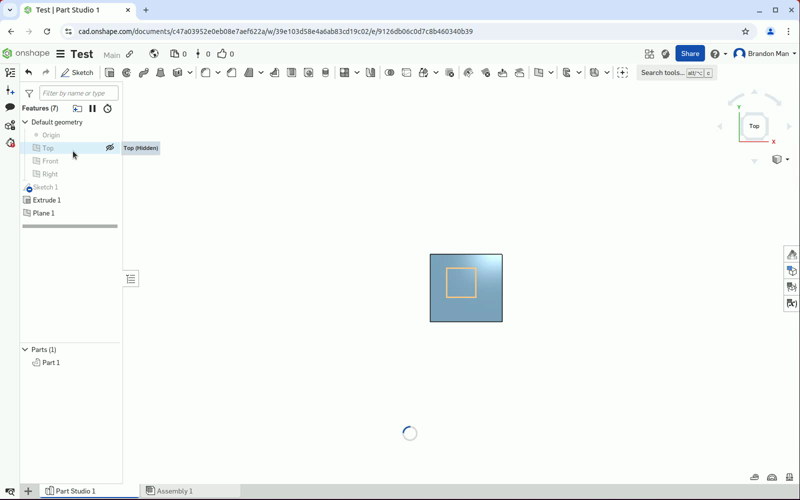
key(shift+s)
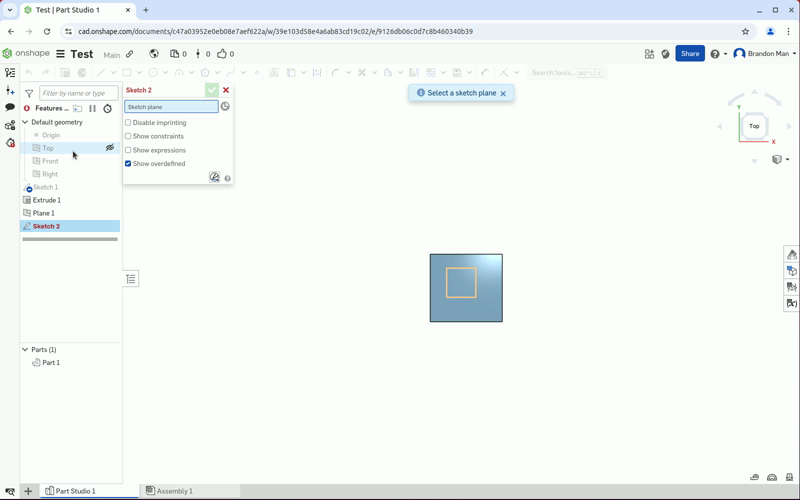
mouse_move(73, 215)
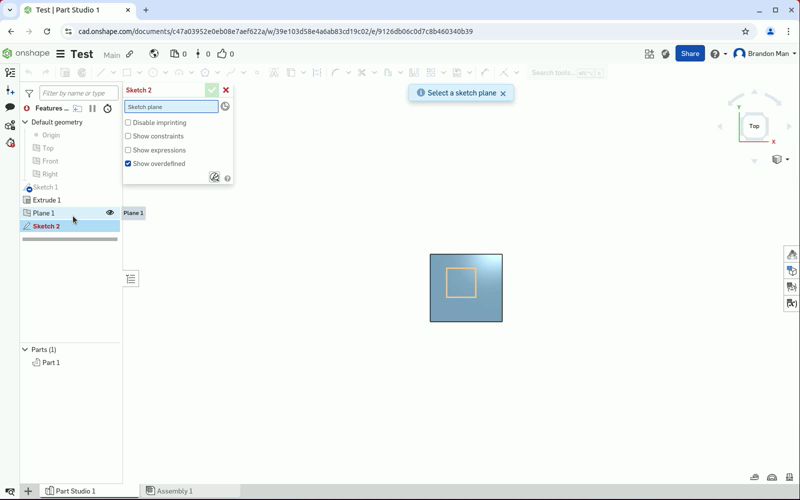
click(73, 215)
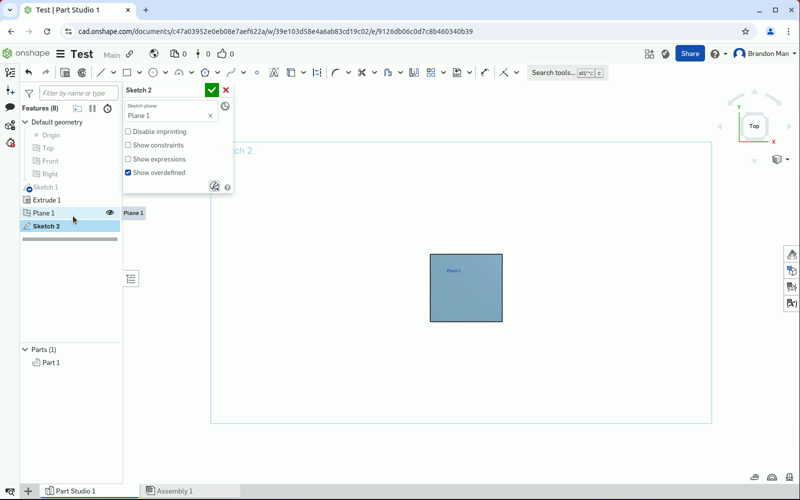
mouse_move(73, 352)
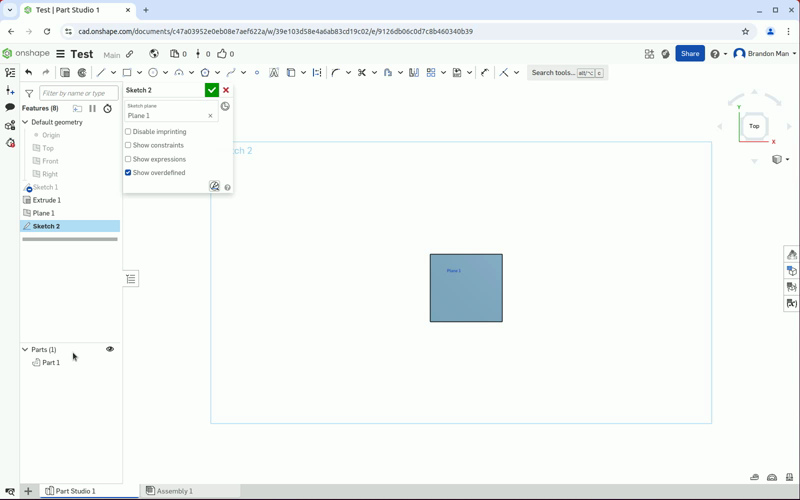
key(y)
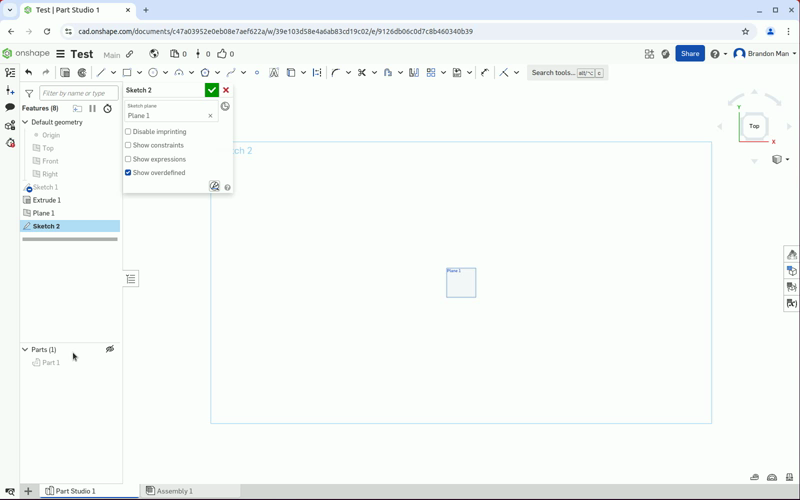
key(l)
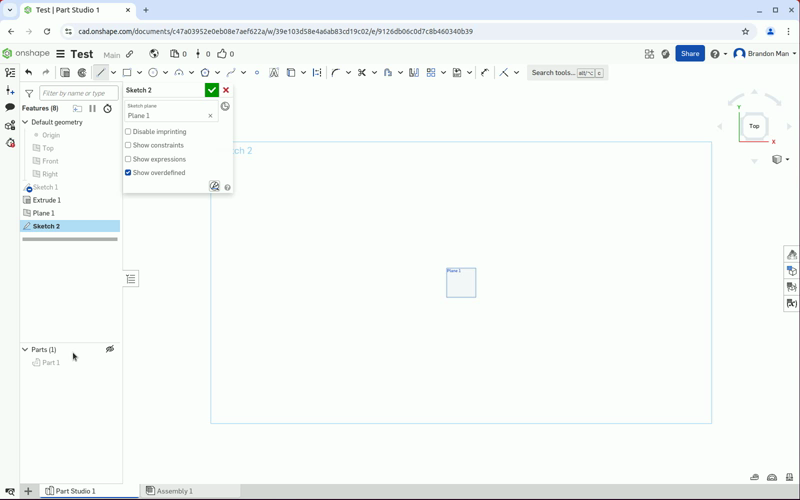
key_down(shift)
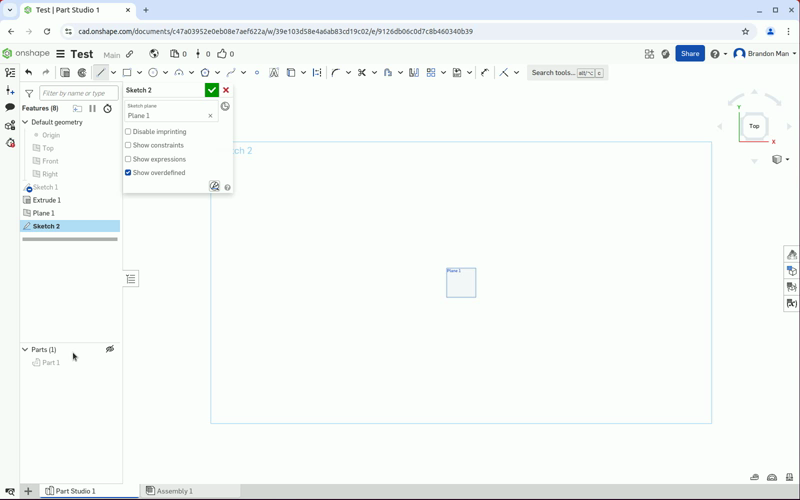
mouse_move(430, 288)
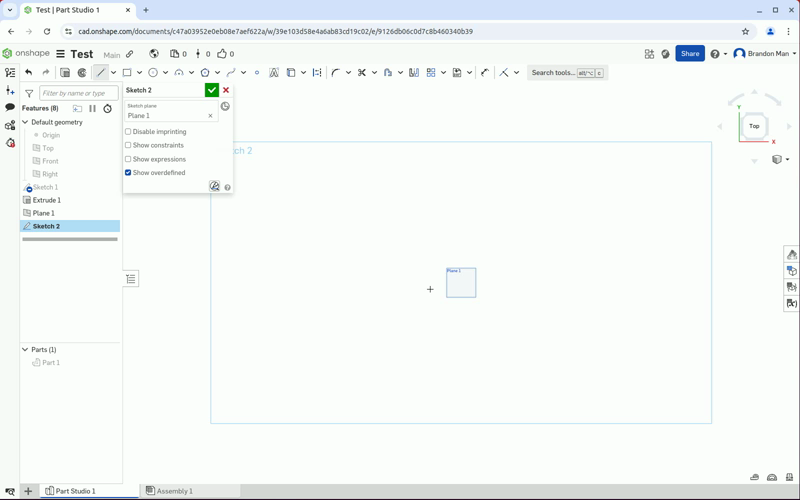
click(430, 288)
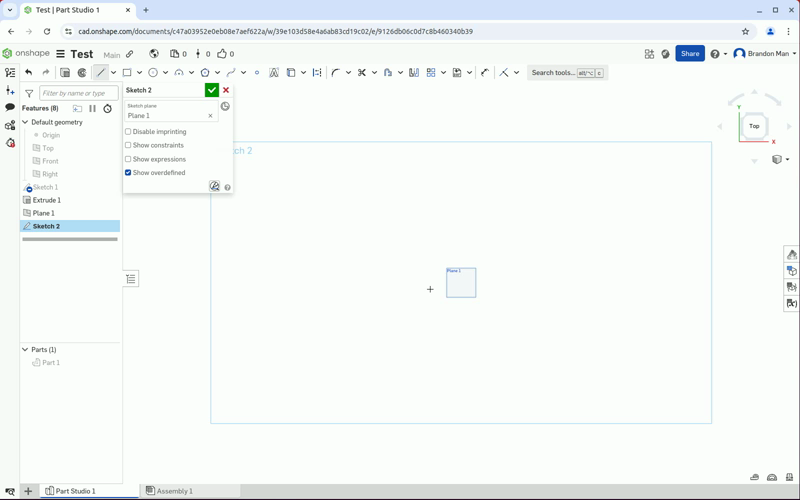
key_up(shift)
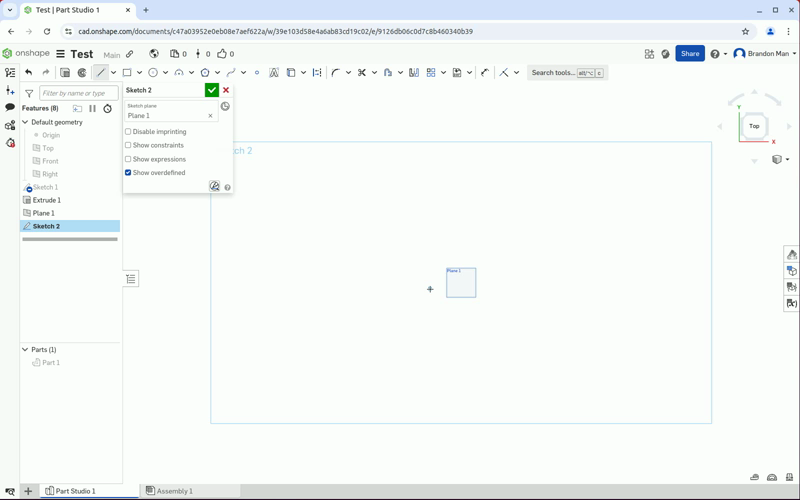
key_down(shift)
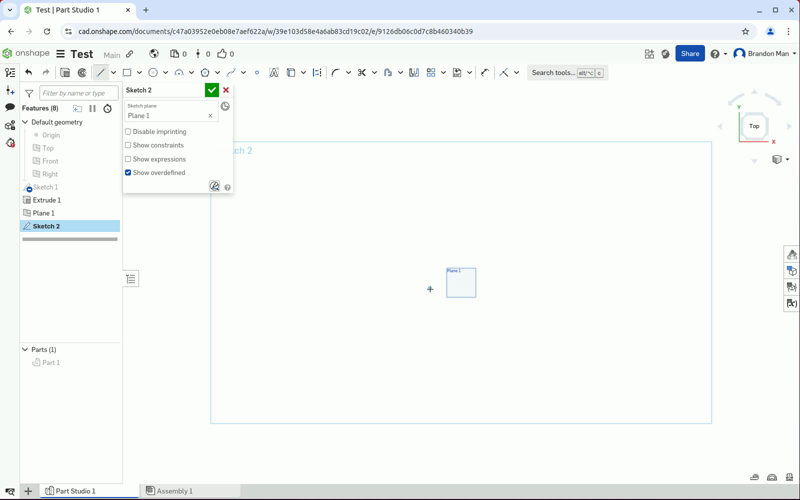
mouse_move(502, 288)
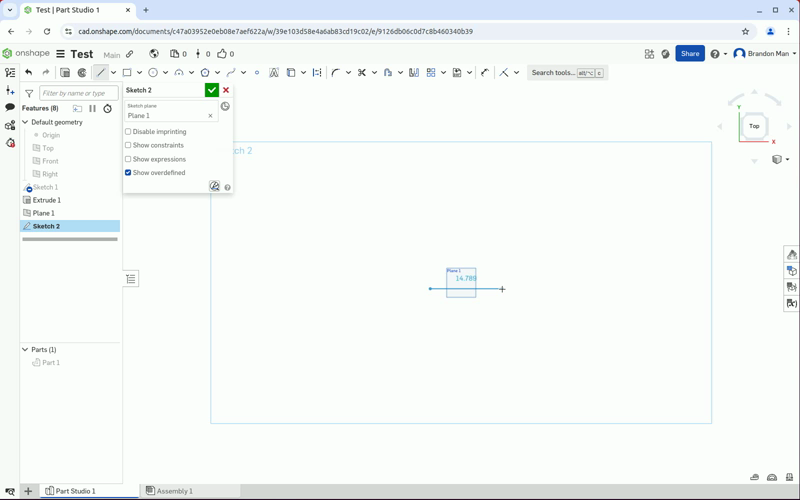
click(502, 288)
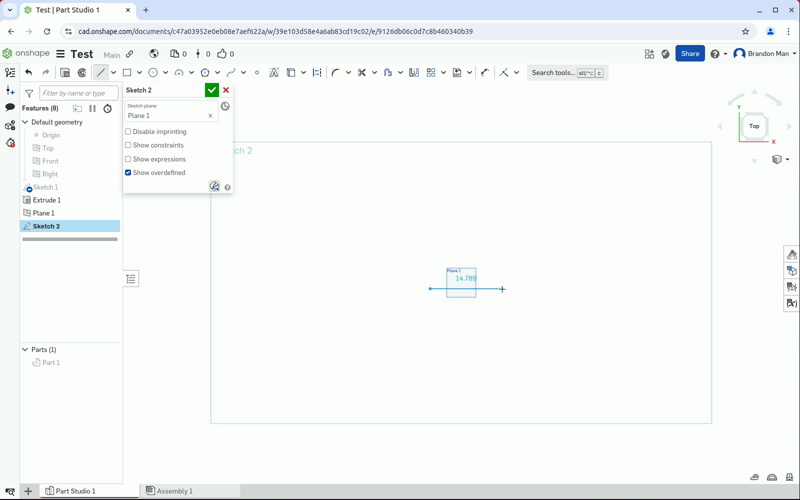
key_up(shift)
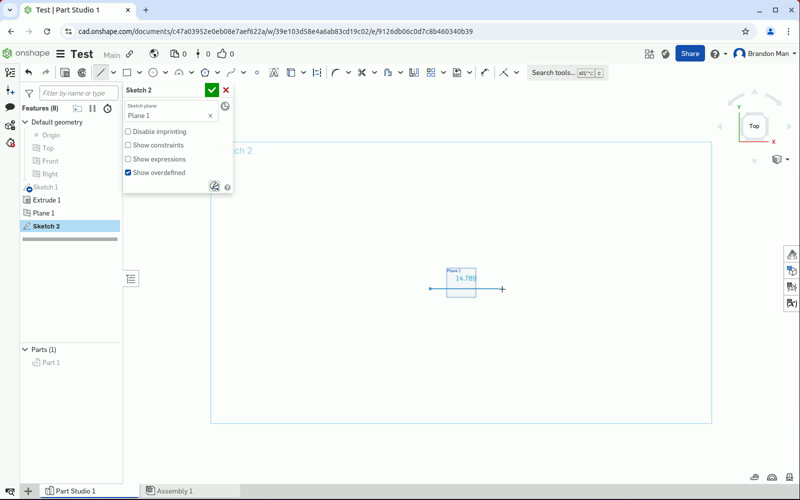
key_down(shift)
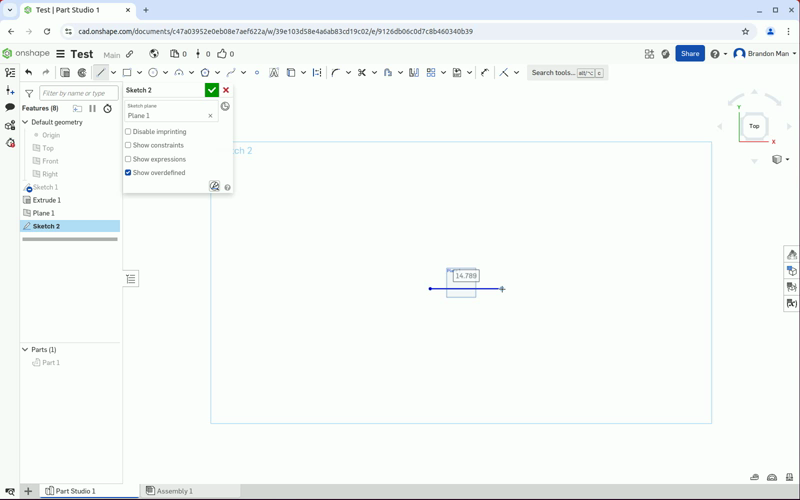
mouse_move(532, 288)
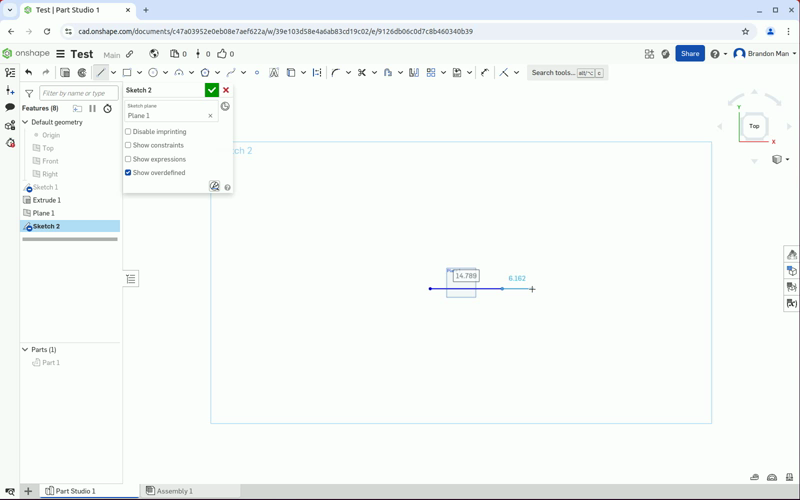
mouse_move(502, 282)
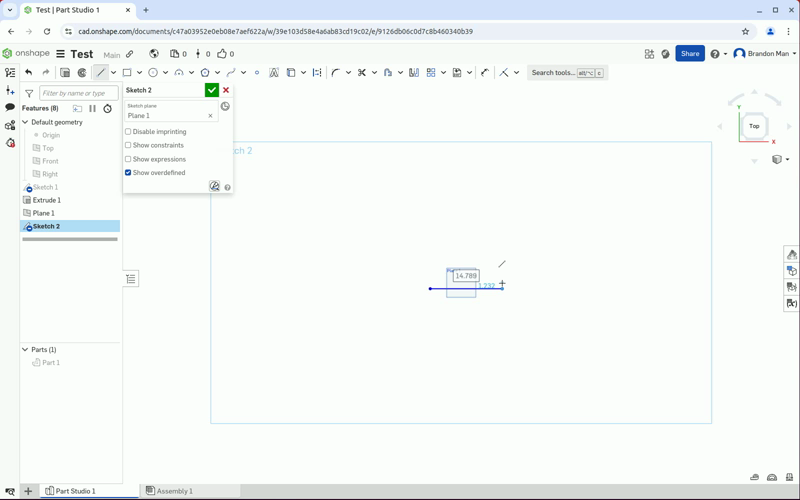
scroll(6)
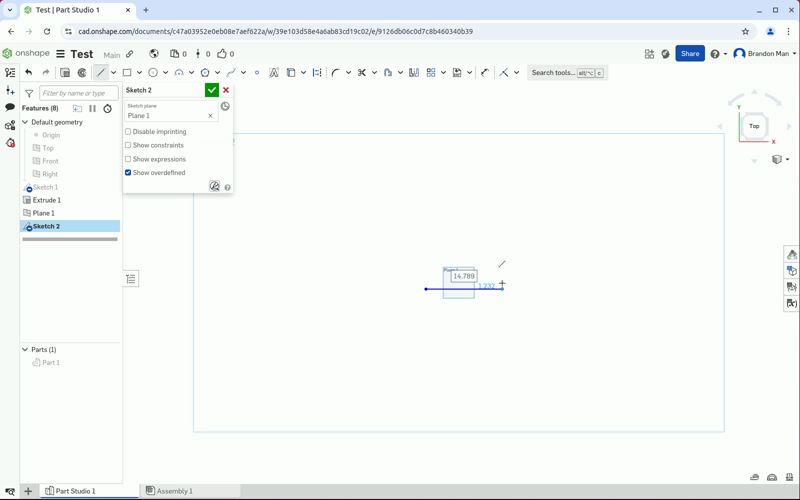
scroll(6)
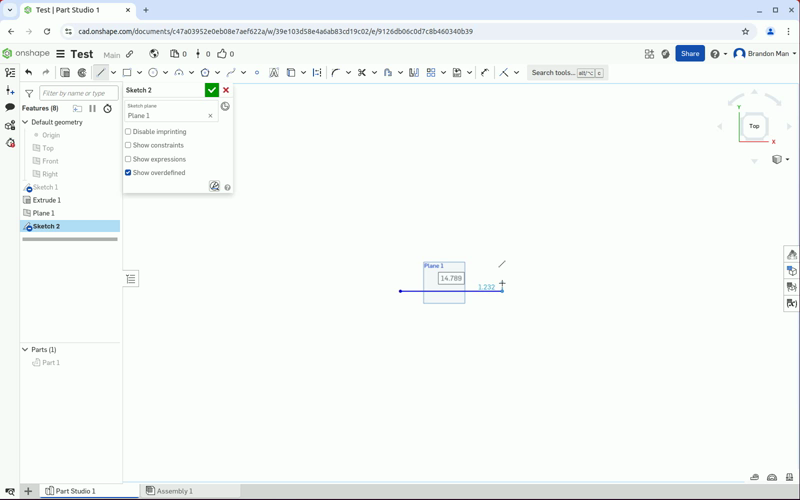
scroll(6)
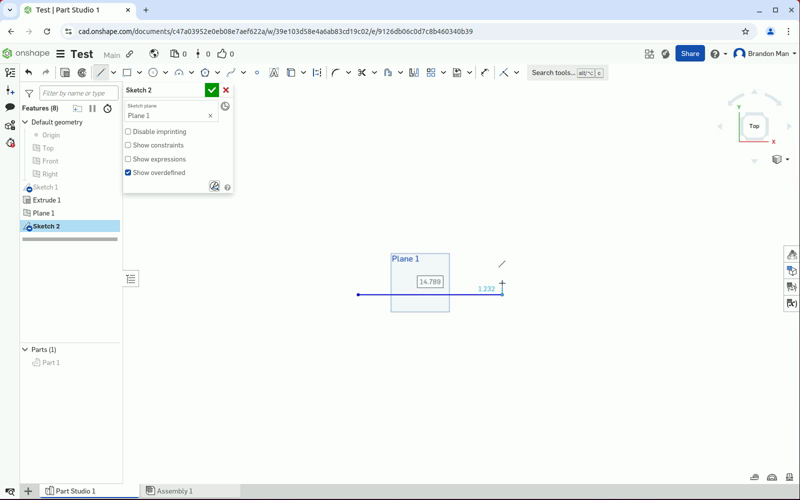
scroll(6)
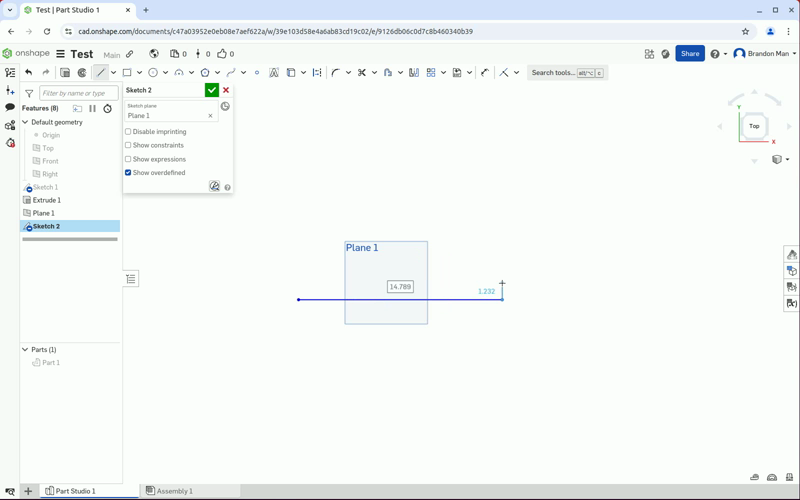
scroll(6)
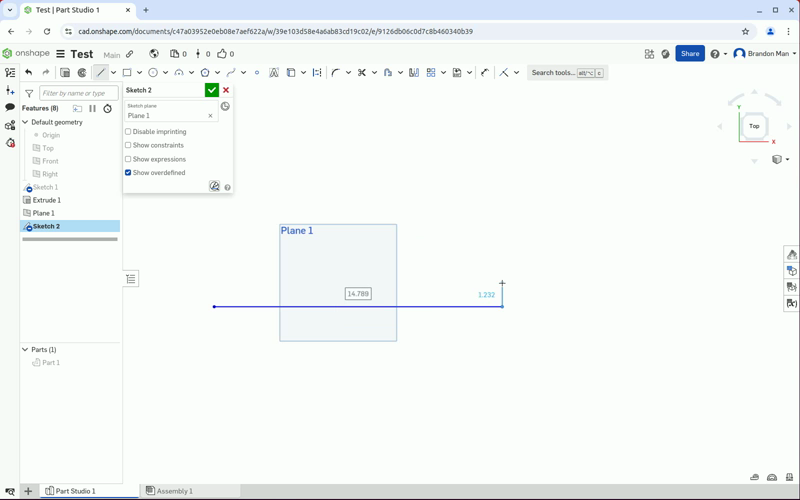
scroll(6)
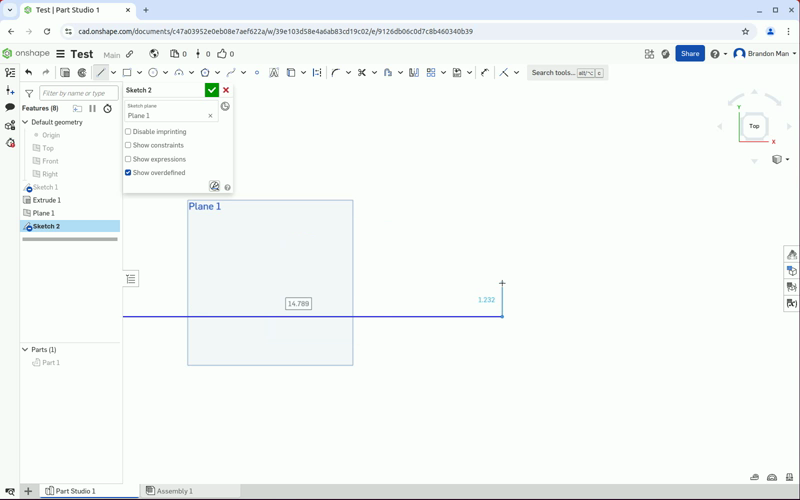
scroll(6)
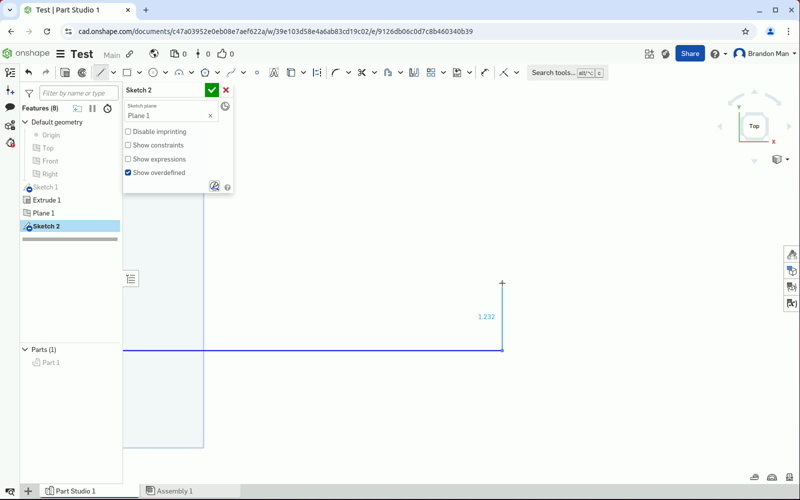
click(502, 282)
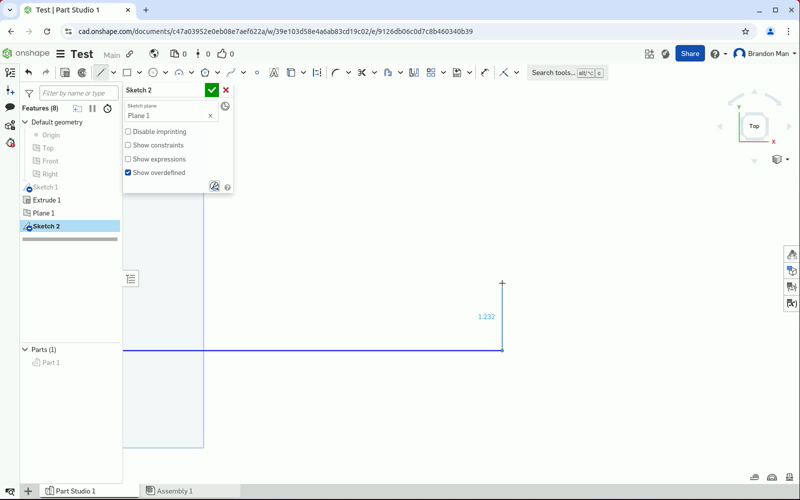
scroll(-6)
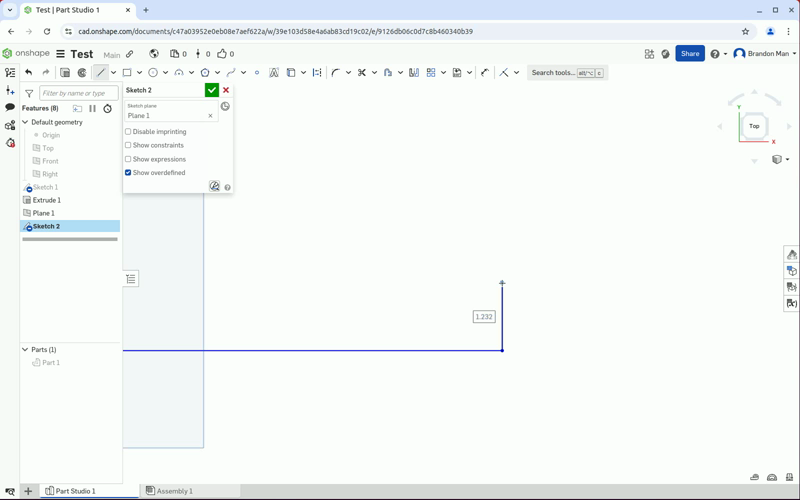
scroll(-6)
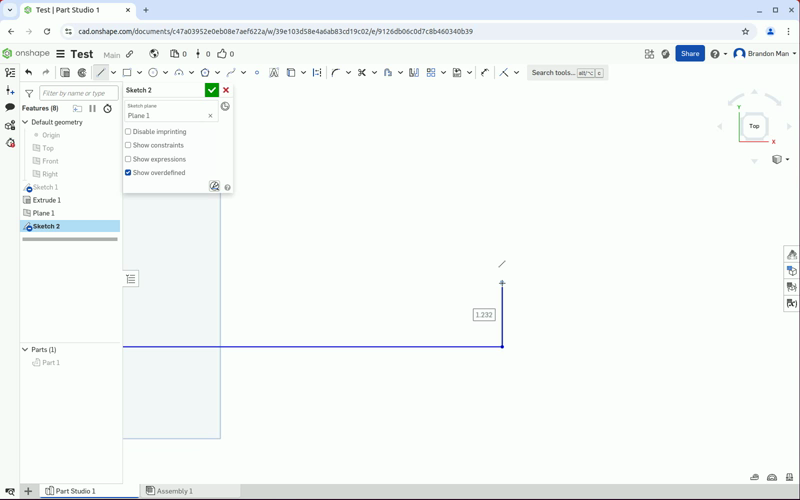
scroll(-6)
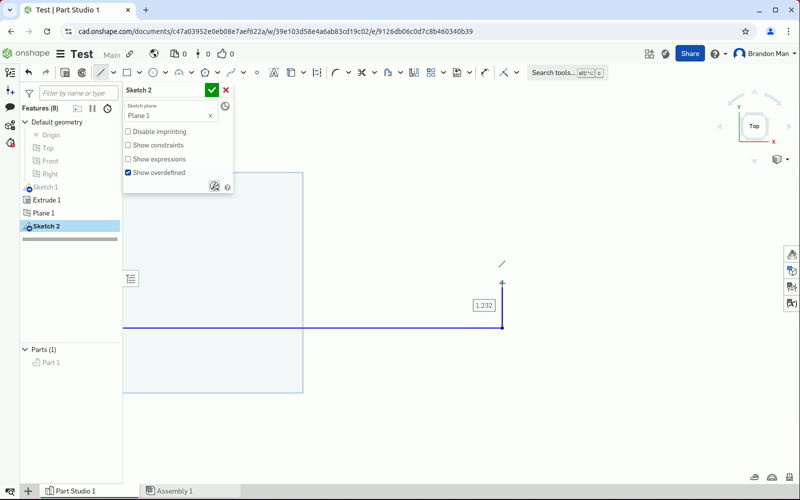
scroll(-6)
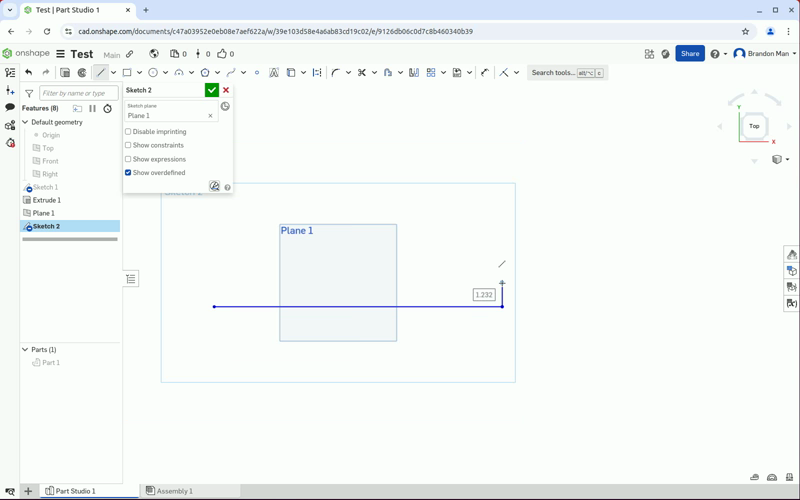
scroll(-6)
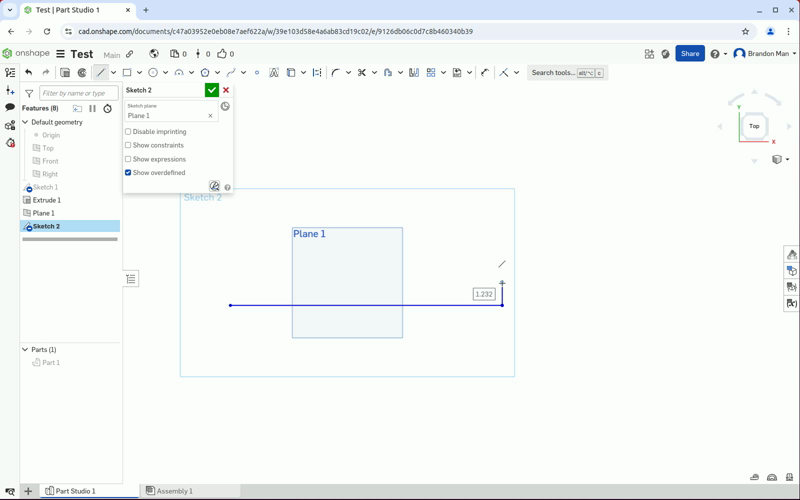
scroll(-6)
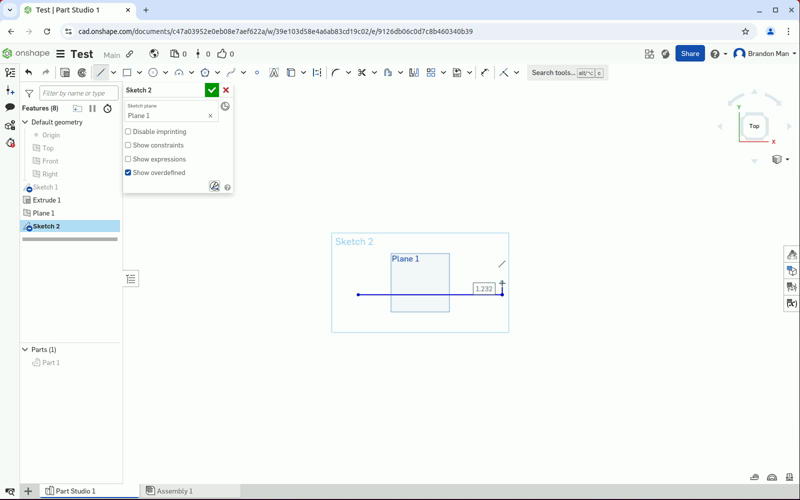
scroll(-6)
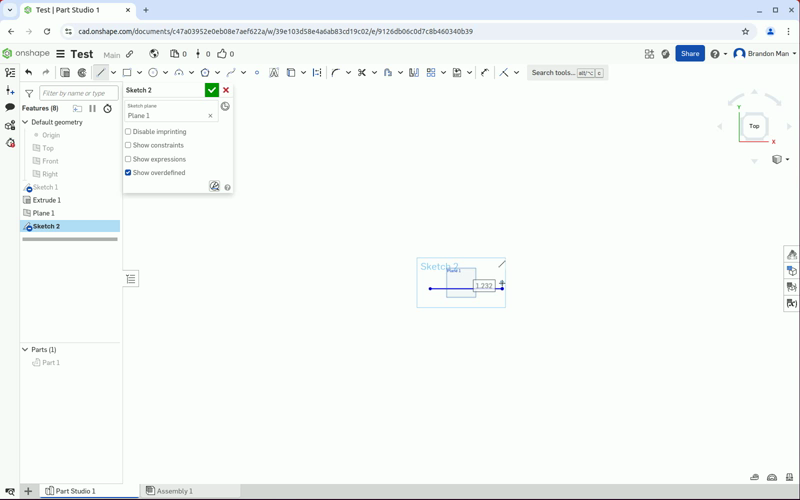
key_up(shift)
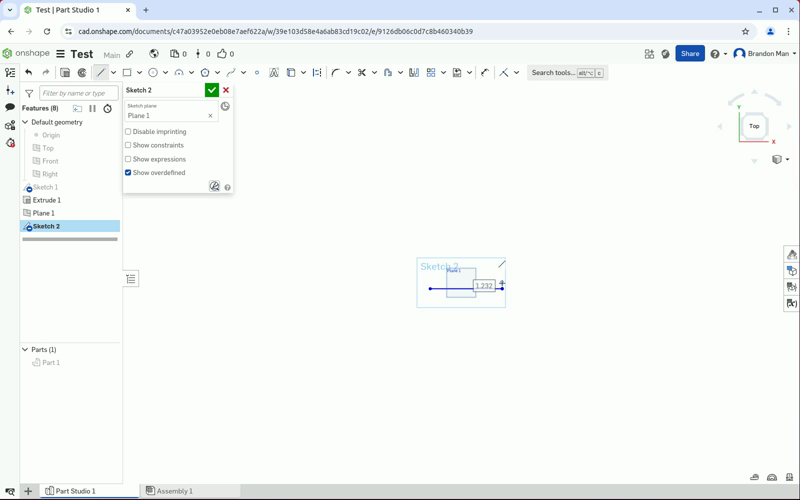
key_down(shift)
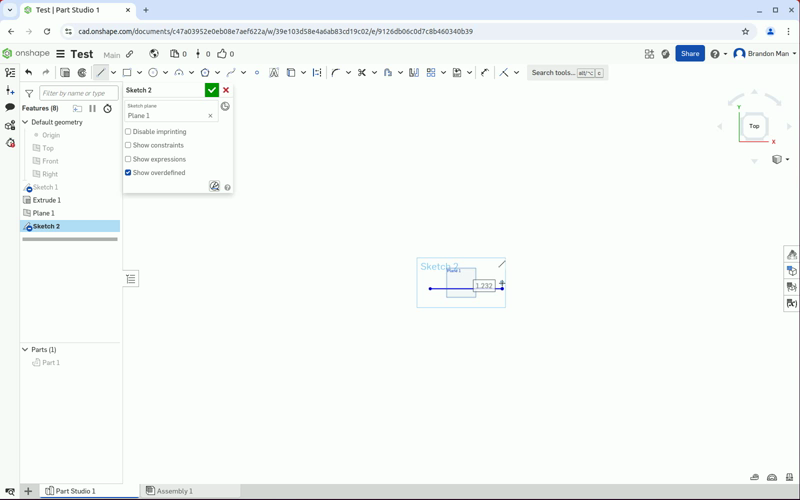
mouse_move(430, 282)
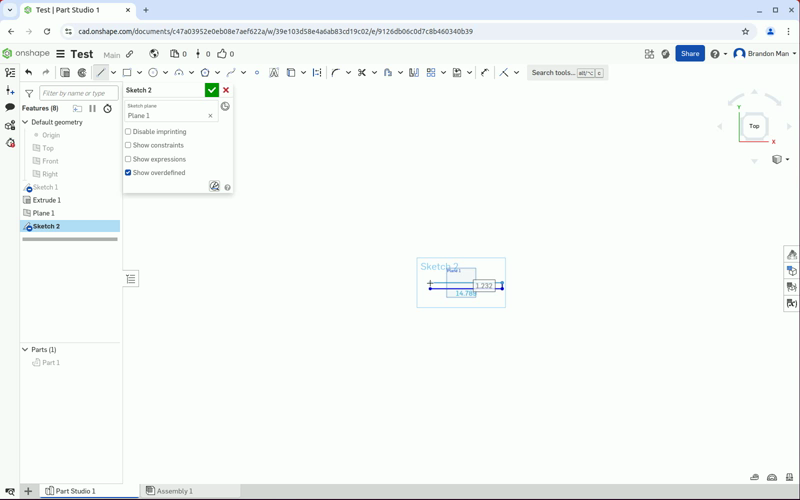
click(430, 282)
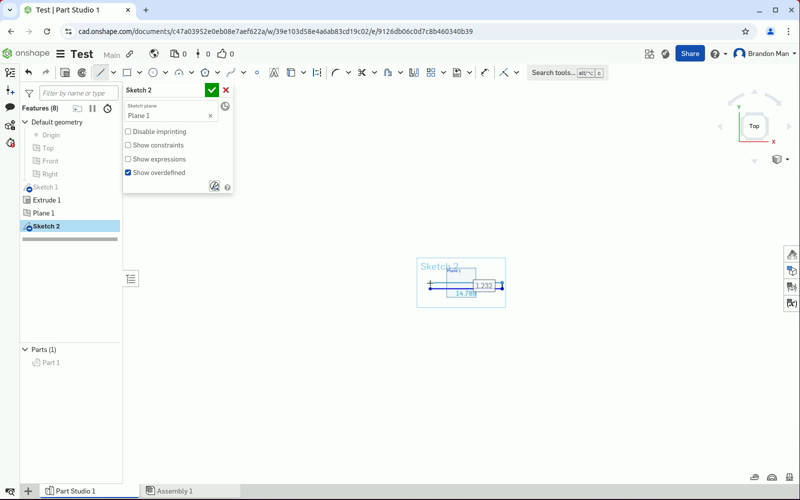
key_up(shift)
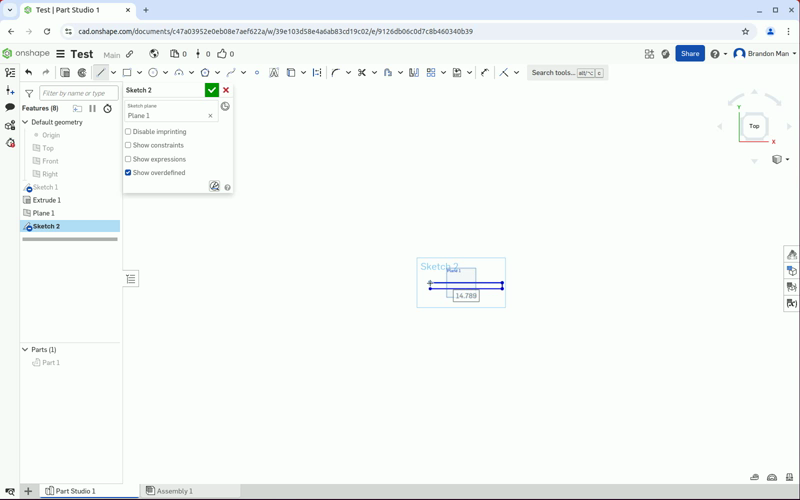
mouse_move(460, 282)
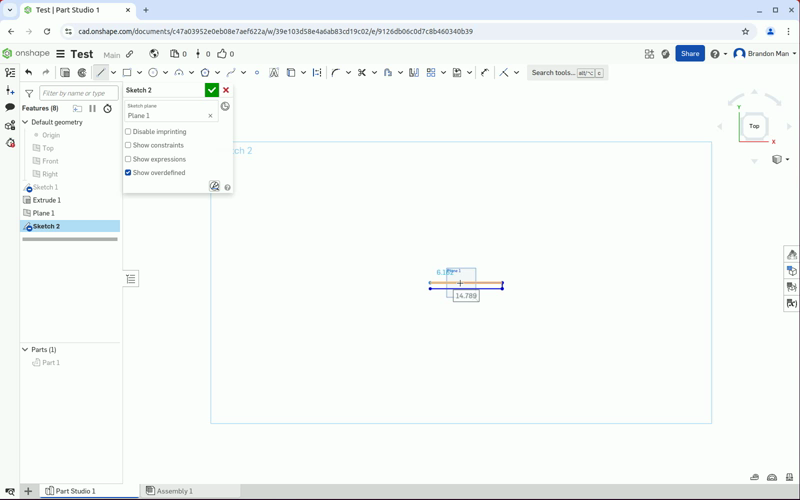
key_down(shift)
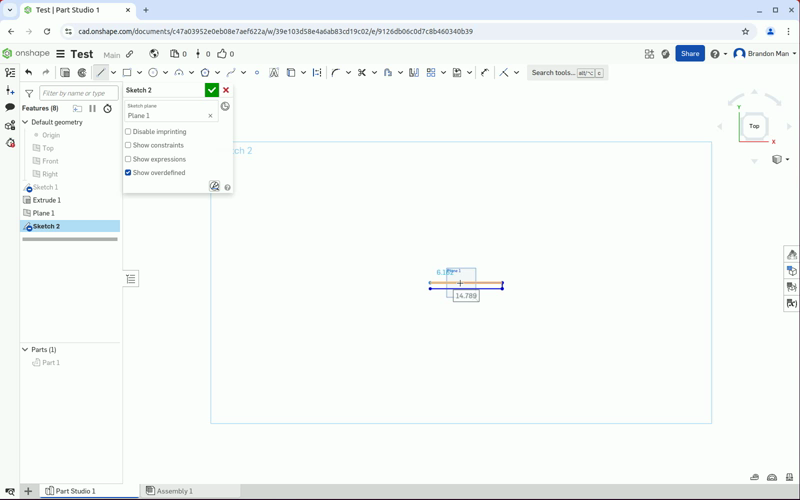
mouse_move(430, 288)
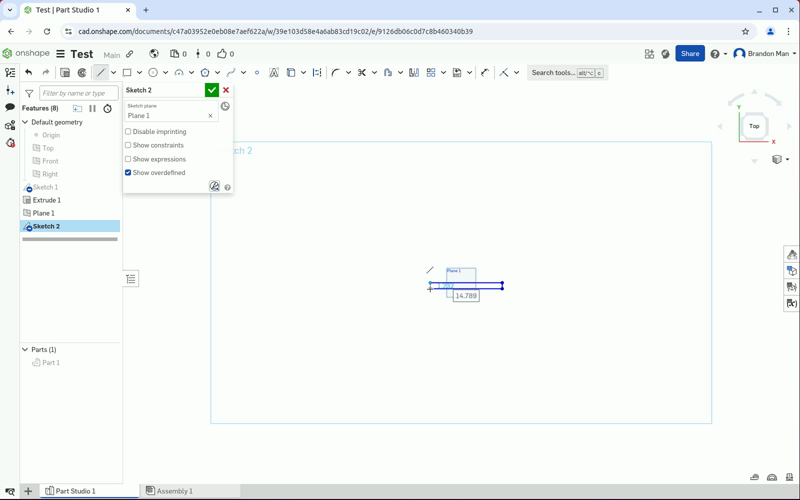
scroll(6)
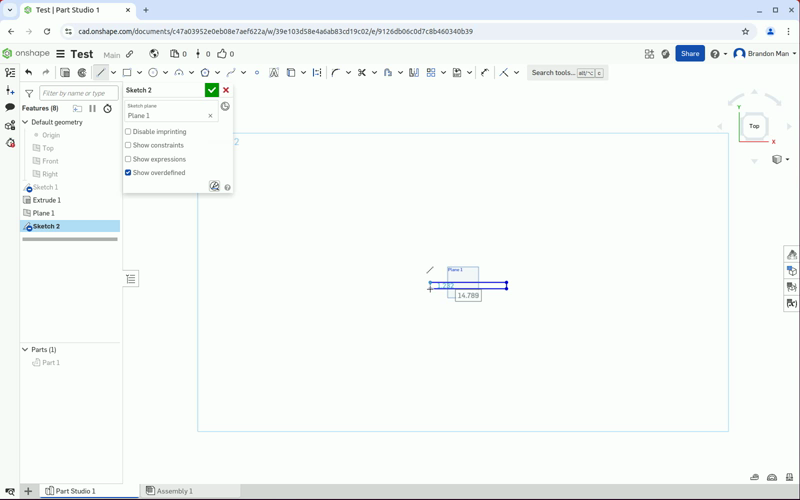
scroll(6)
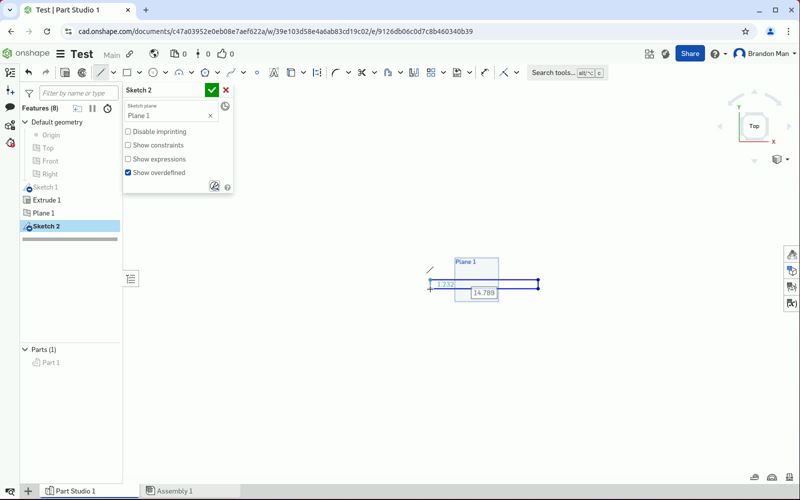
scroll(6)
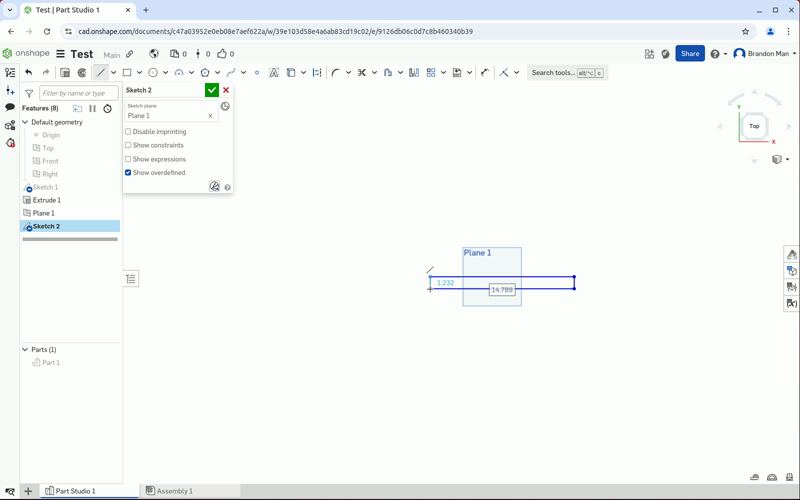
scroll(6)
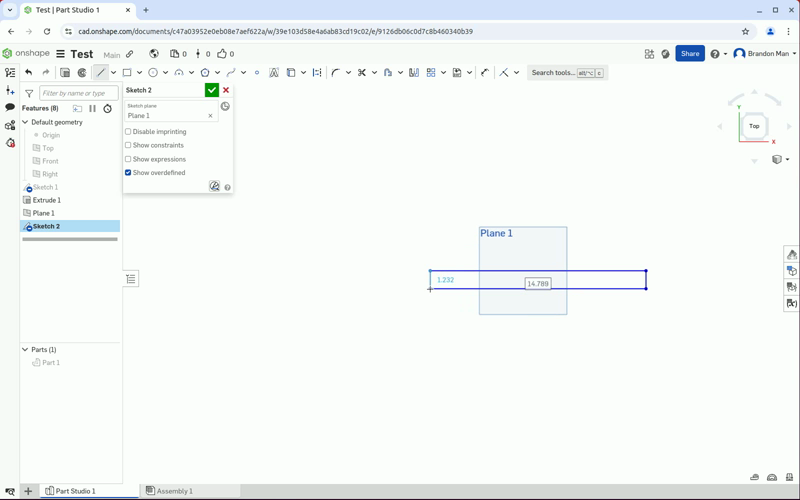
scroll(6)
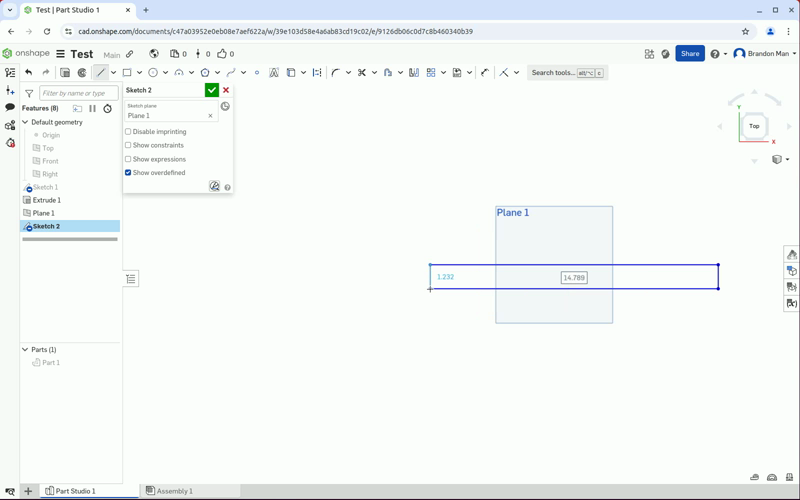
scroll(6)
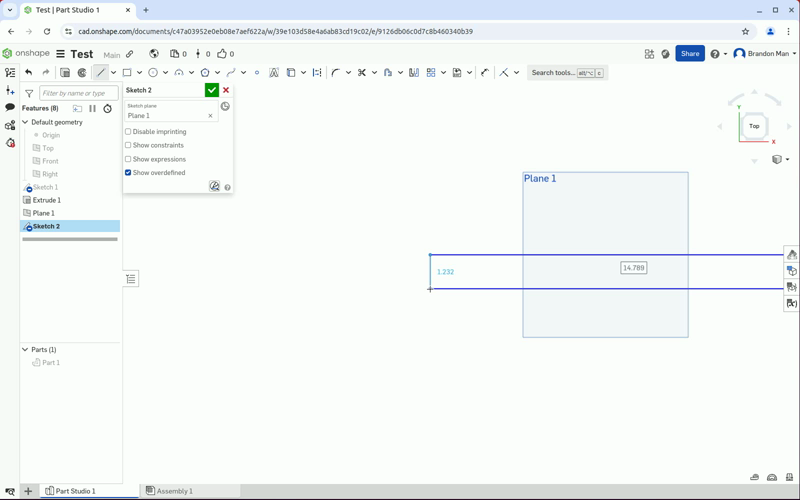
scroll(6)
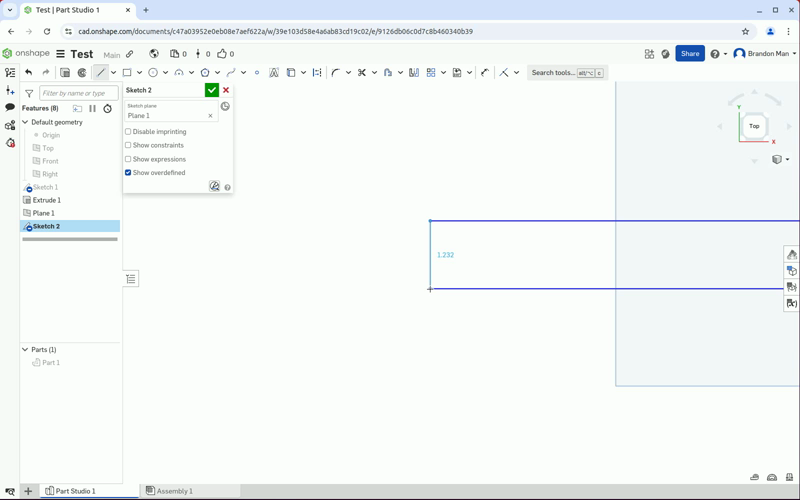
key_up(shift)
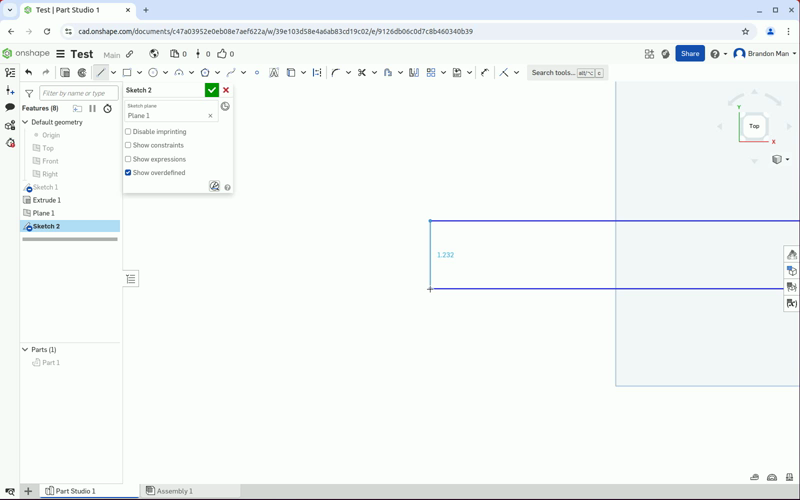
click(430, 288)
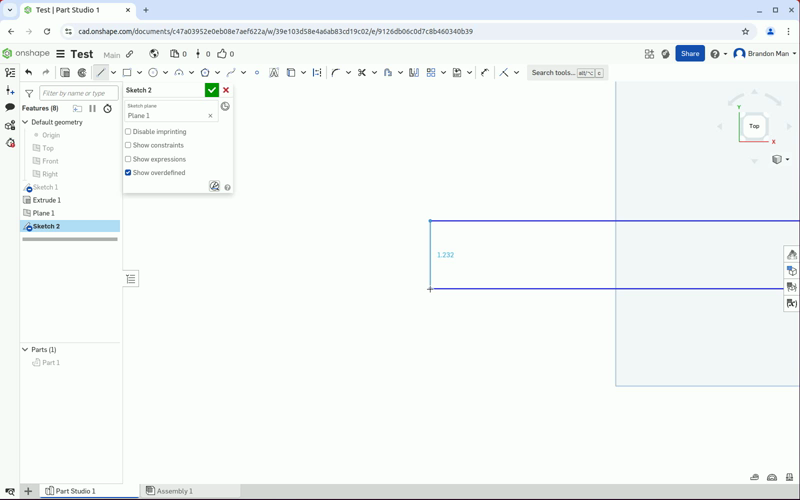
scroll(-6)
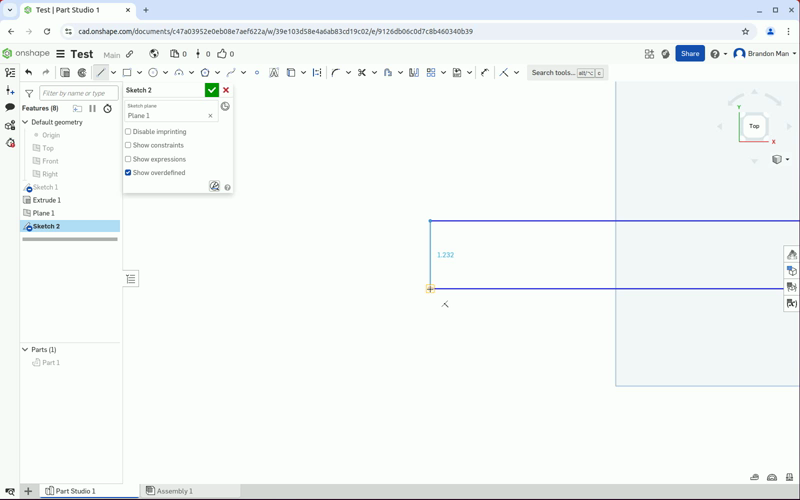
scroll(-6)
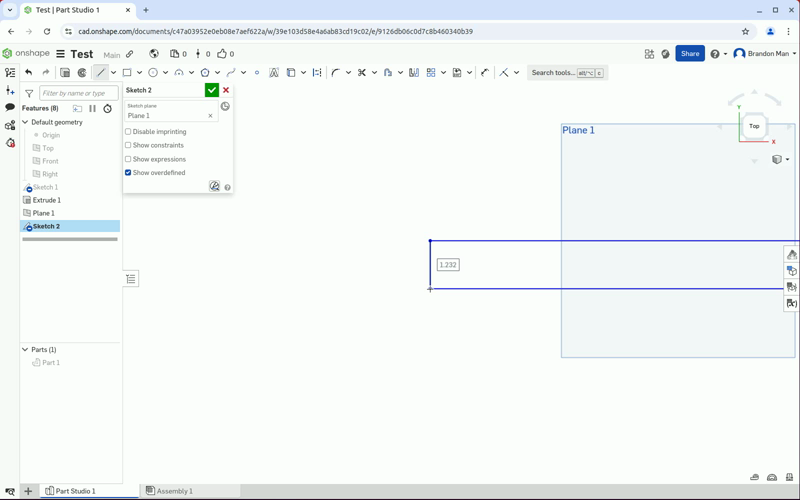
scroll(-6)
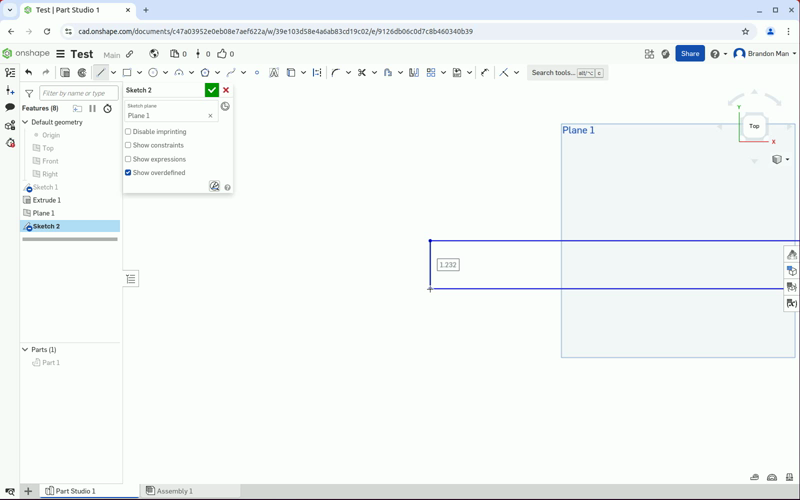
scroll(-6)
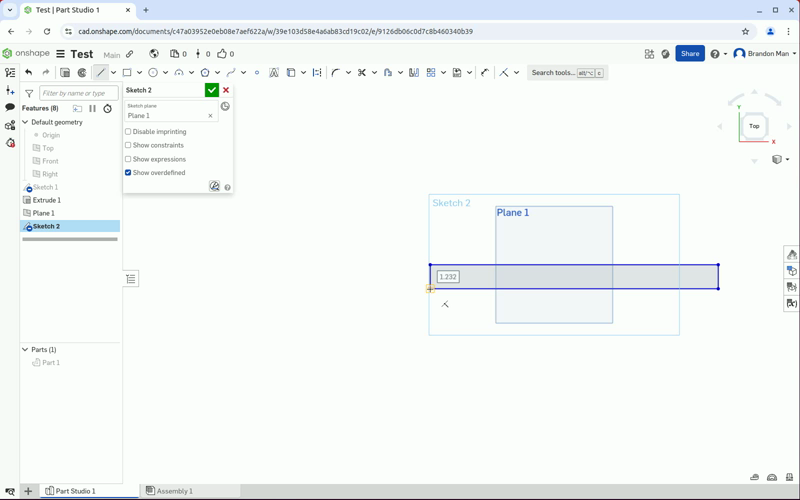
scroll(-6)
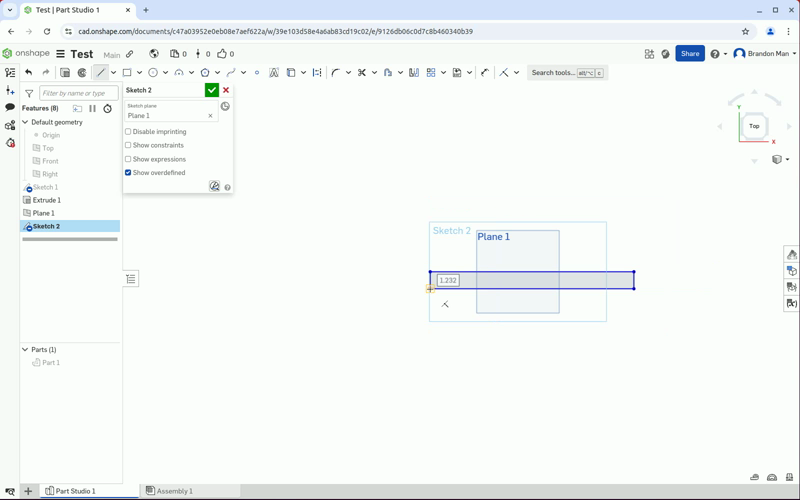
scroll(-6)
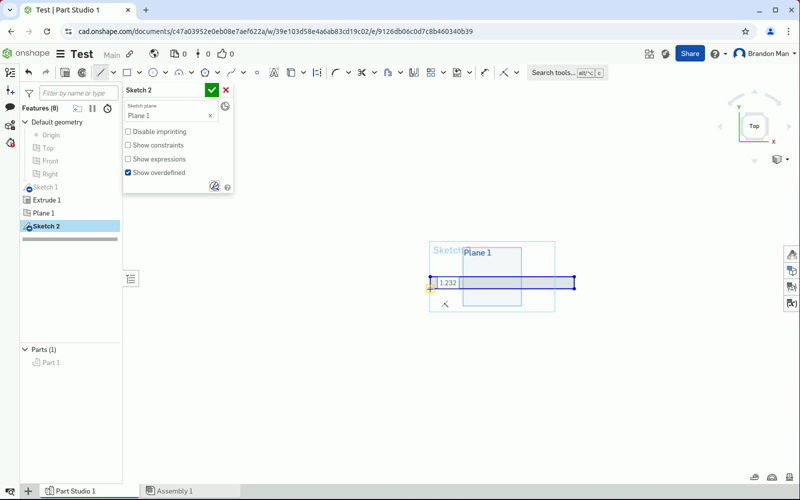
scroll(-6)
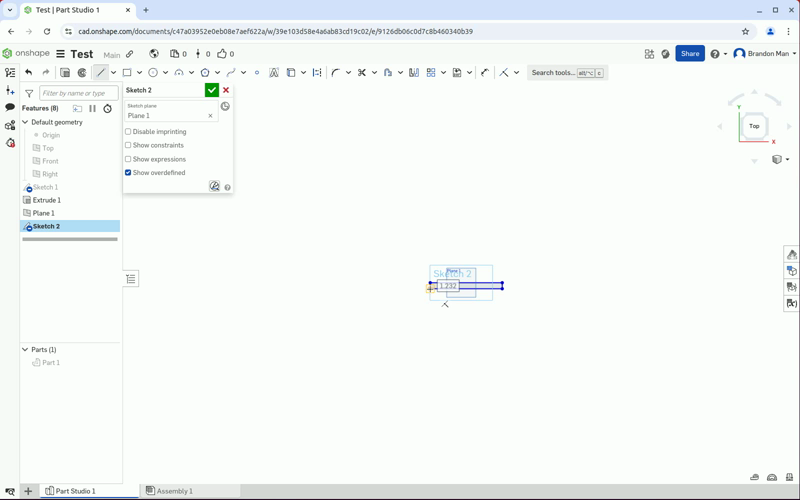
key(esc)
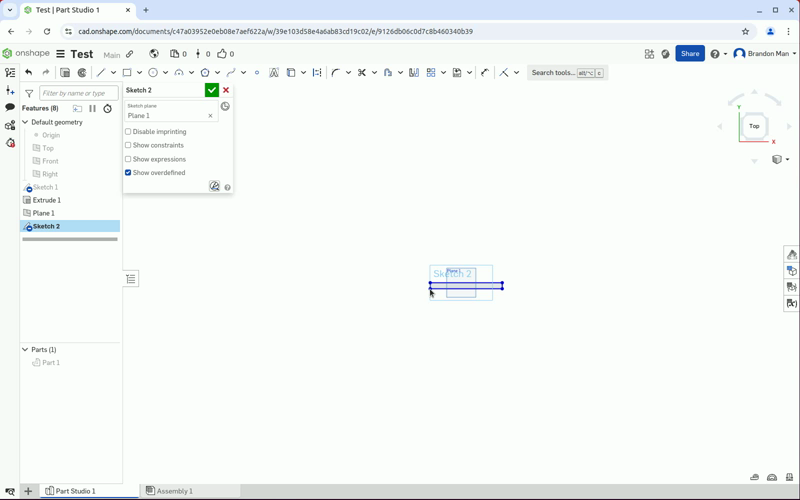
mouse_move(449, 287)
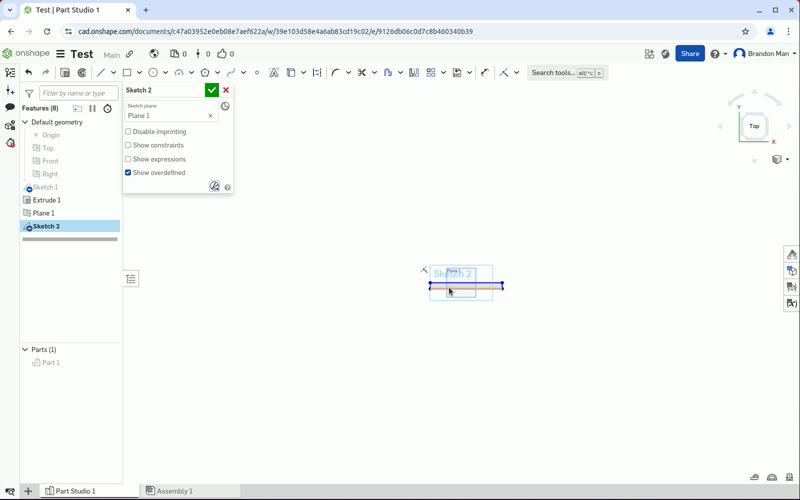
scroll(6)
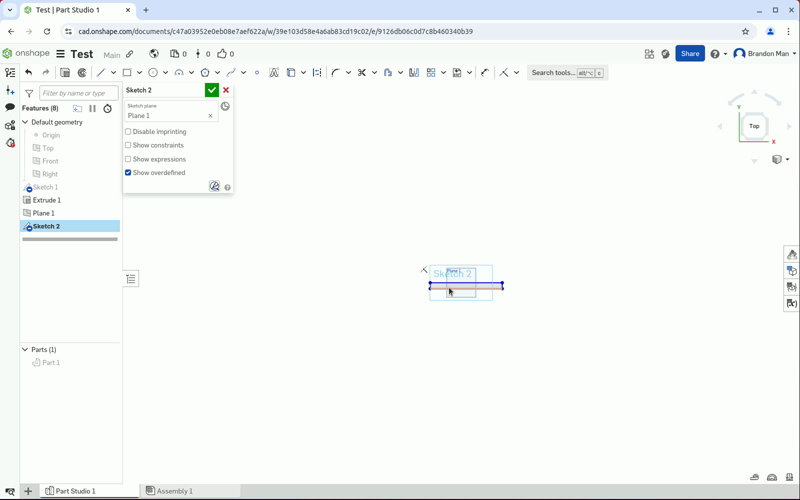
scroll(6)
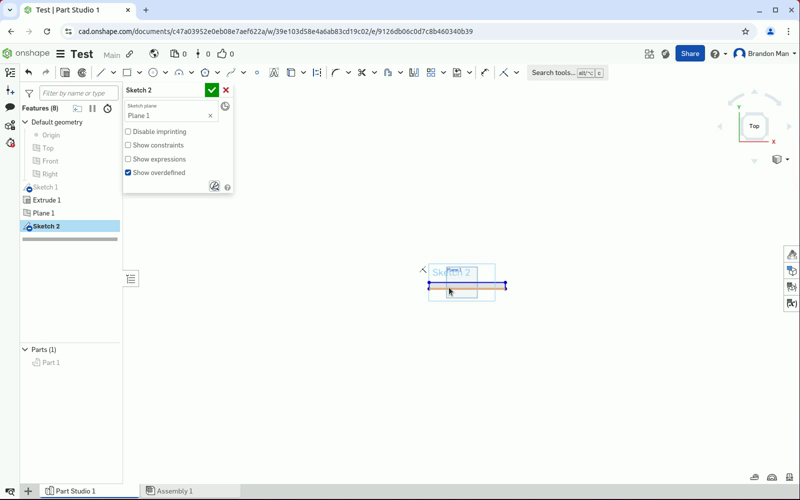
scroll(6)
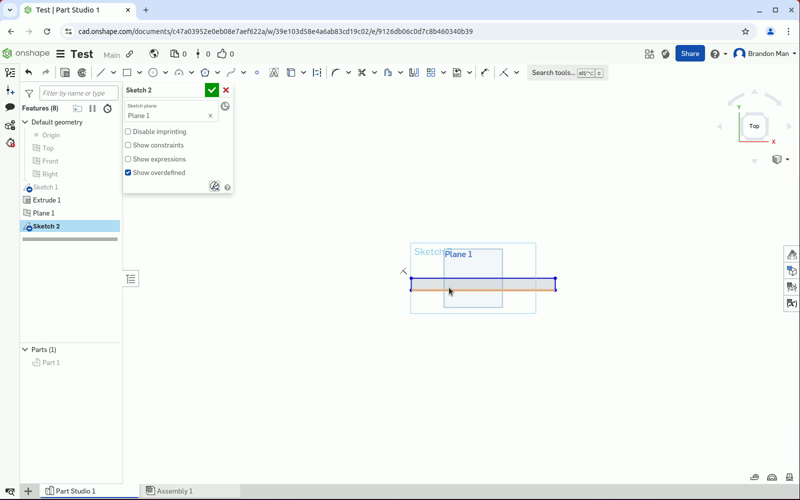
scroll(6)
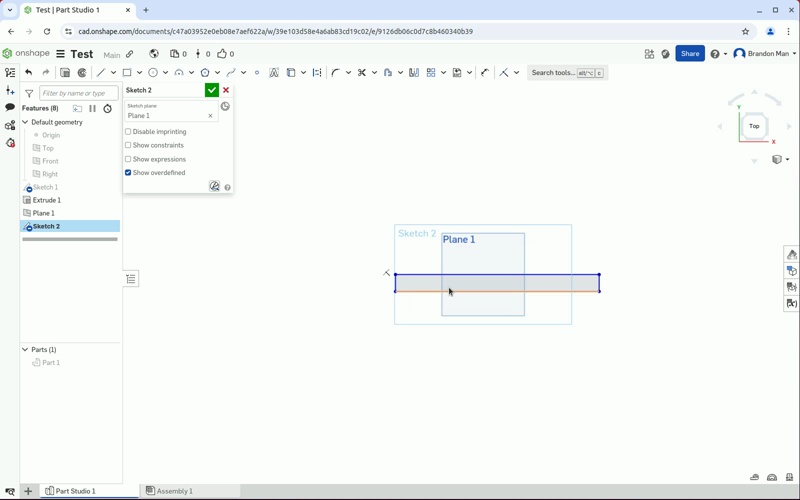
scroll(6)
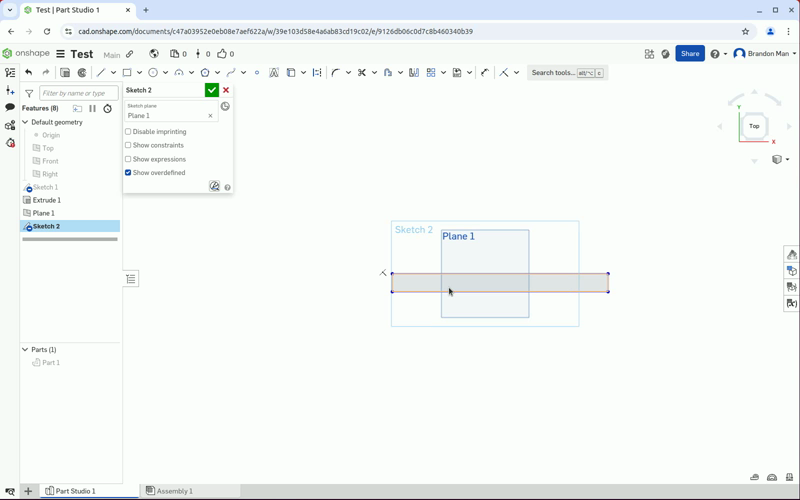
scroll(6)
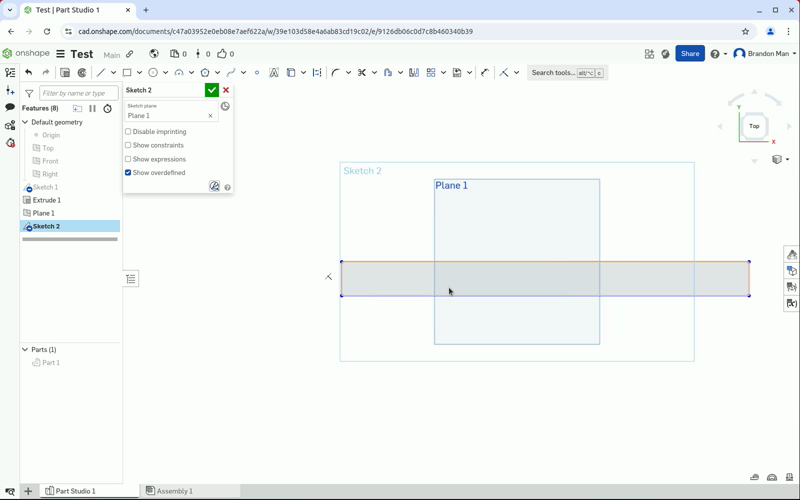
scroll(6)
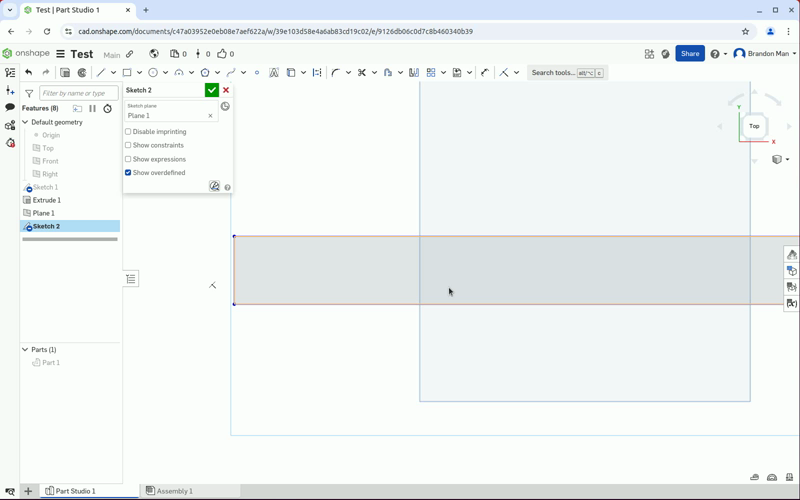
click(449, 287)
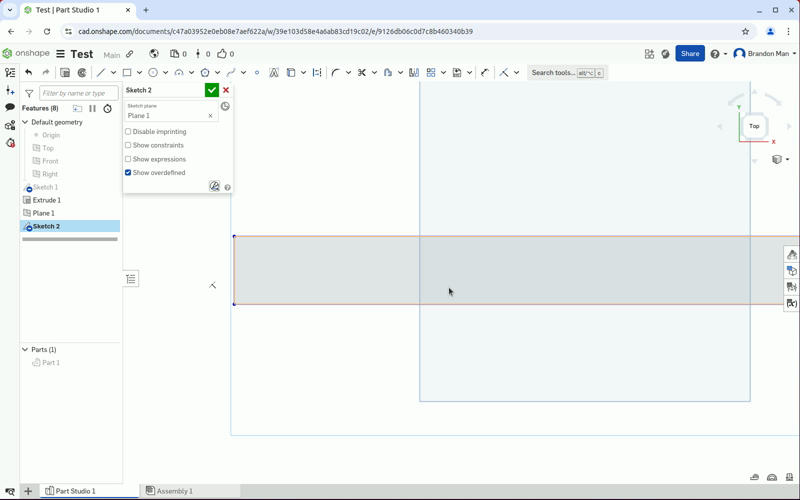
scroll(-6)
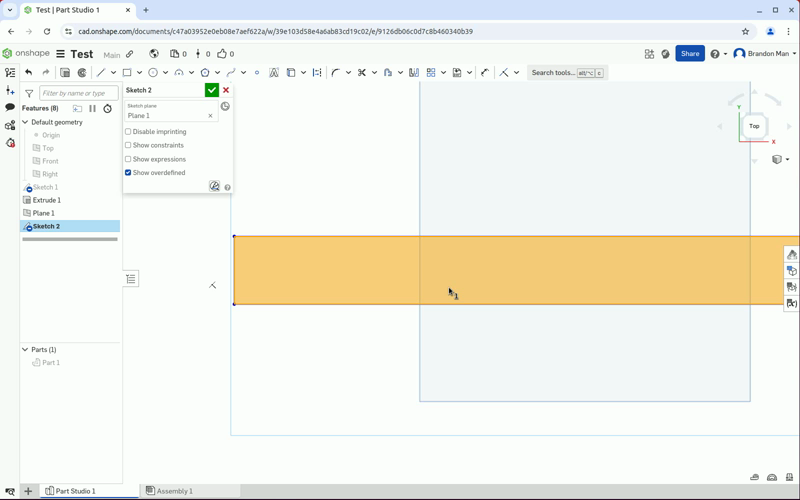
scroll(-6)
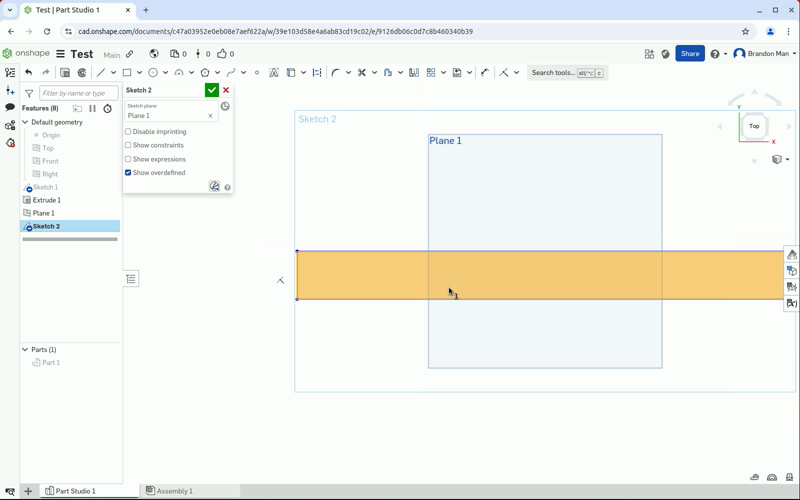
scroll(-6)
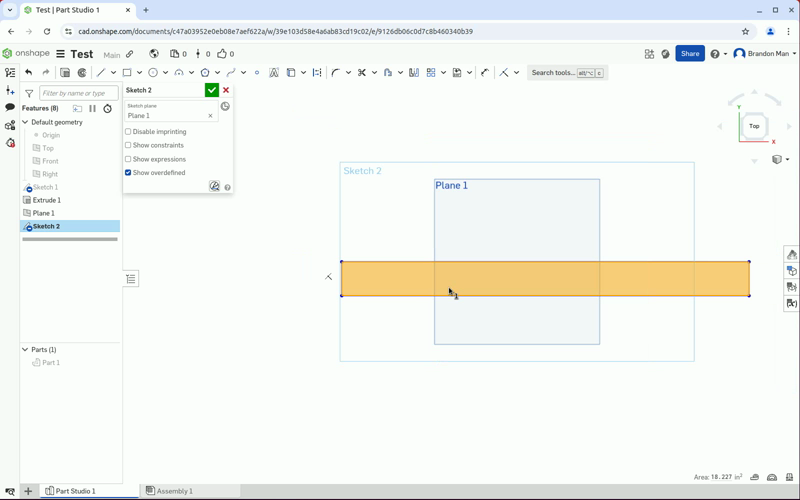
scroll(-6)
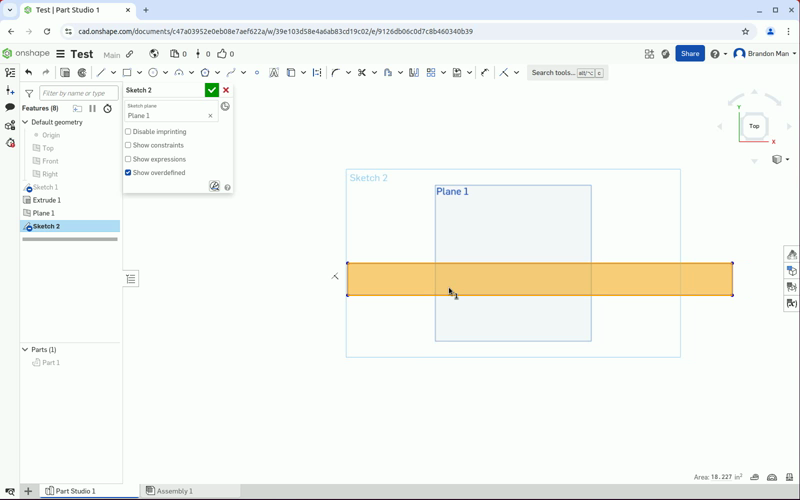
scroll(-6)
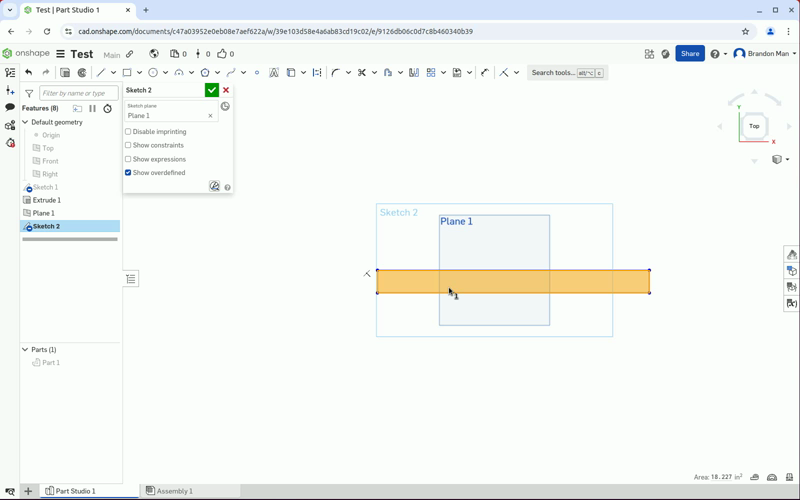
scroll(-6)
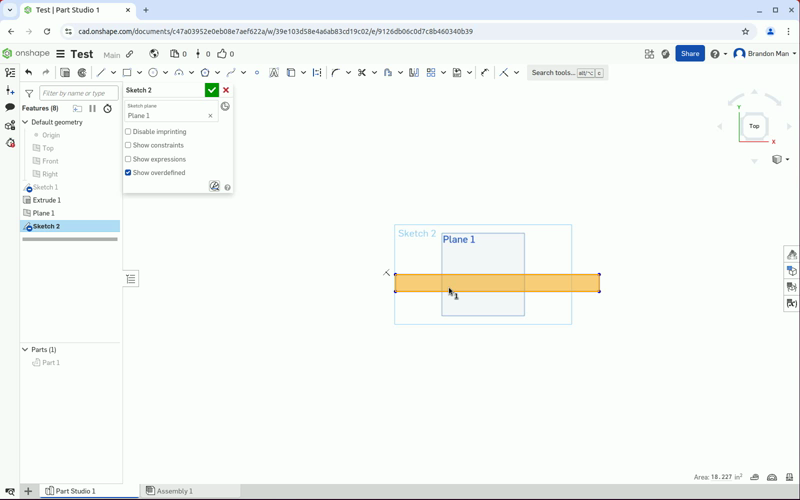
scroll(-6)
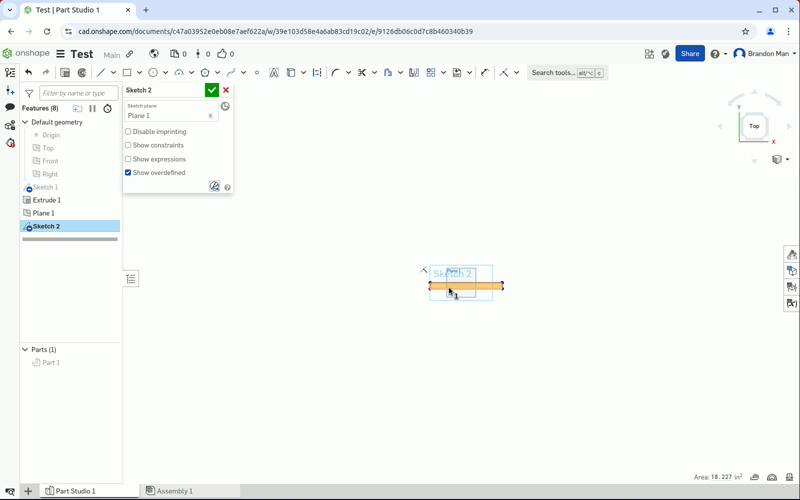
mouse_move(73, 352)
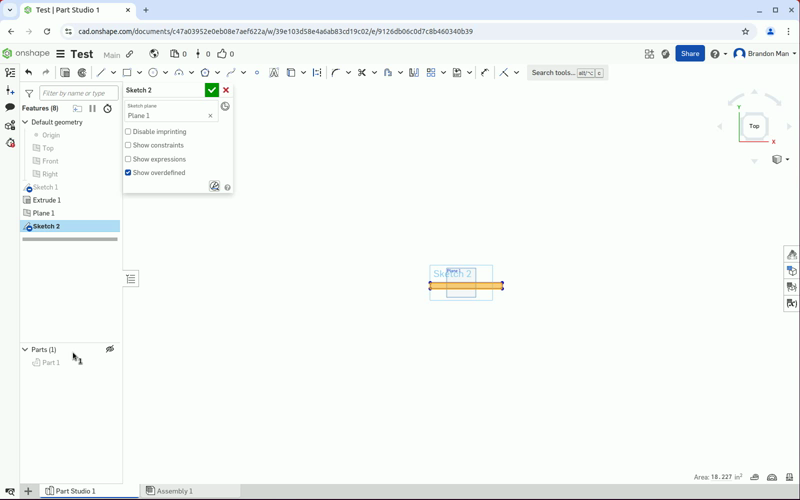
key(shift+y)
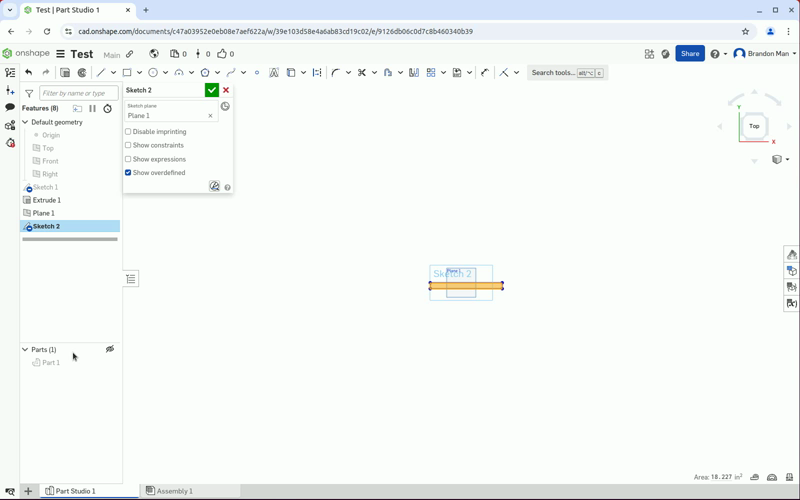
key(shift+e)
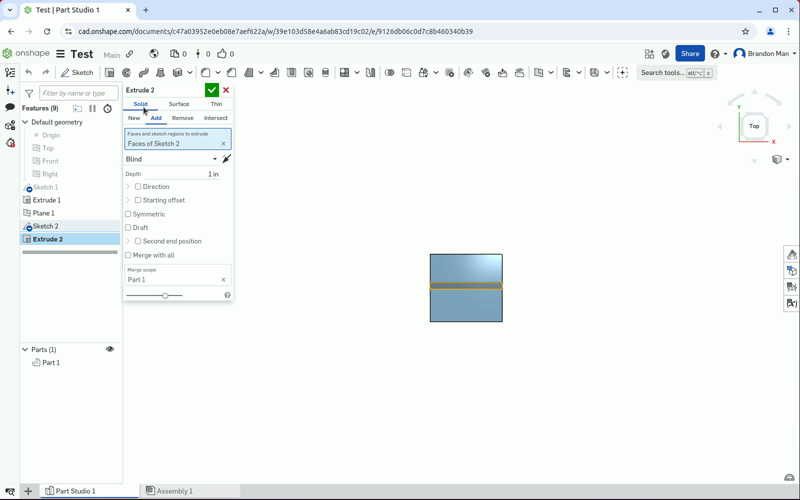
mouse_move(143, 106)
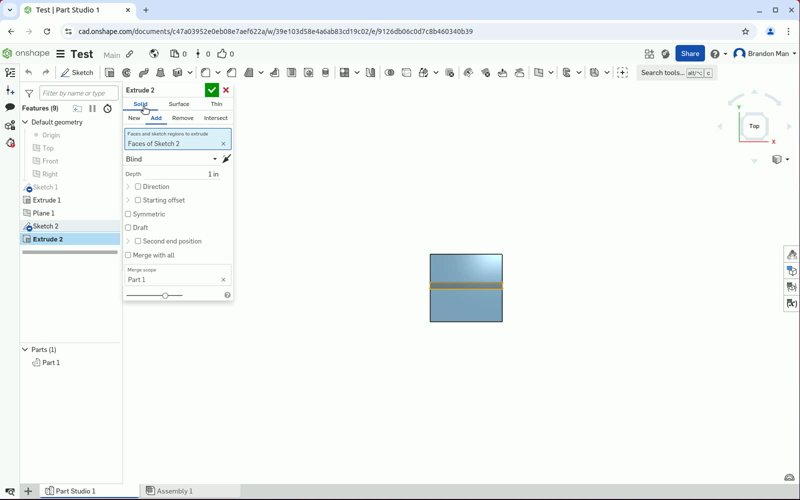
click(143, 106)
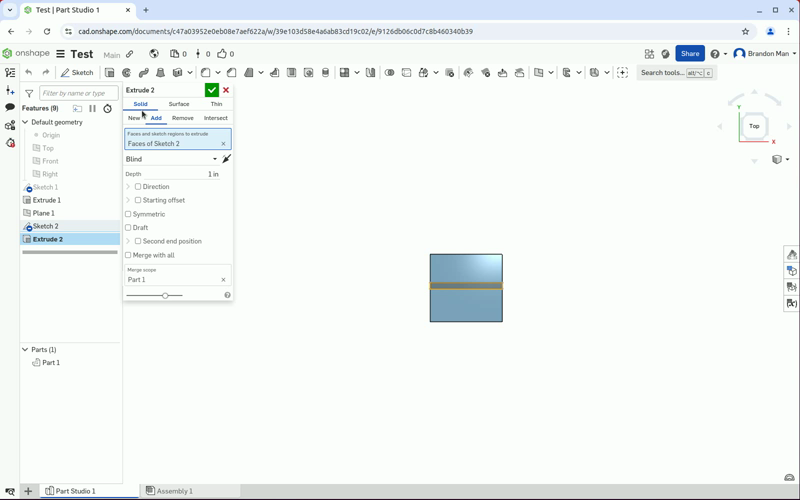
mouse_move(137, 120)
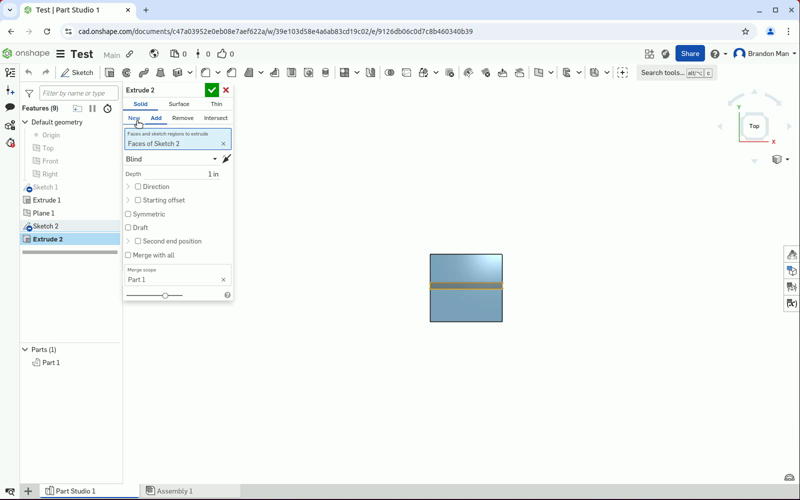
click(137, 120)
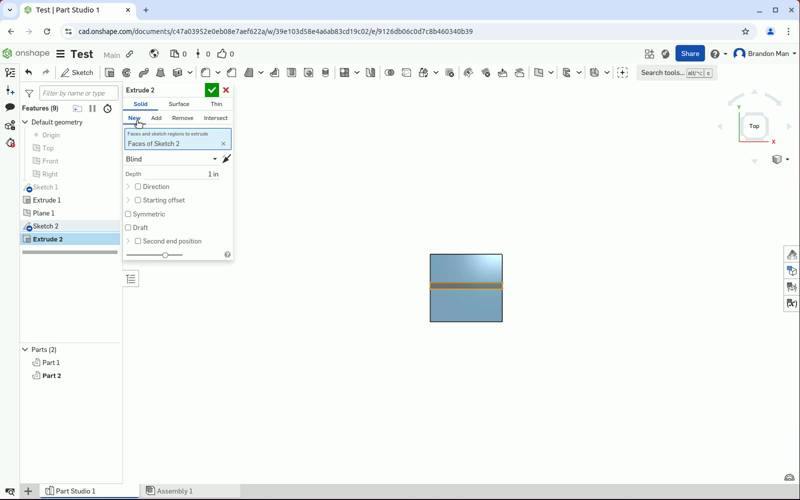
key(tab, 4)
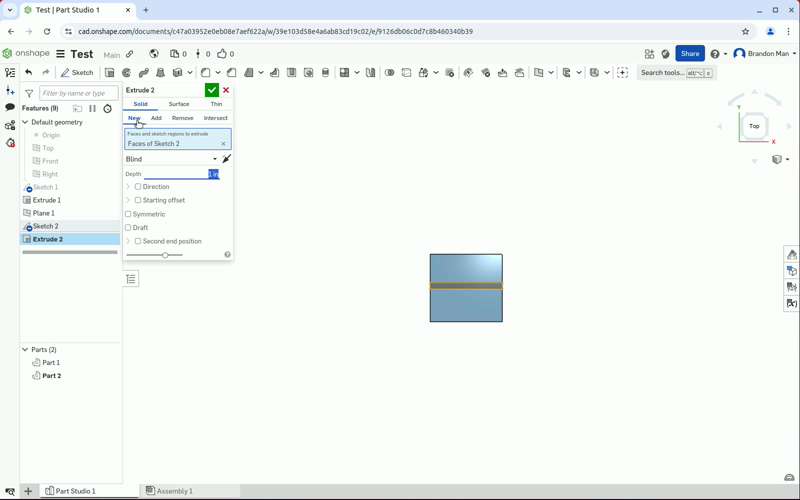
text(22.386)
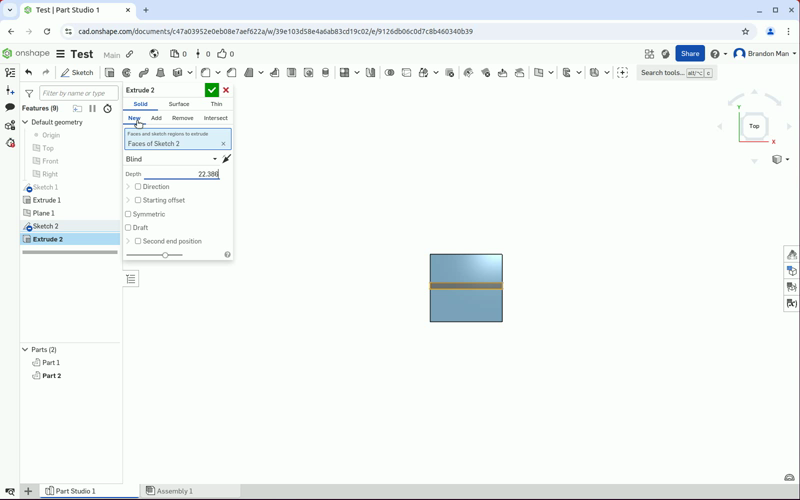
key(enter)
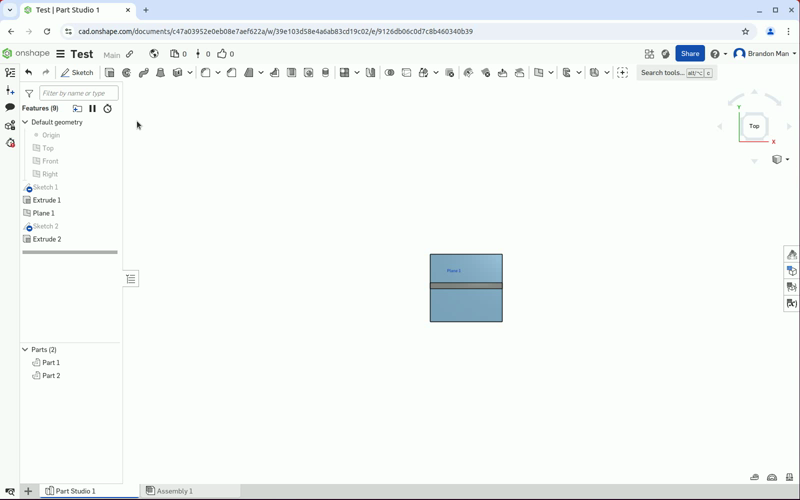
key(shift+h)
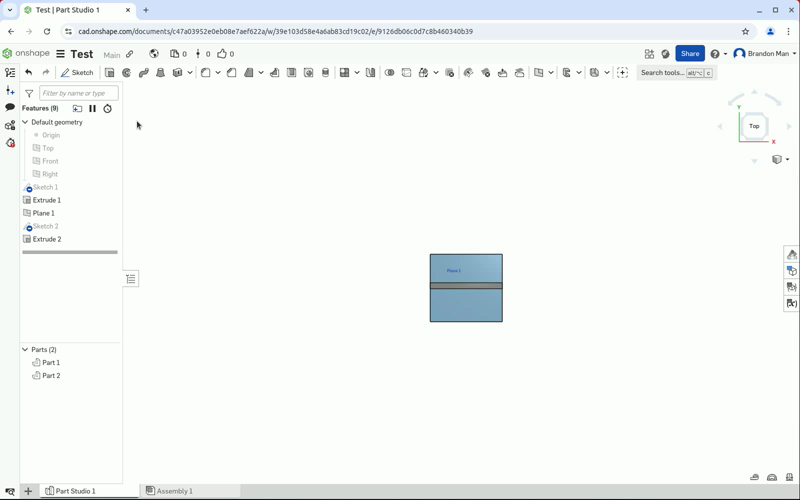
key(shift+h)
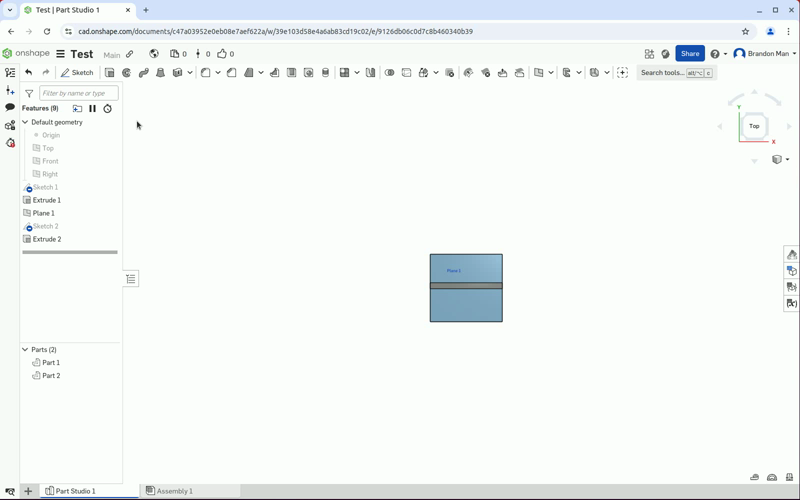
mouse_move(73, 189)
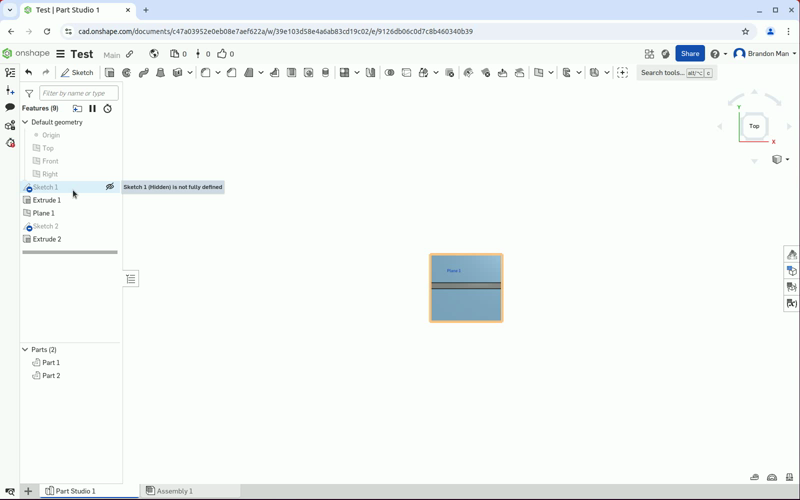
click(73, 189)
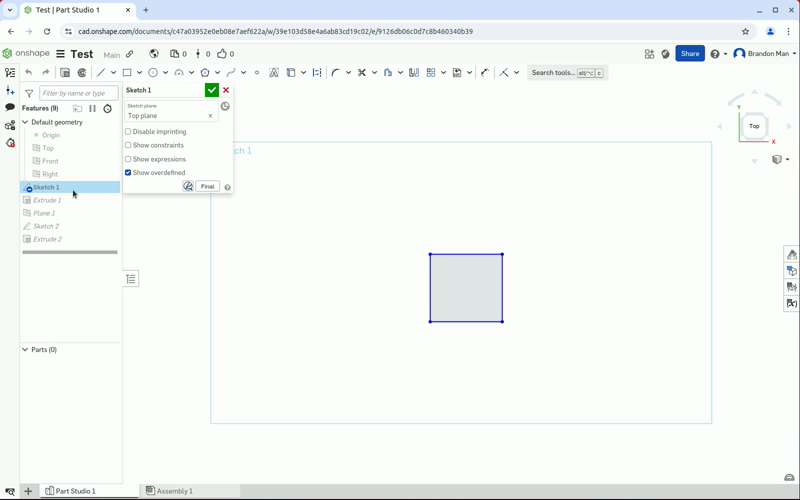
mouse_move(229, 92)
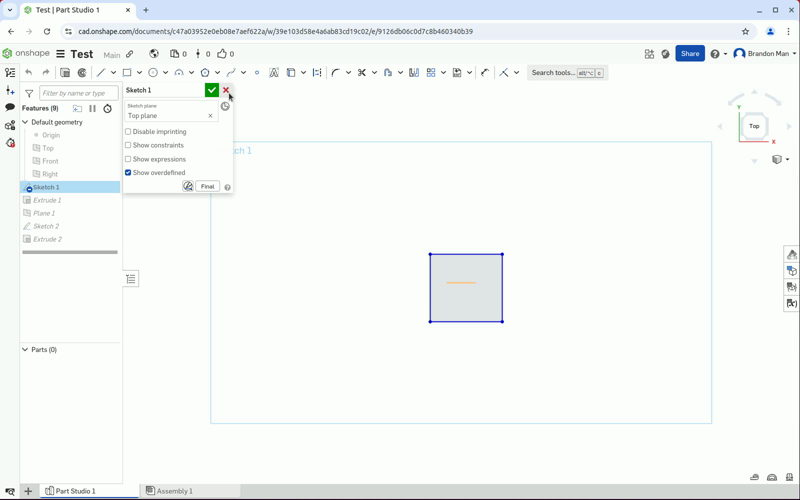
click(229, 92)
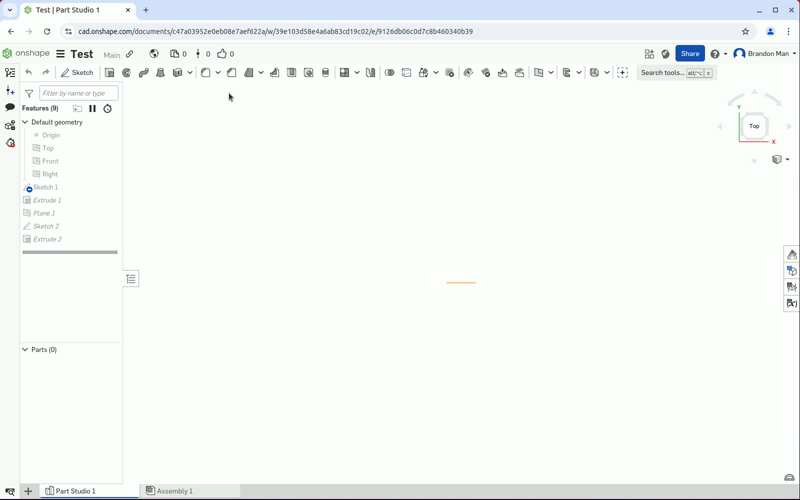
key(shift+s)
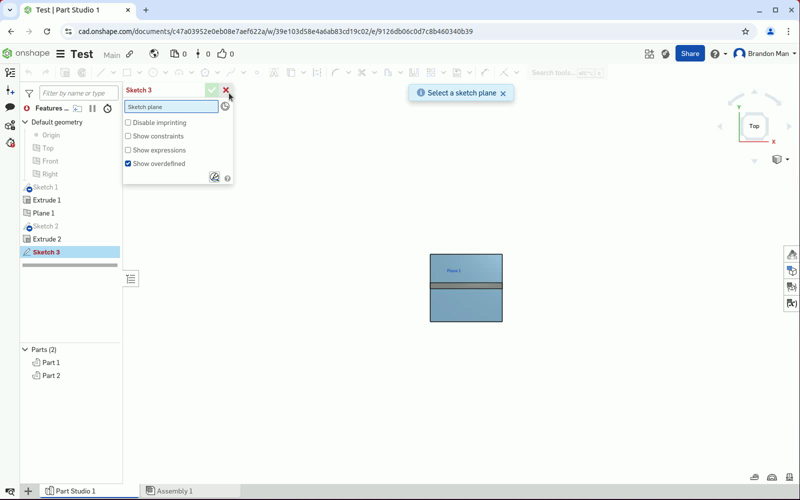
mouse_move(73, 215)
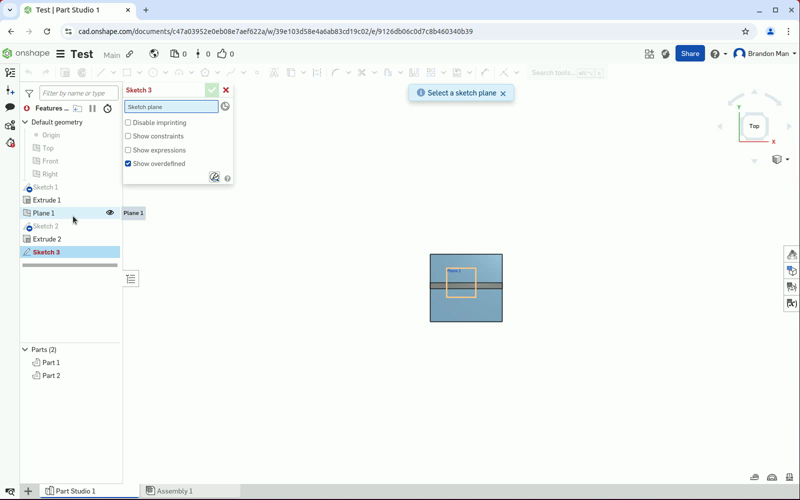
click(73, 215)
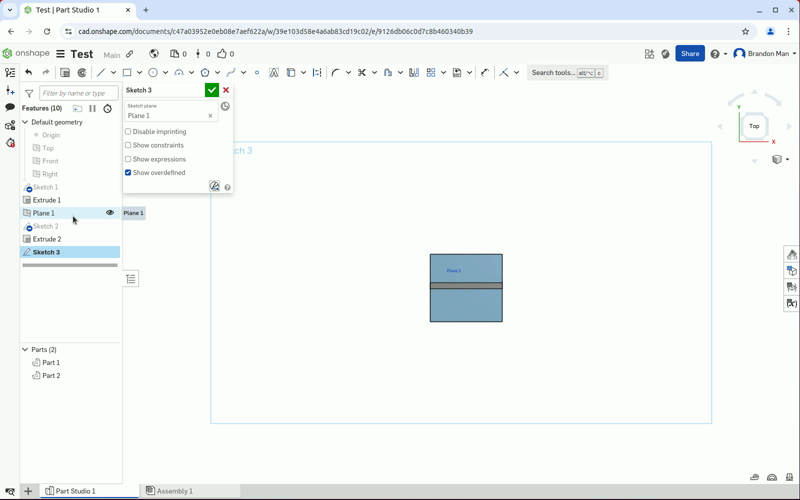
mouse_move(73, 352)
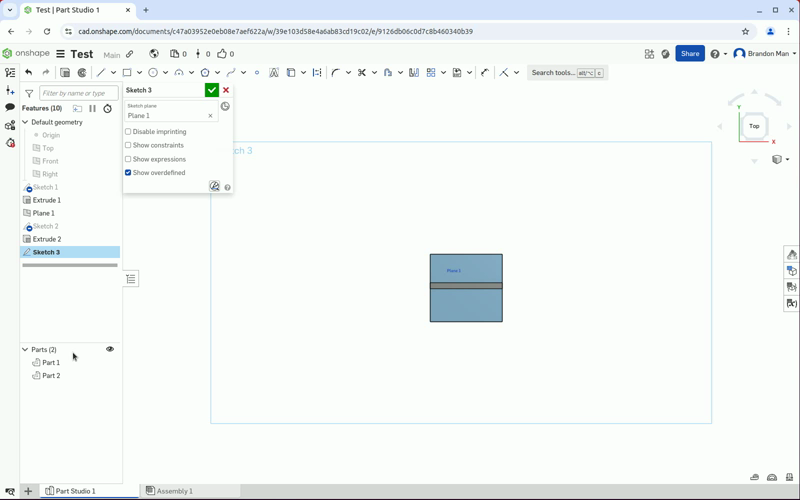
key(y)
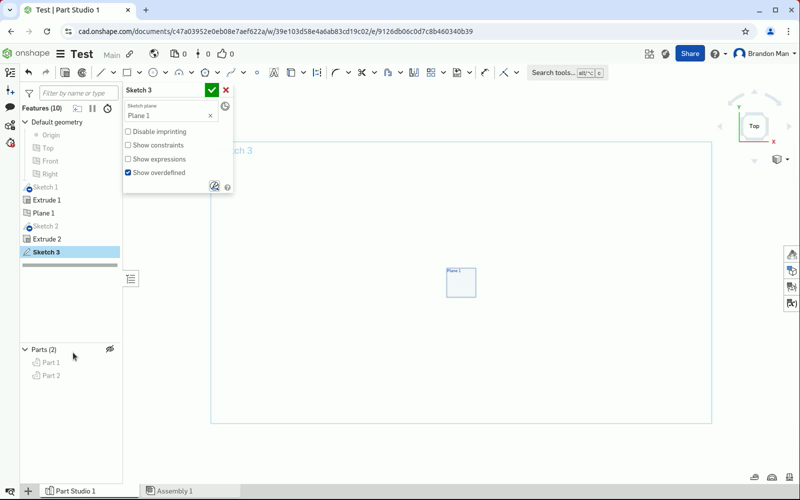
key(l)
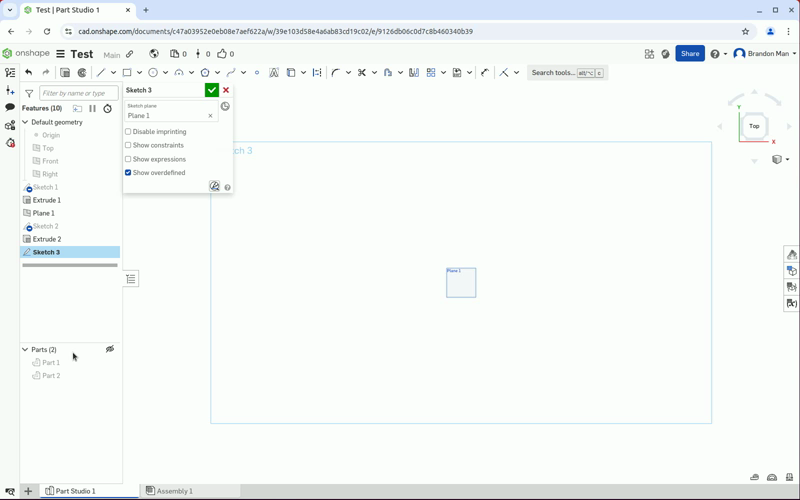
key_down(shift)
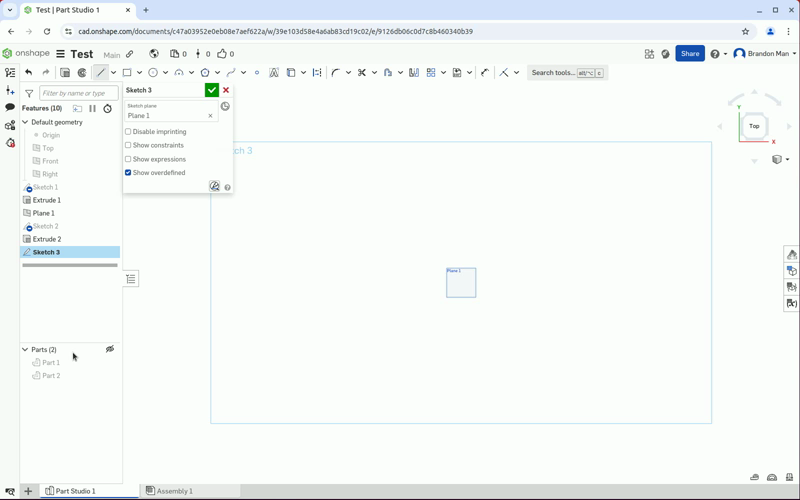
mouse_move(460, 321)
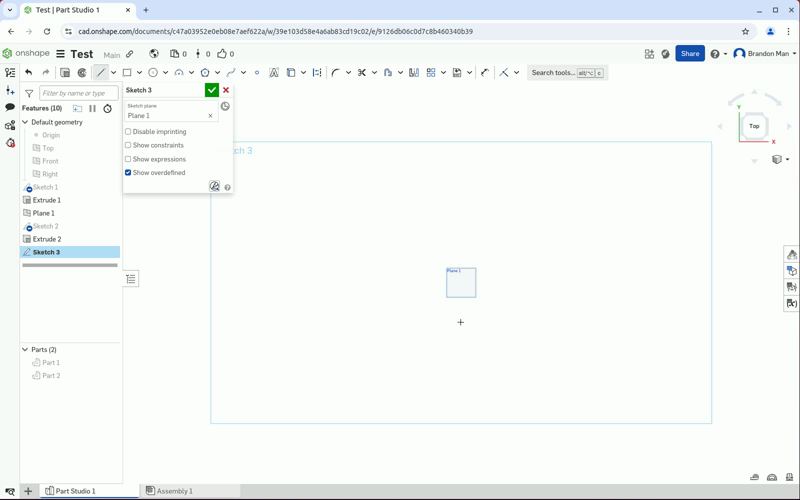
click(460, 321)
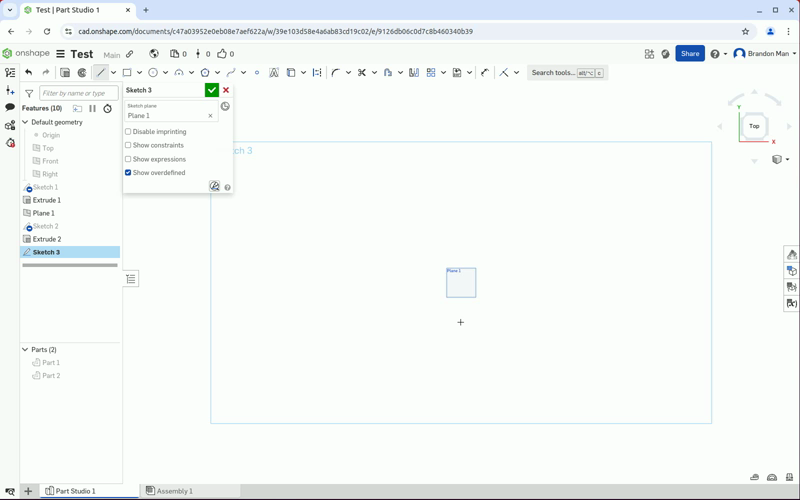
key_up(shift)
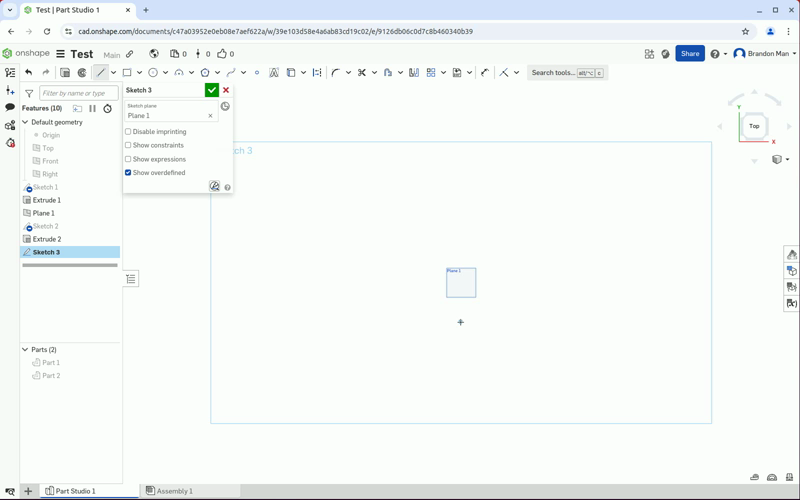
key_down(shift)
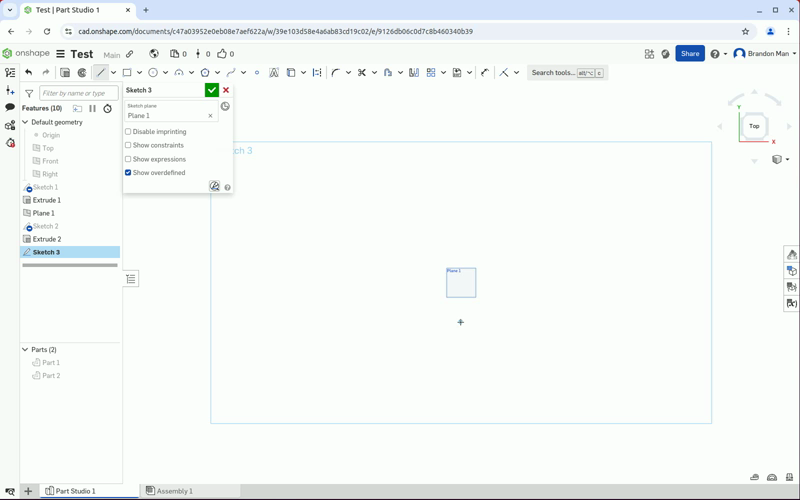
mouse_move(490, 321)
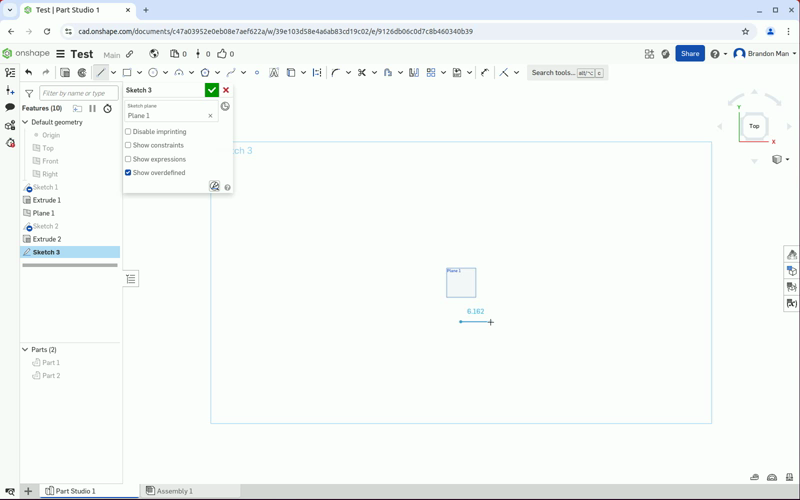
mouse_move(466, 321)
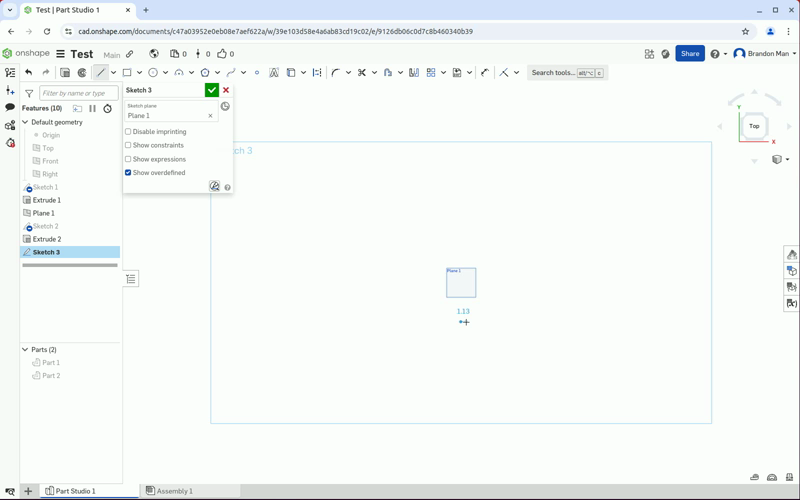
scroll(6)
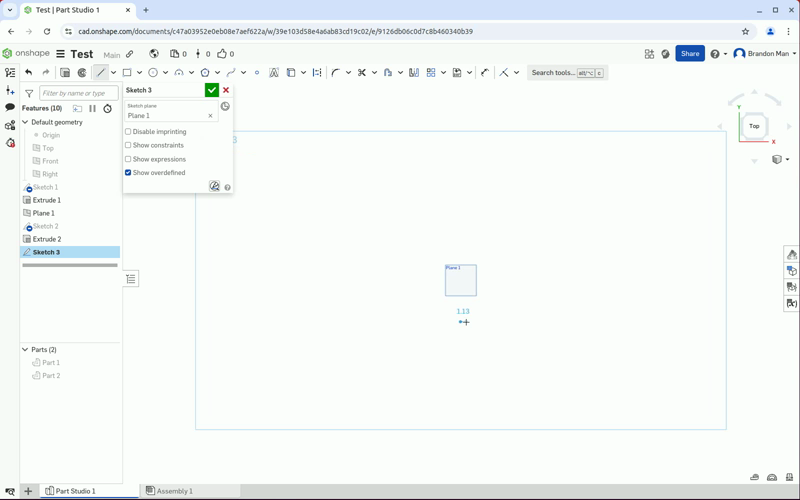
scroll(6)
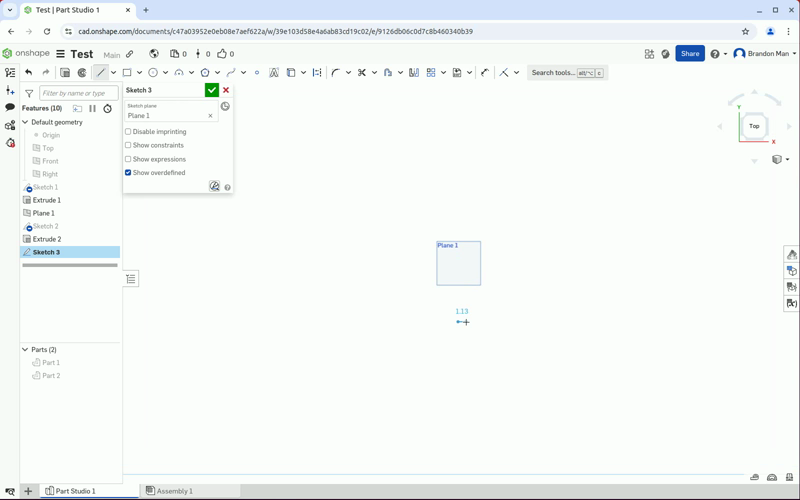
scroll(6)
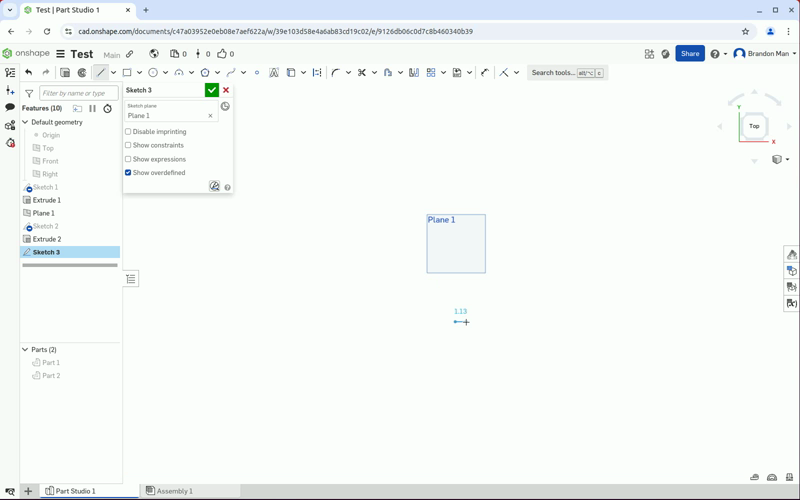
scroll(6)
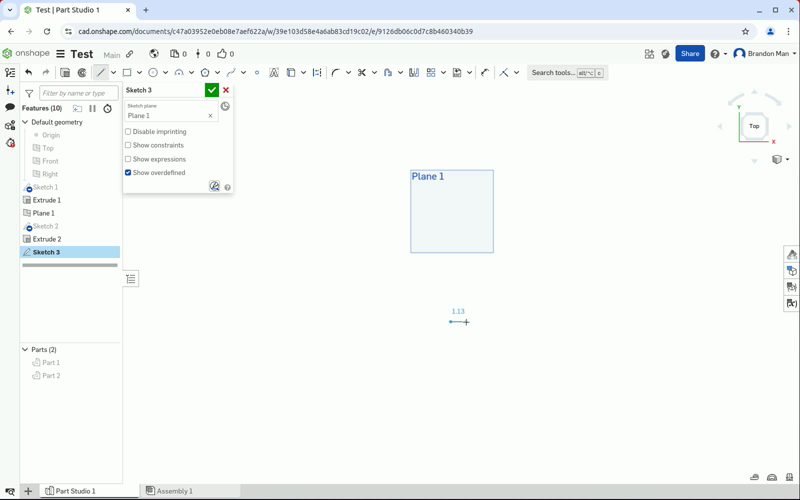
scroll(6)
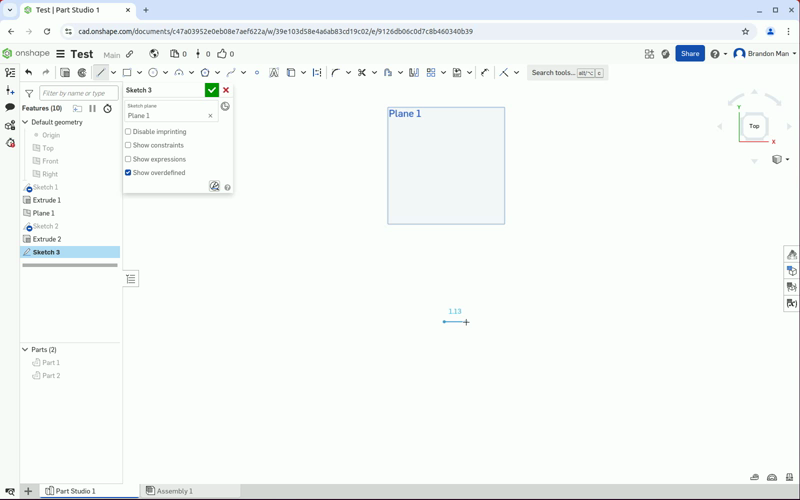
scroll(6)
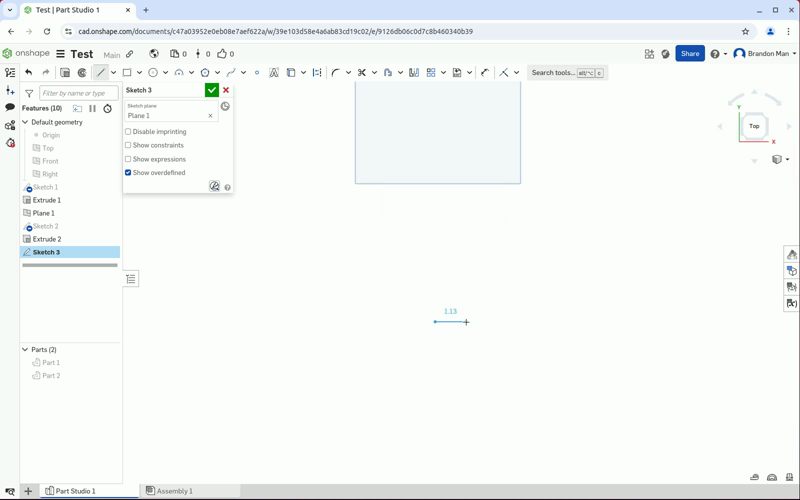
scroll(6)
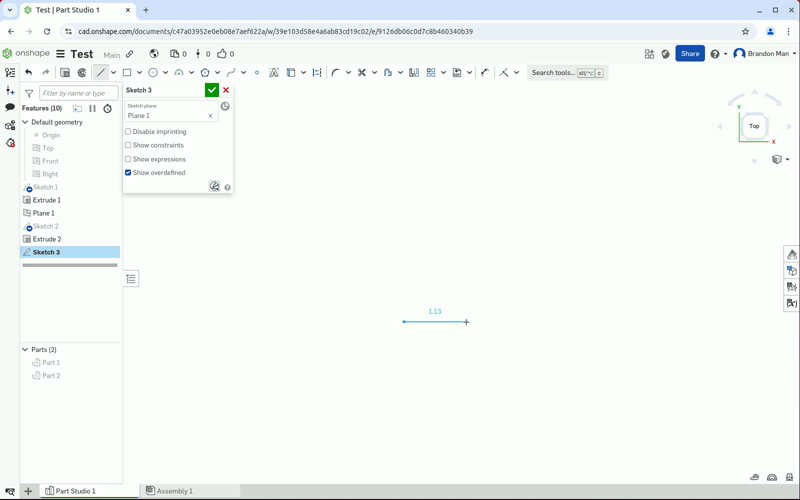
click(466, 321)
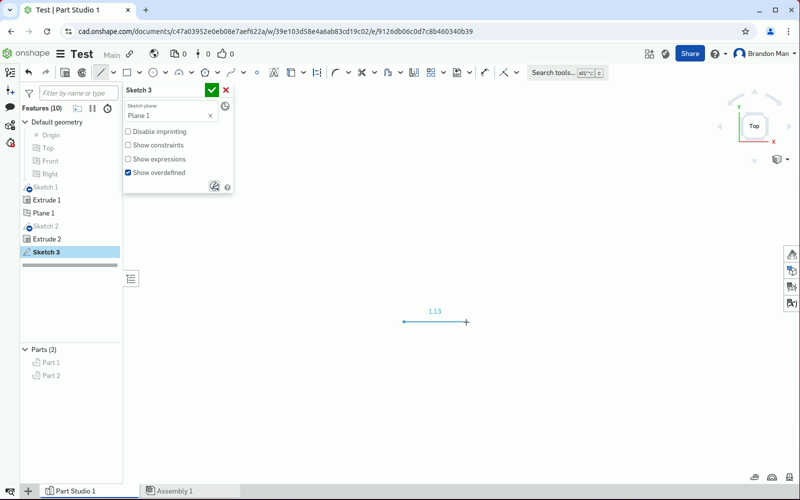
scroll(-6)
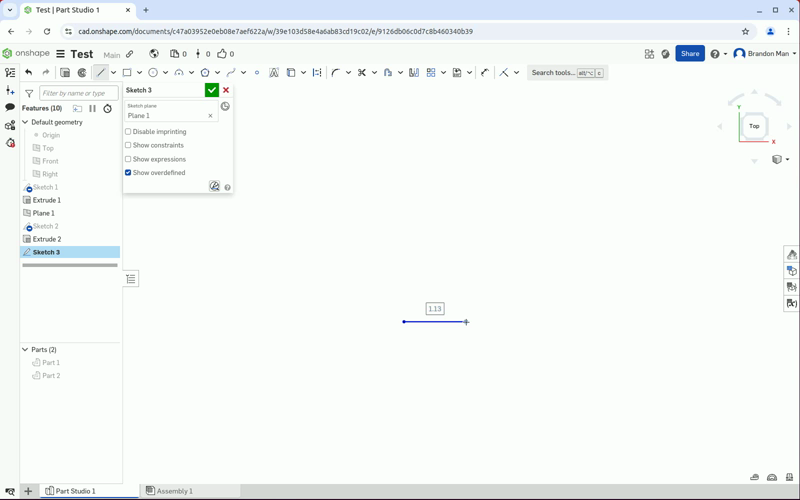
scroll(-6)
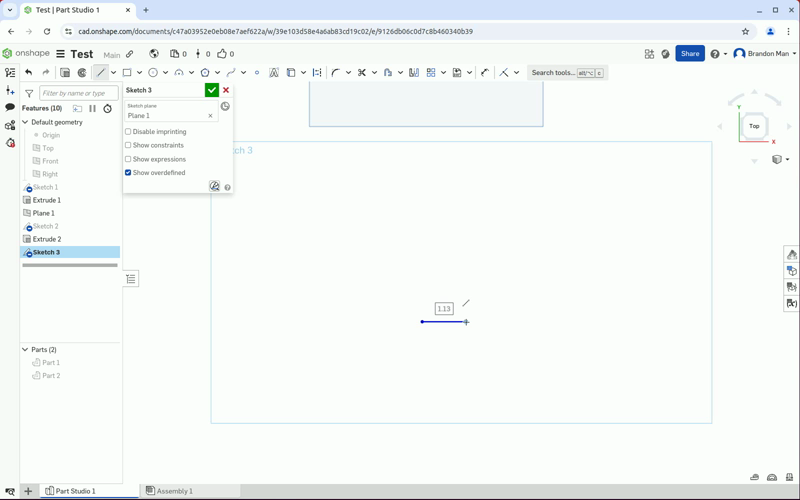
scroll(-6)
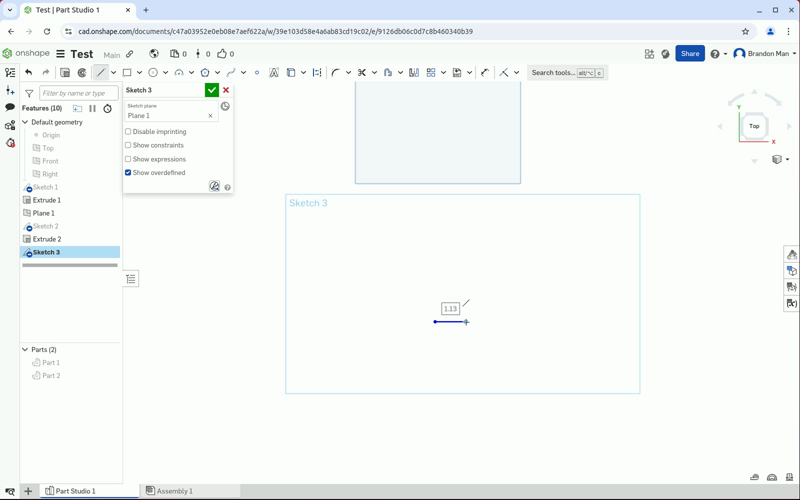
scroll(-6)
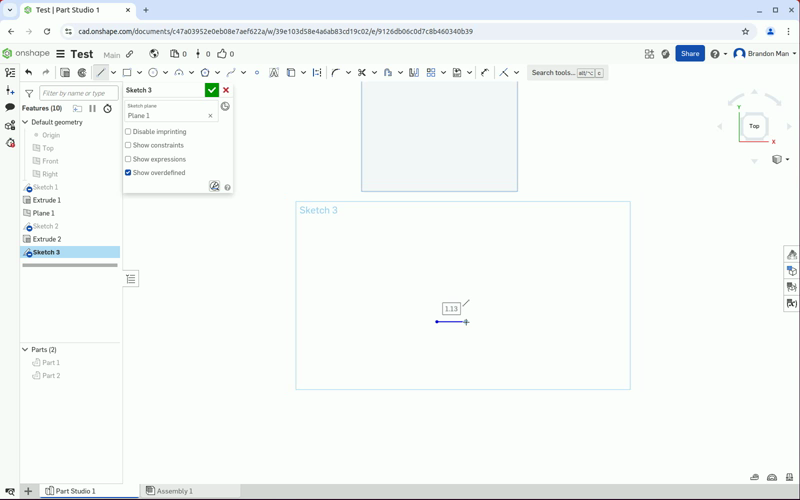
scroll(-6)
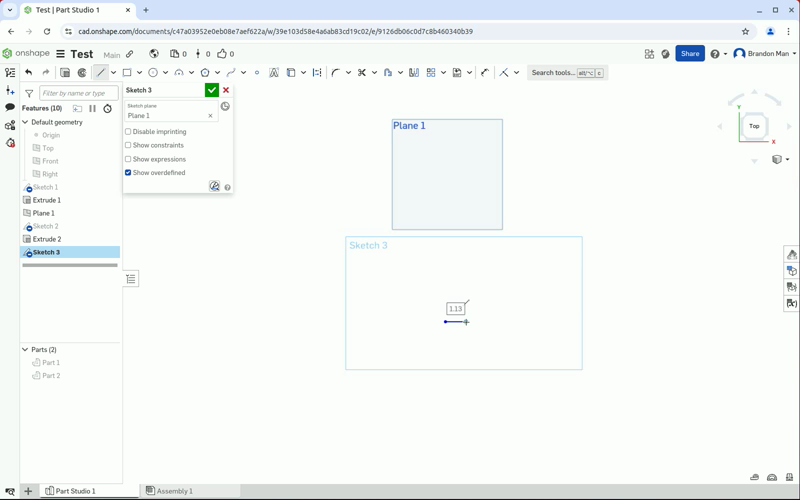
scroll(-6)
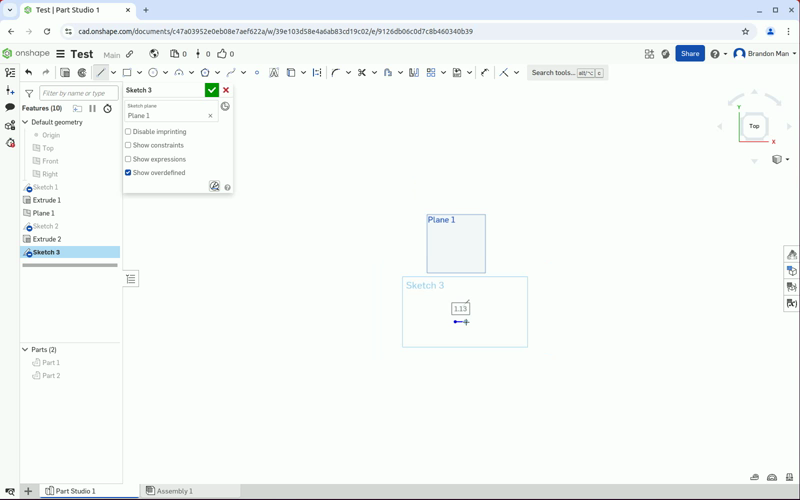
scroll(-6)
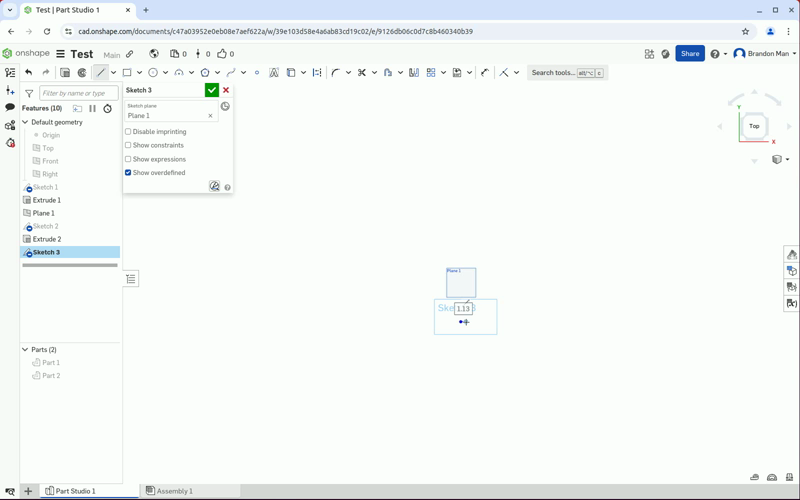
key_up(shift)
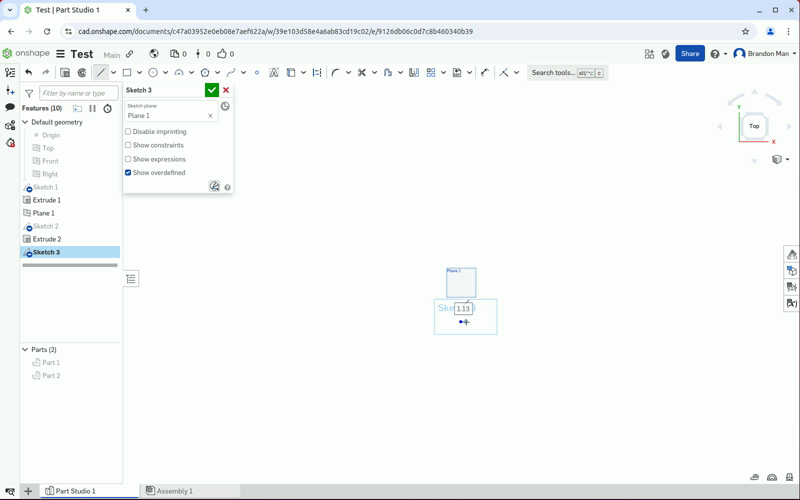
key_down(shift)
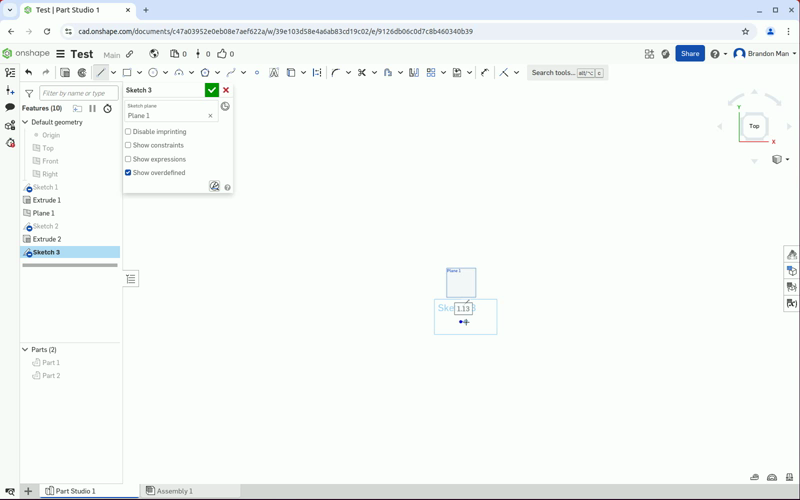
mouse_move(496, 321)
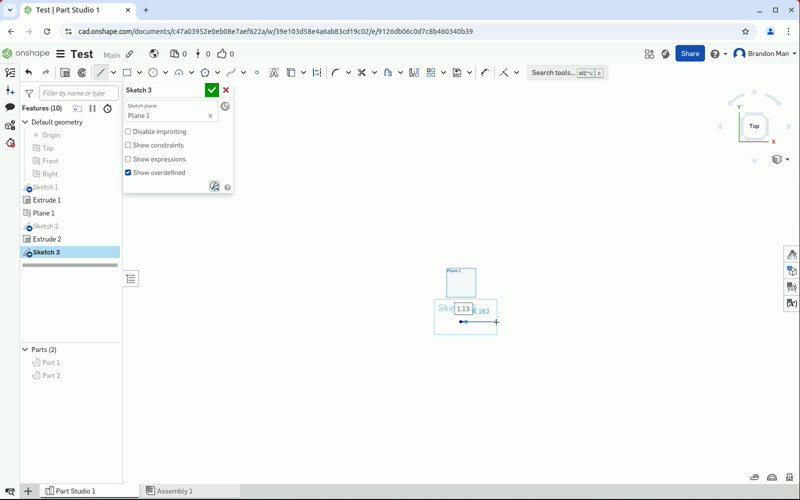
mouse_move(466, 288)
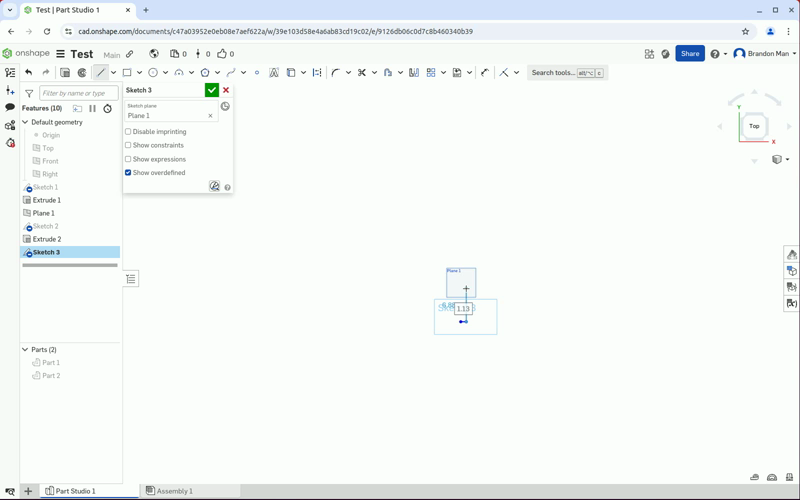
click(466, 288)
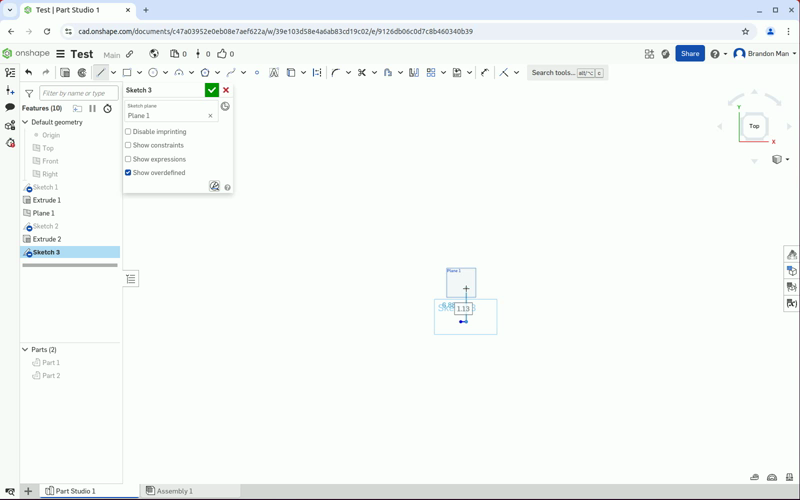
key_up(shift)
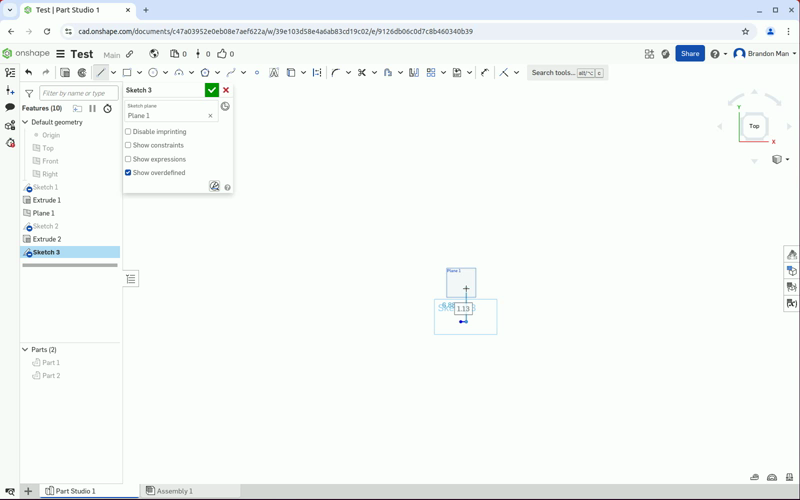
key_down(shift)
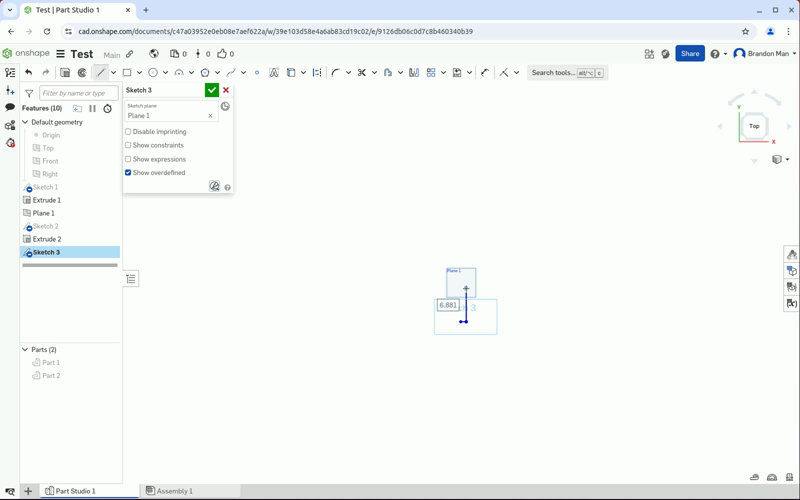
mouse_move(496, 288)
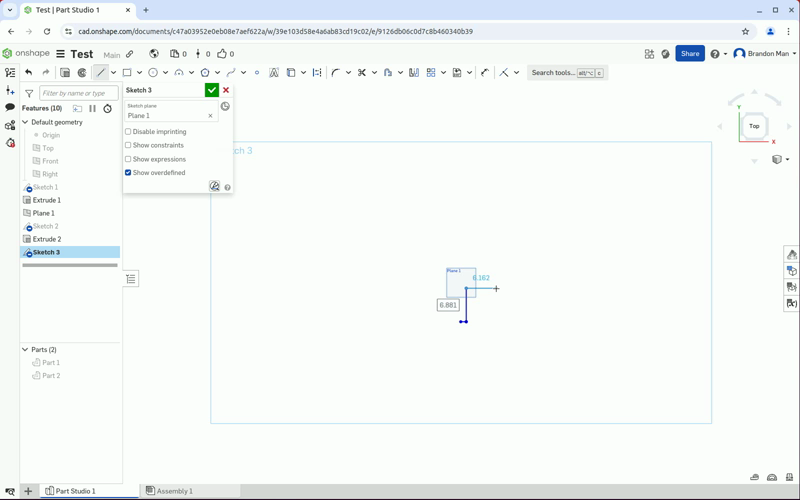
mouse_move(460, 288)
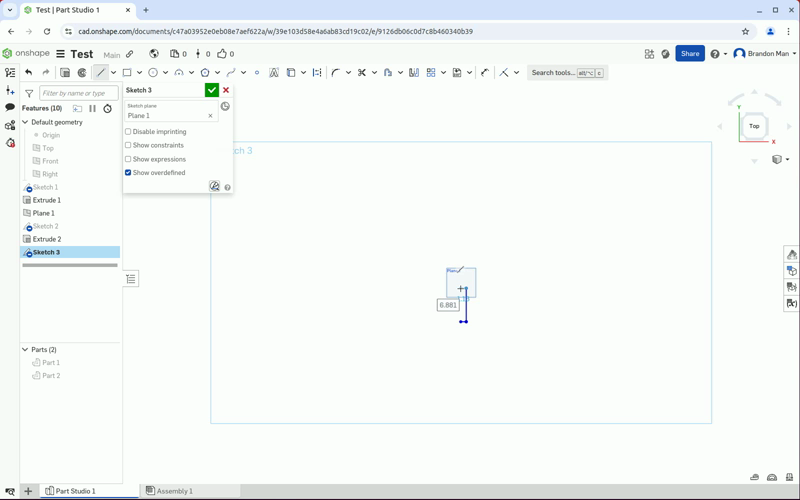
scroll(6)
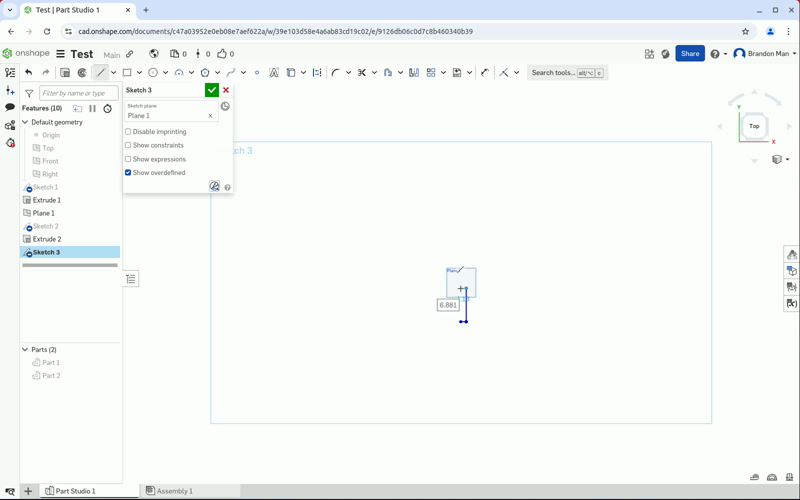
scroll(6)
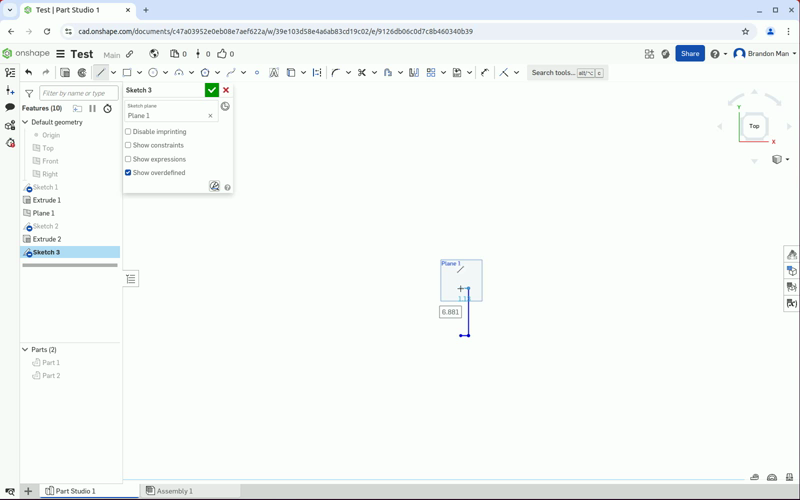
scroll(6)
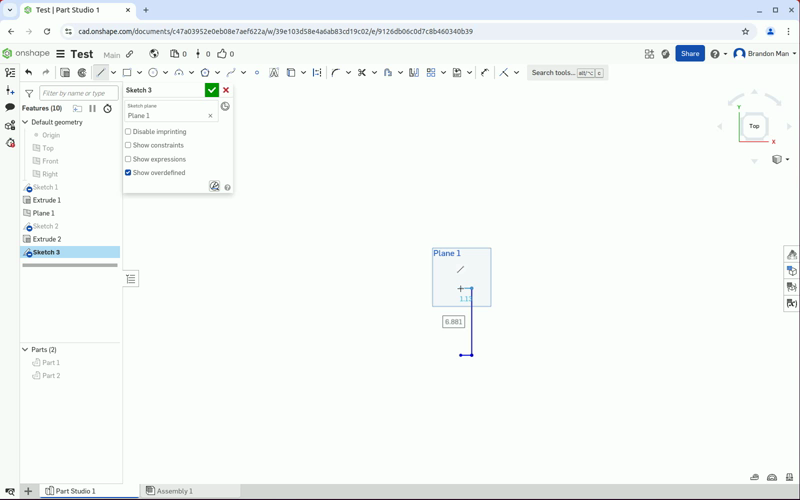
scroll(6)
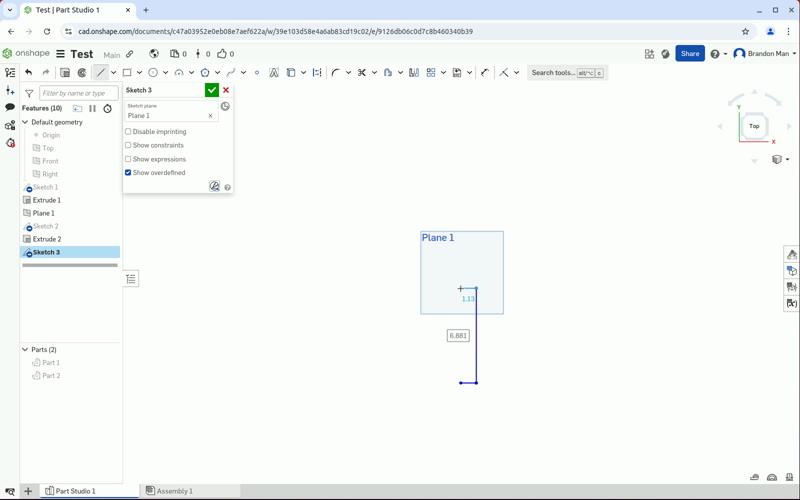
scroll(6)
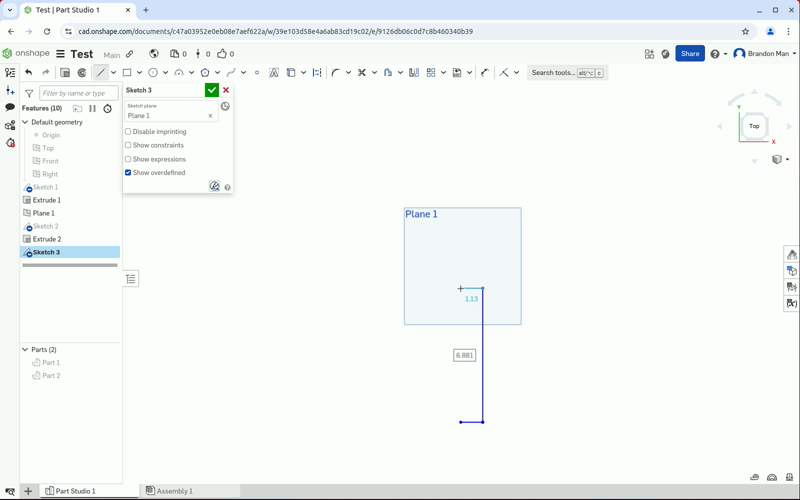
scroll(6)
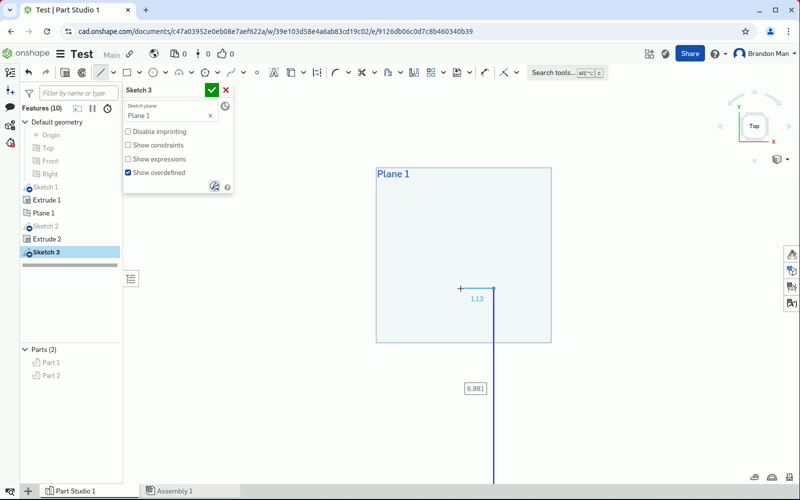
scroll(6)
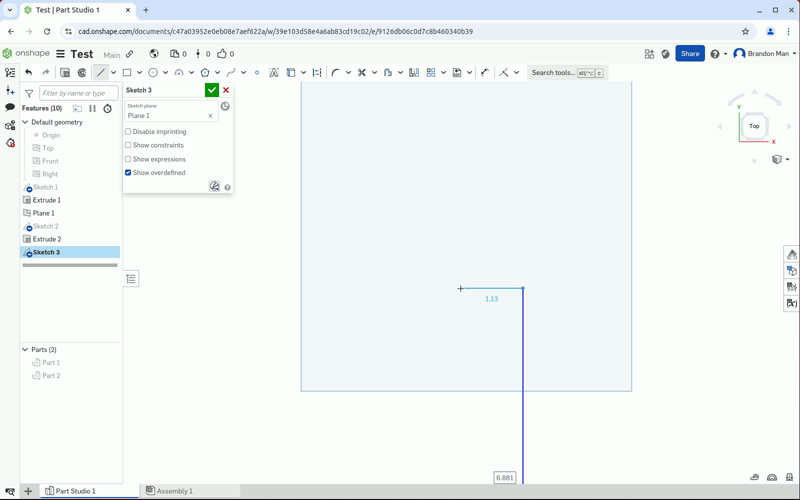
click(460, 288)
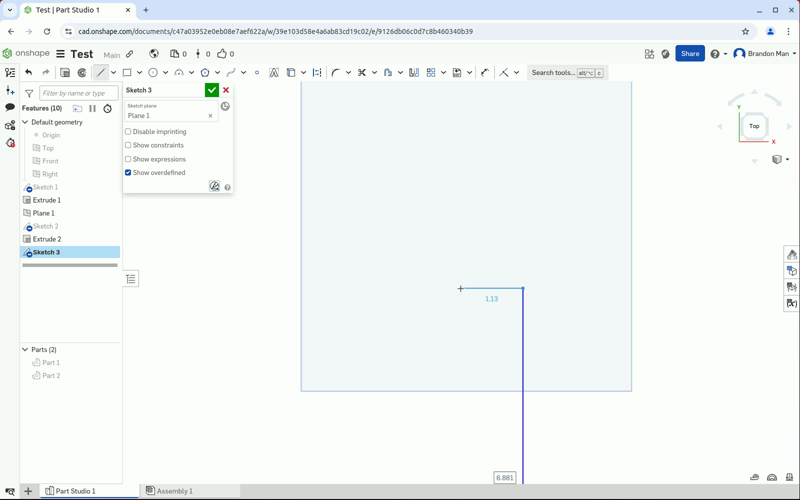
scroll(-6)
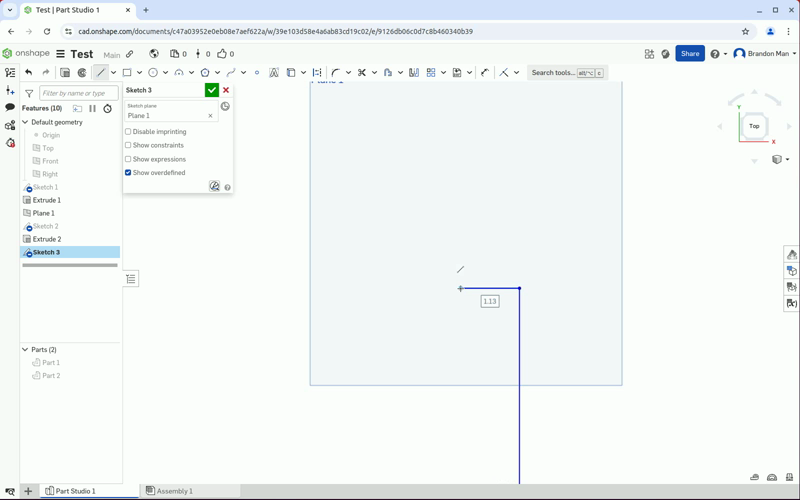
scroll(-6)
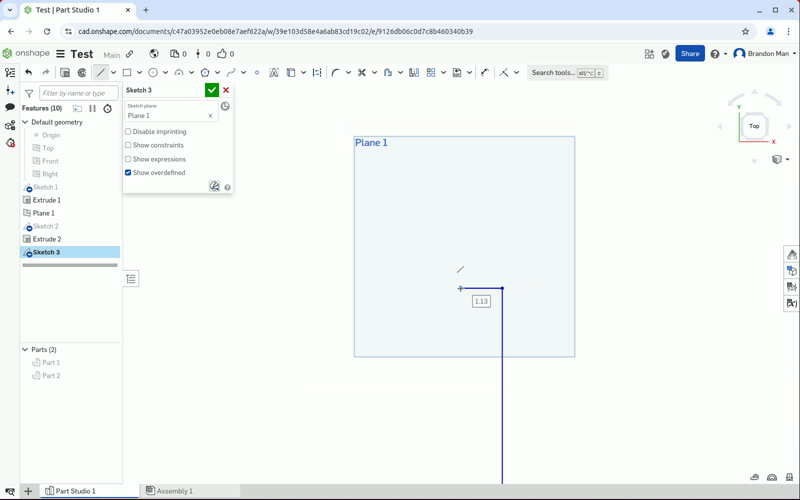
scroll(-6)
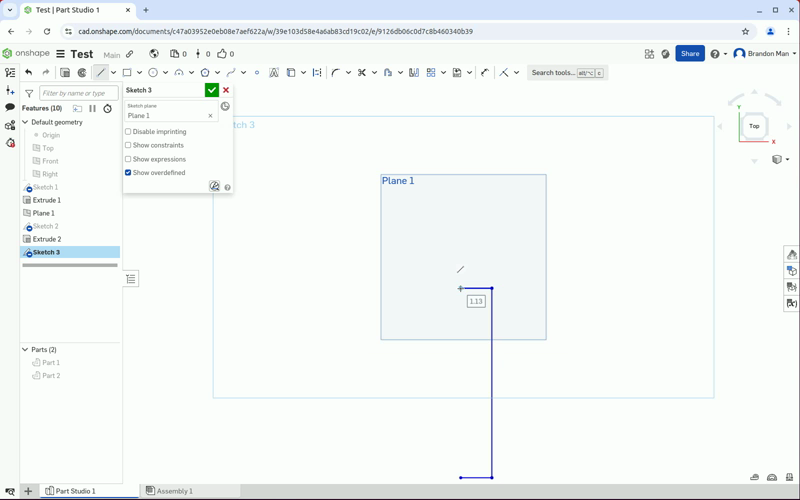
scroll(-6)
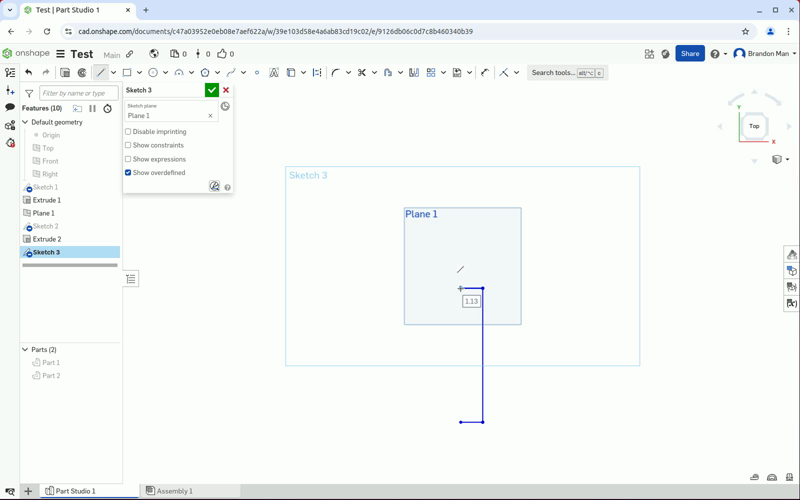
scroll(-6)
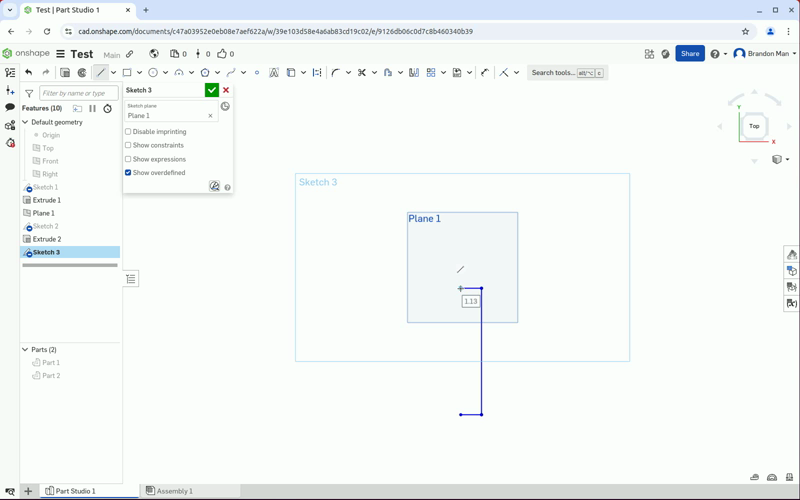
scroll(-6)
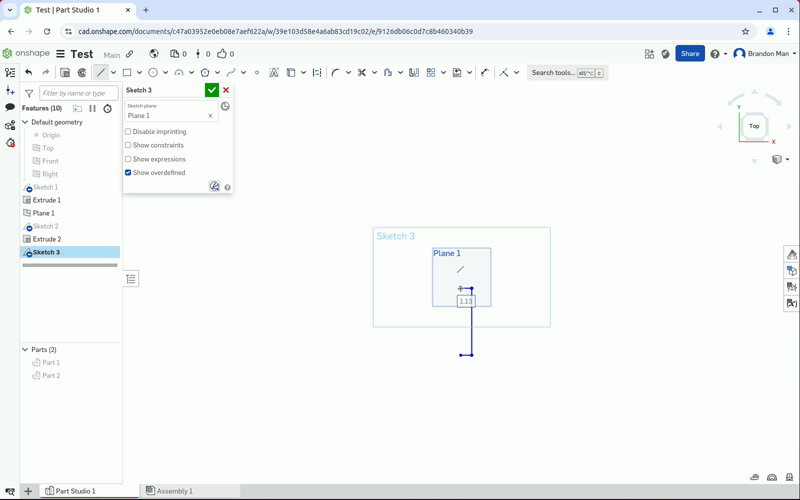
scroll(-6)
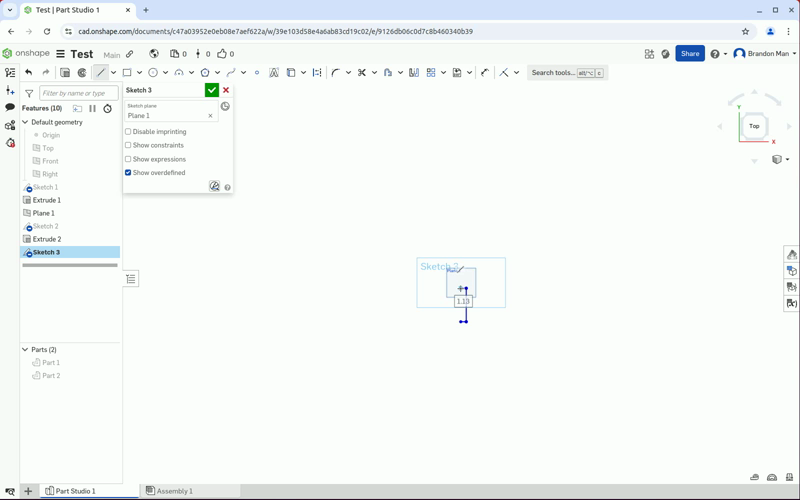
key_up(shift)
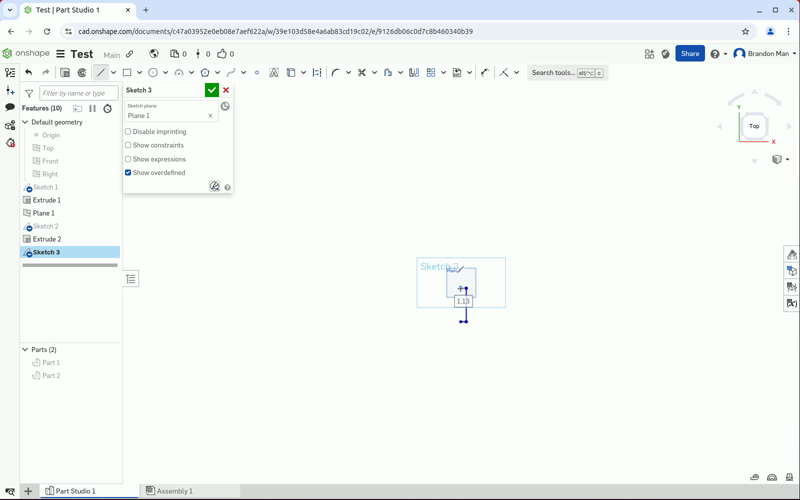
mouse_move(490, 288)
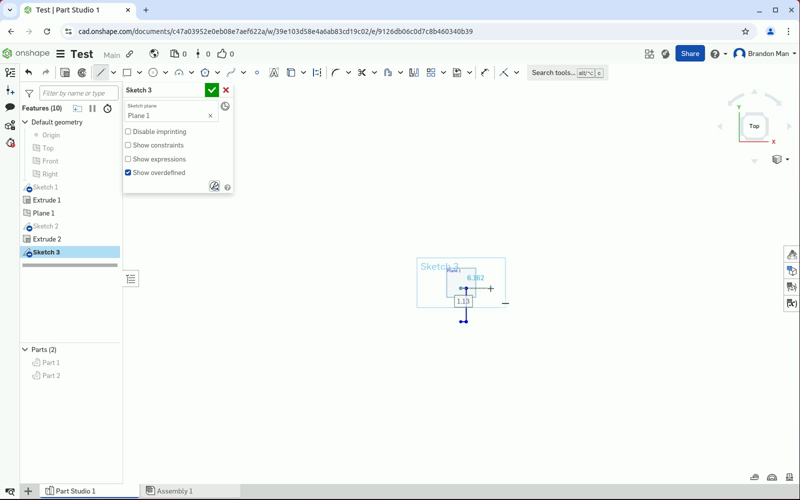
key_down(shift)
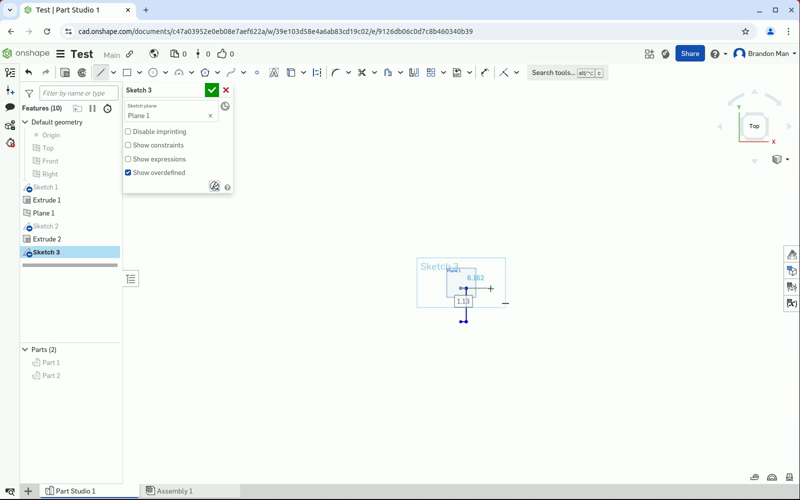
mouse_move(460, 321)
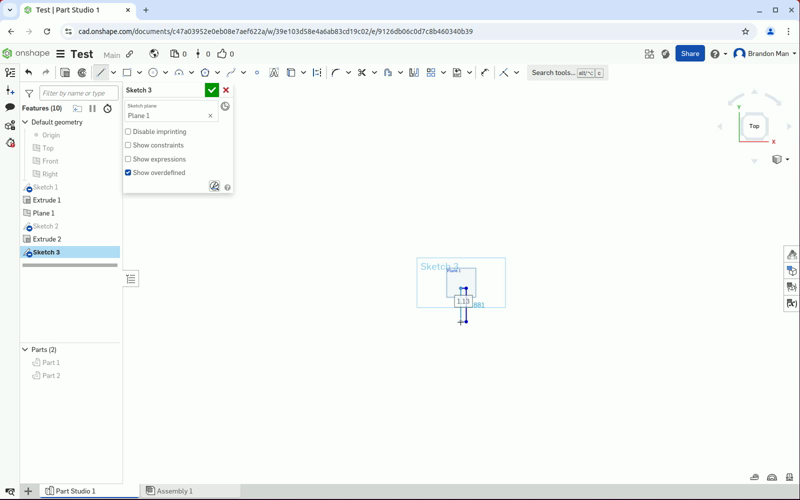
key_up(shift)
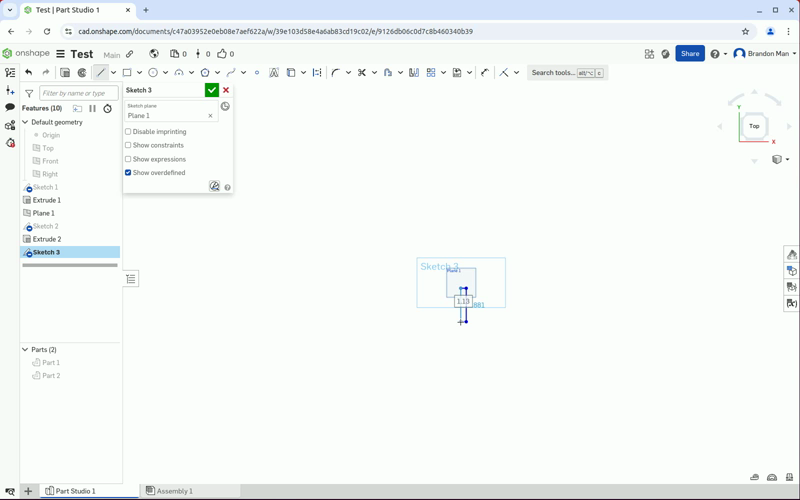
click(460, 321)
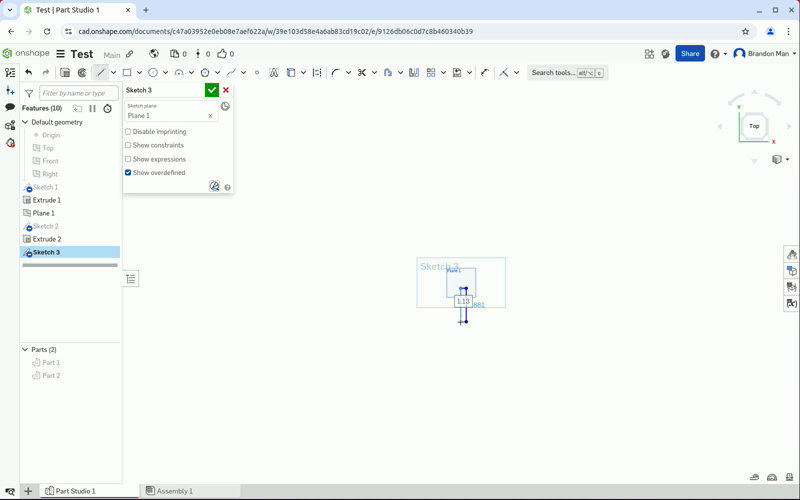
key(esc)
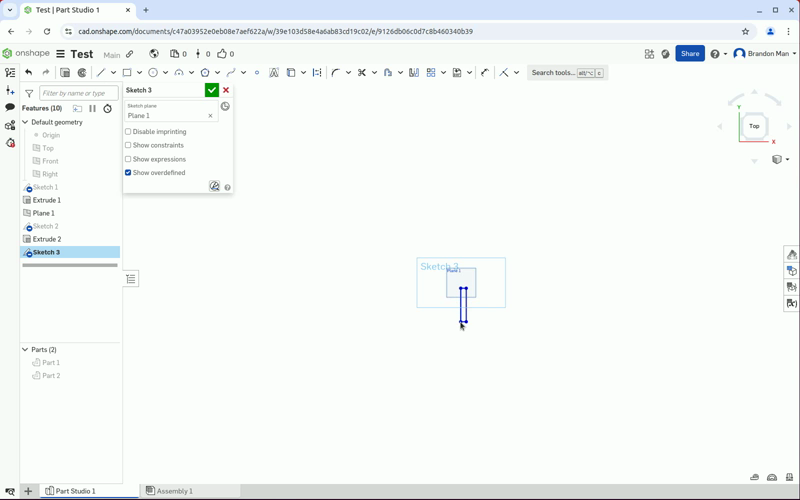
mouse_move(460, 296)
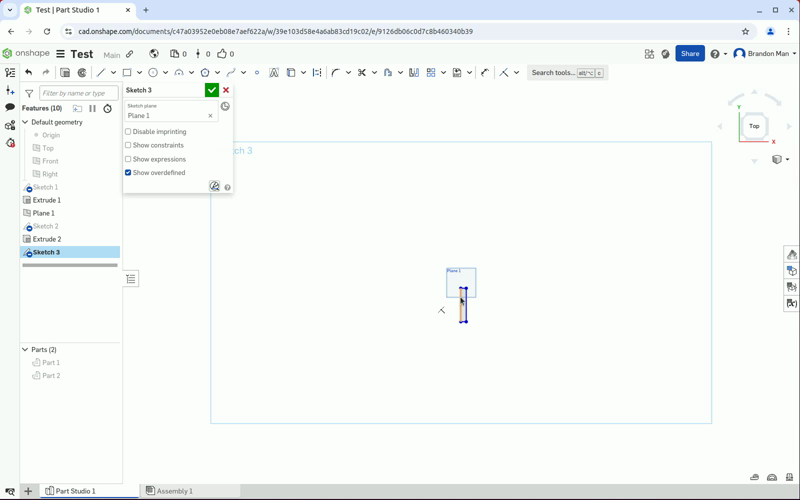
scroll(6)
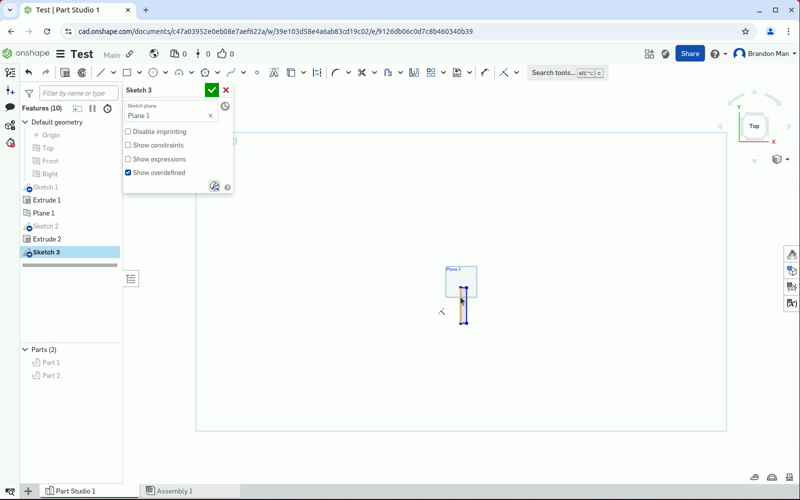
scroll(6)
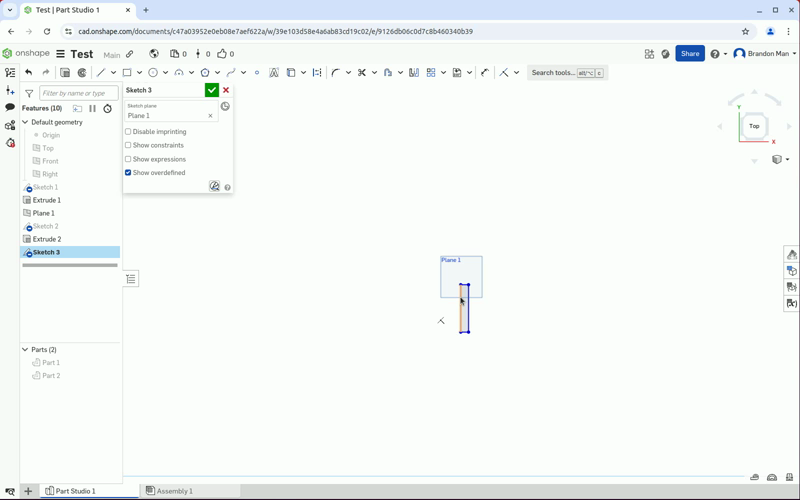
scroll(6)
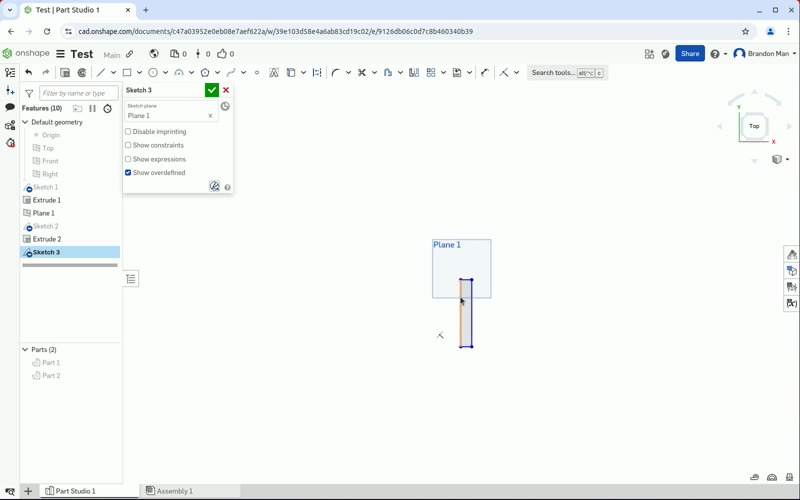
scroll(6)
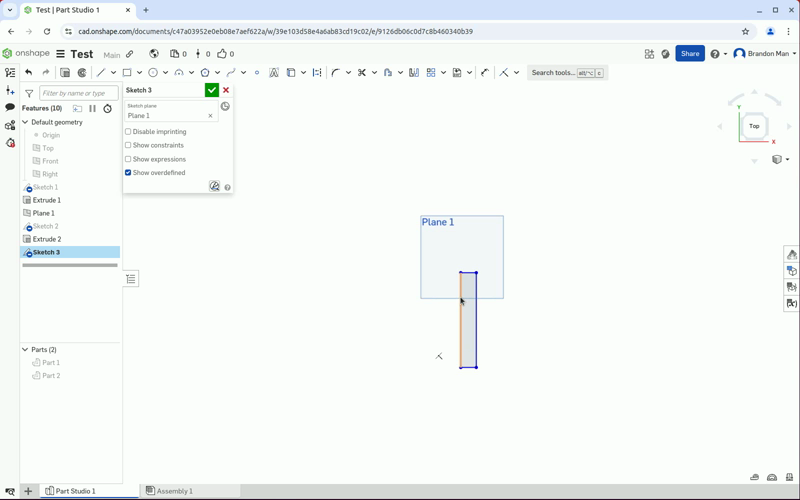
scroll(6)
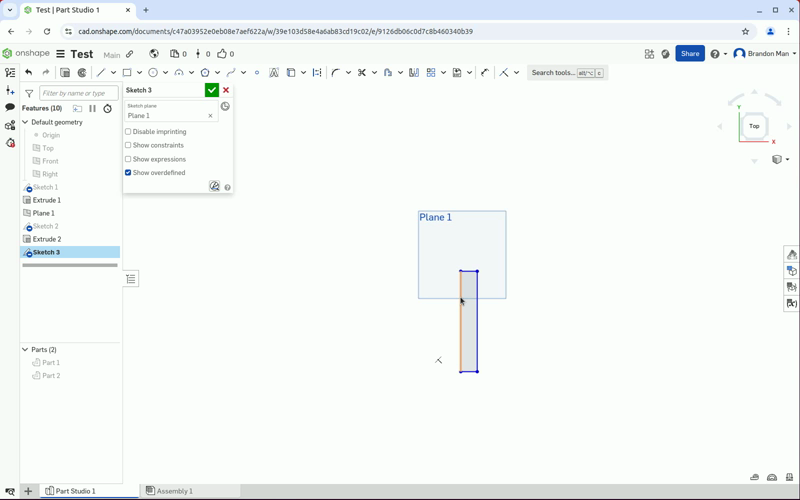
scroll(6)
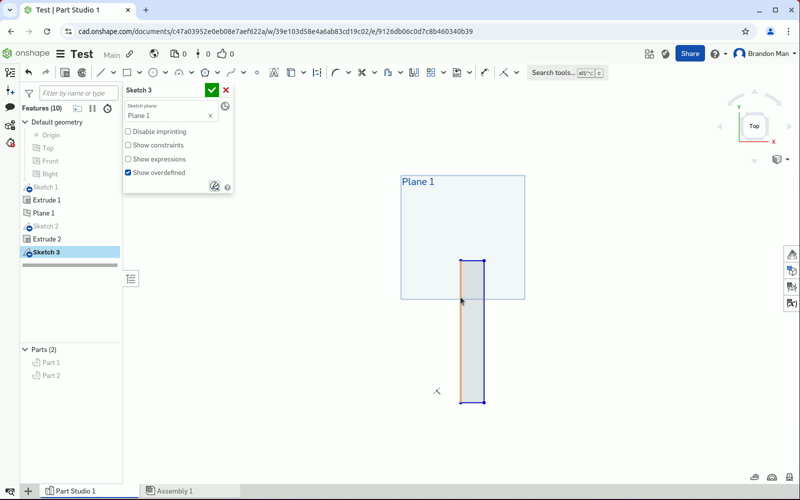
scroll(6)
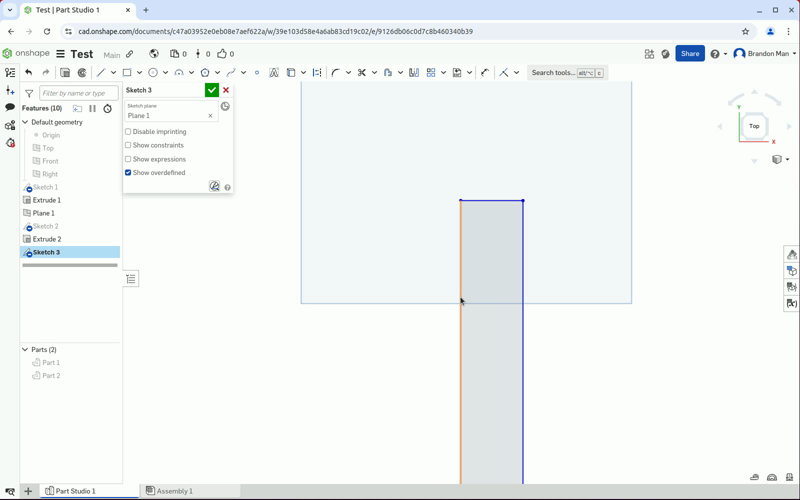
click(460, 296)
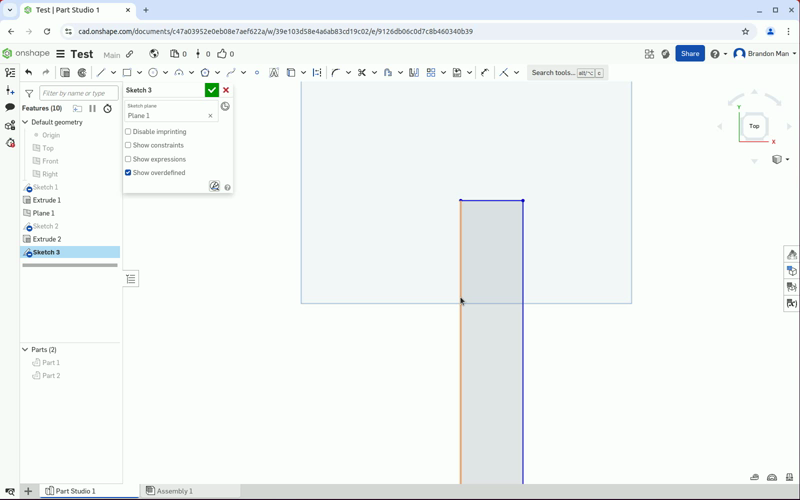
scroll(-6)
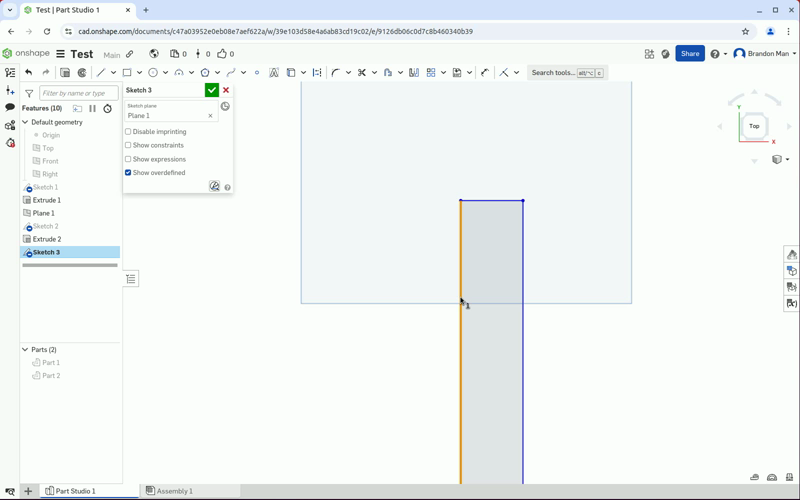
scroll(-6)
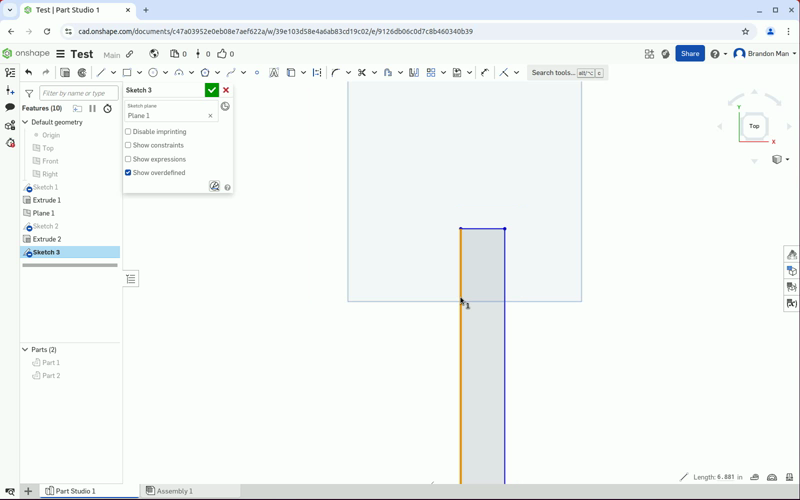
scroll(-6)
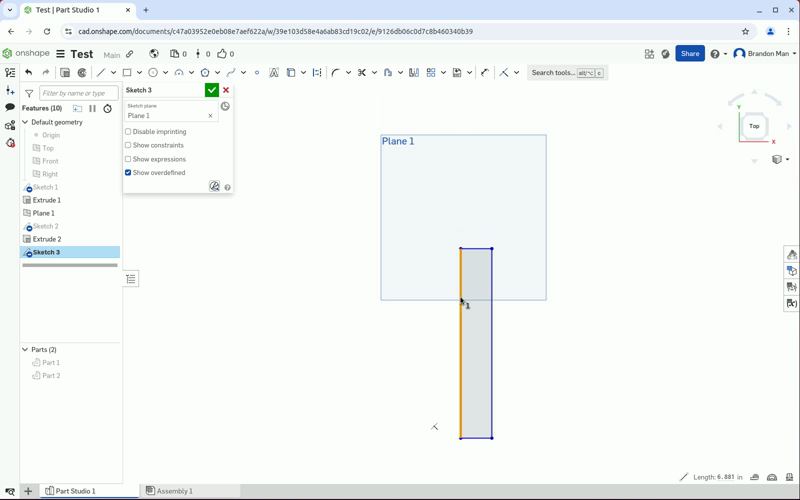
scroll(-6)
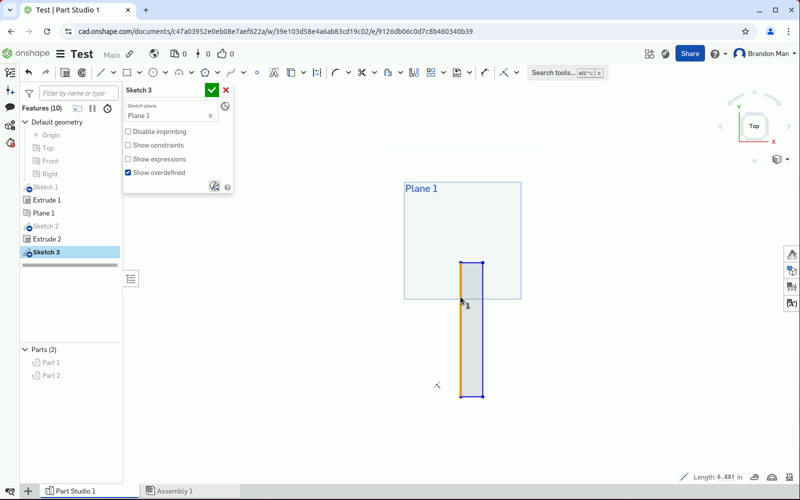
scroll(-6)
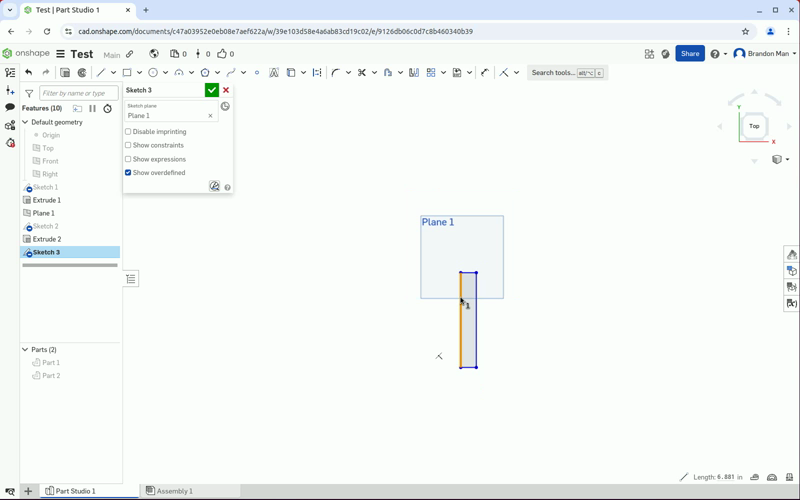
scroll(-6)
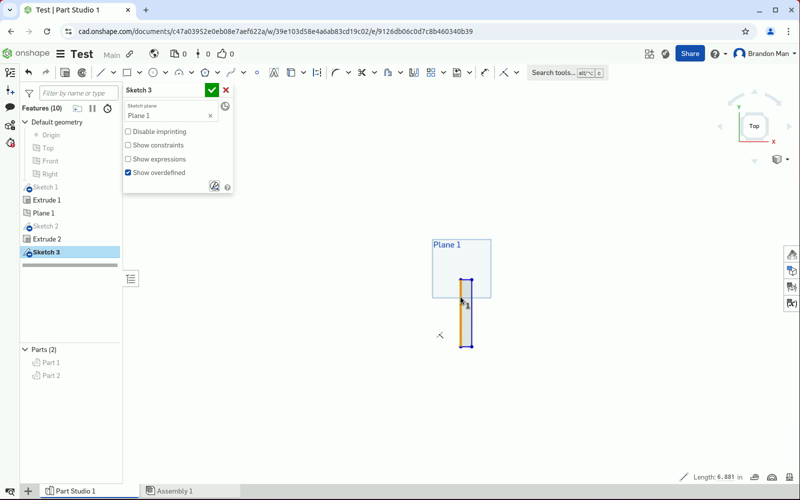
scroll(-6)
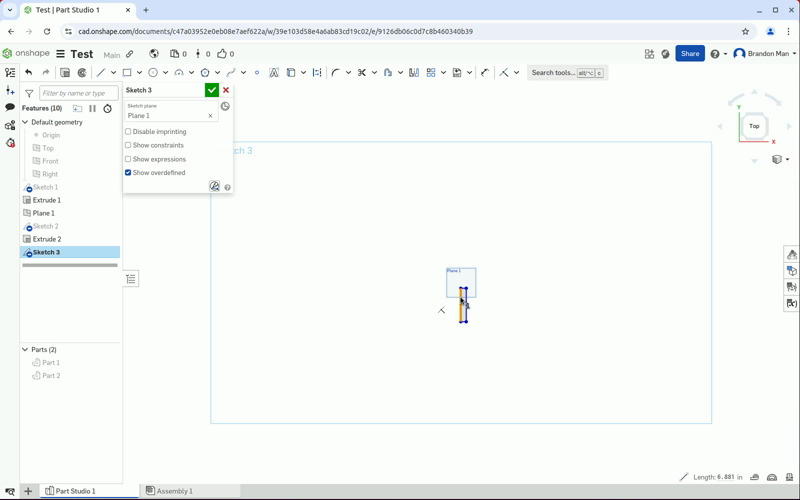
mouse_move(73, 352)
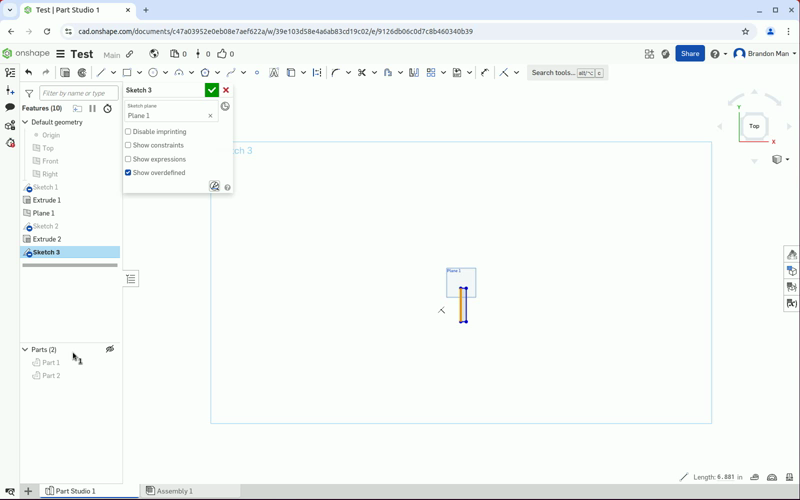
key(shift+y)
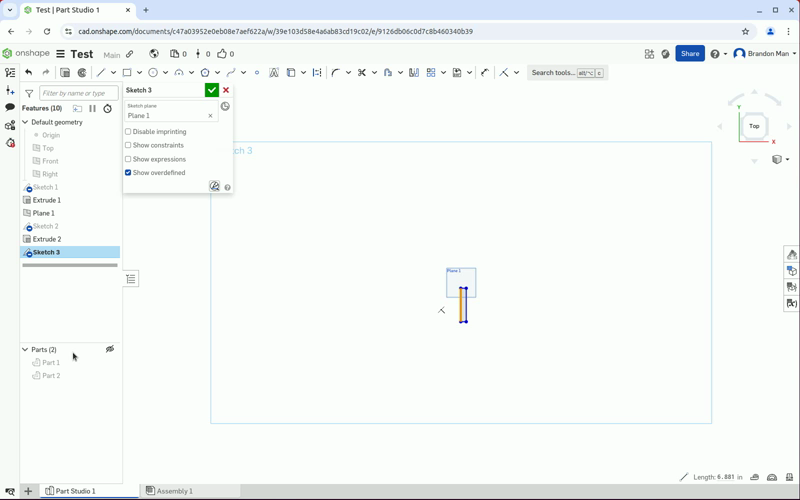
key(shift+e)
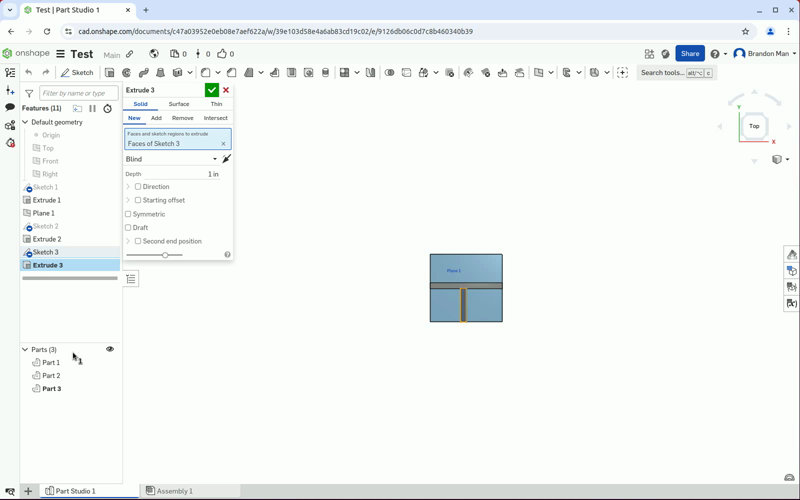
mouse_move(143, 106)
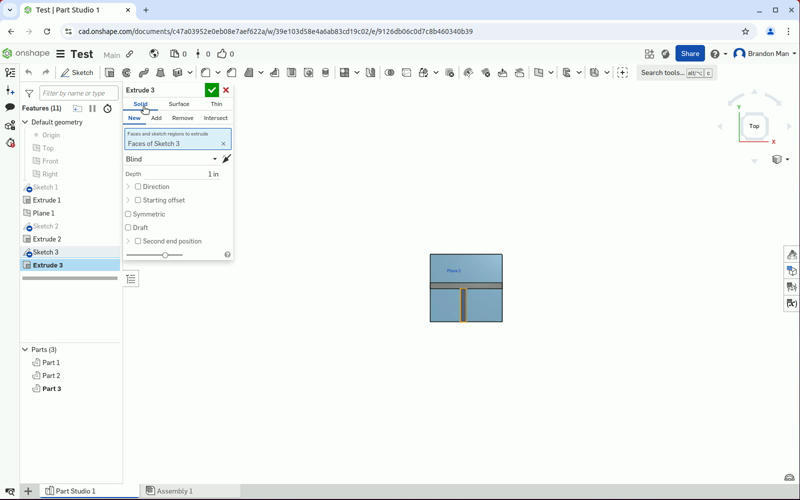
click(143, 106)
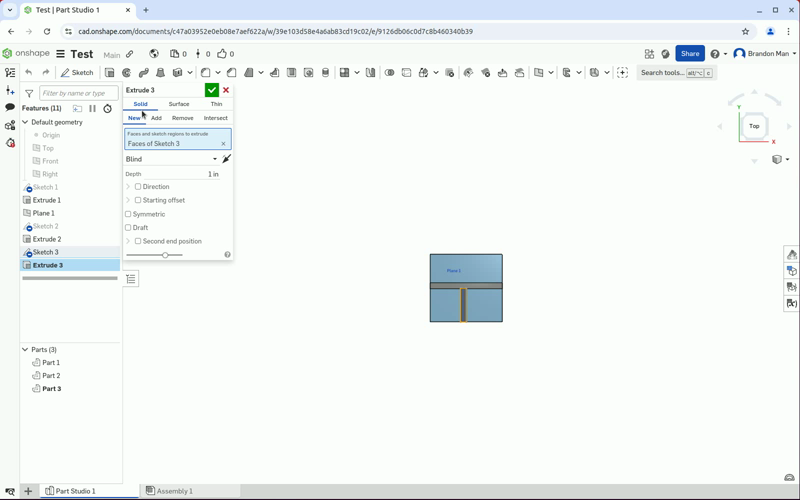
mouse_move(137, 120)
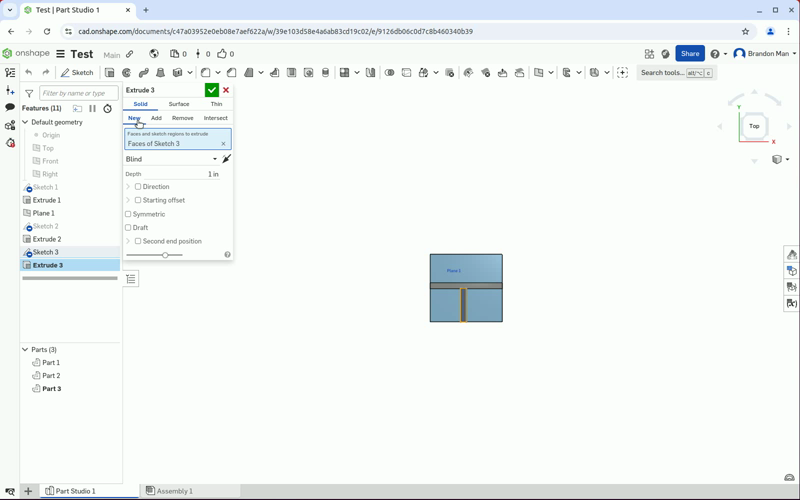
click(137, 120)
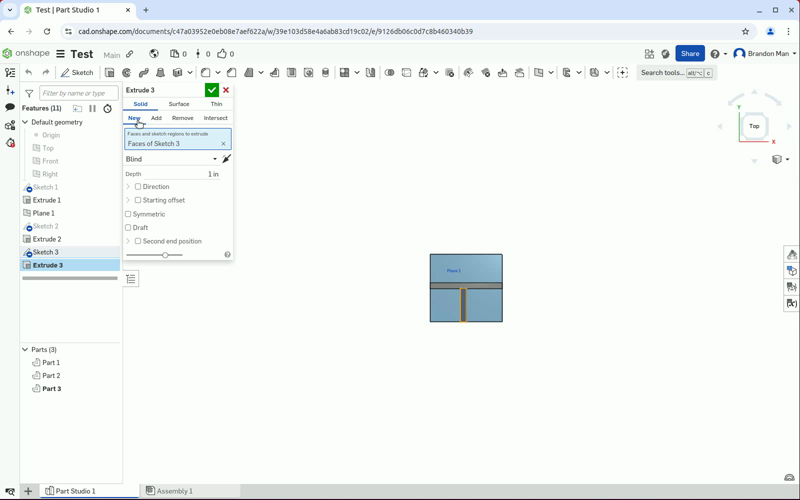
key(tab, 4)
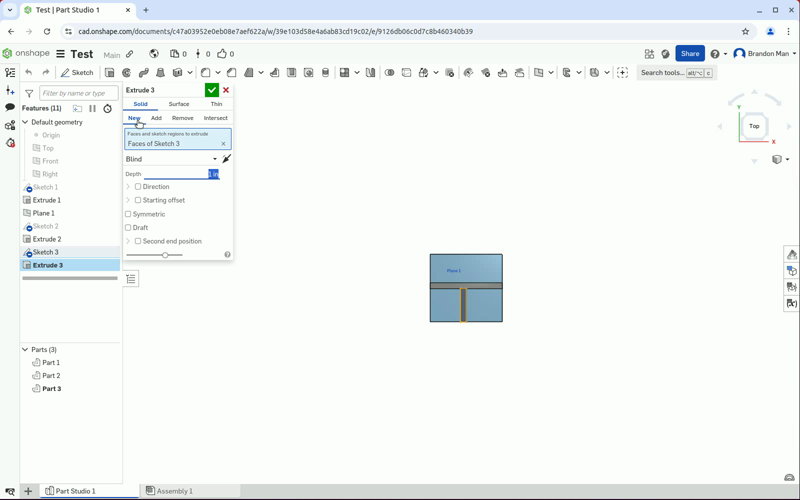
text(22.386)
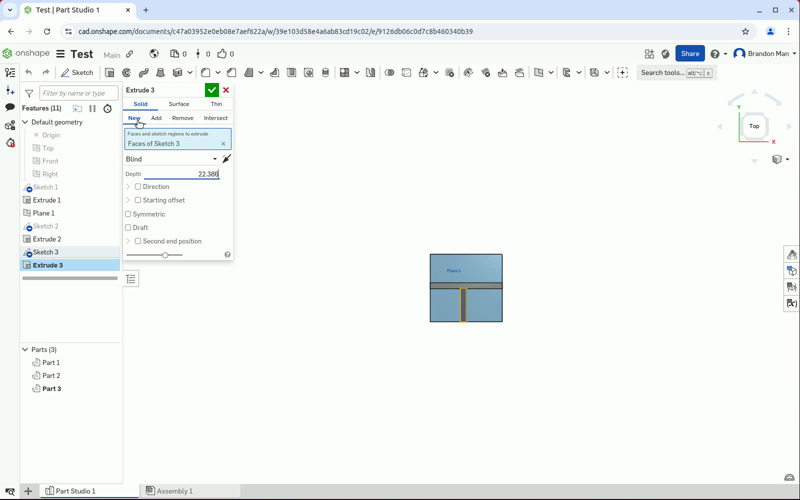
key(enter)
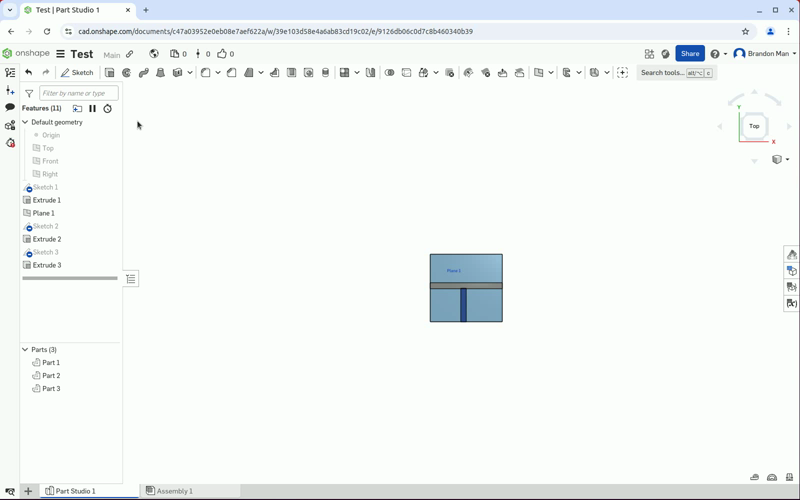
key(shift+h)
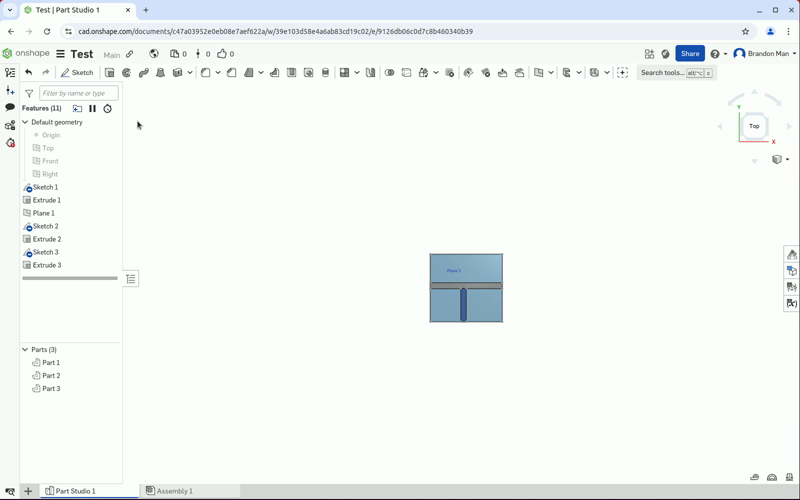
key(shift+h)
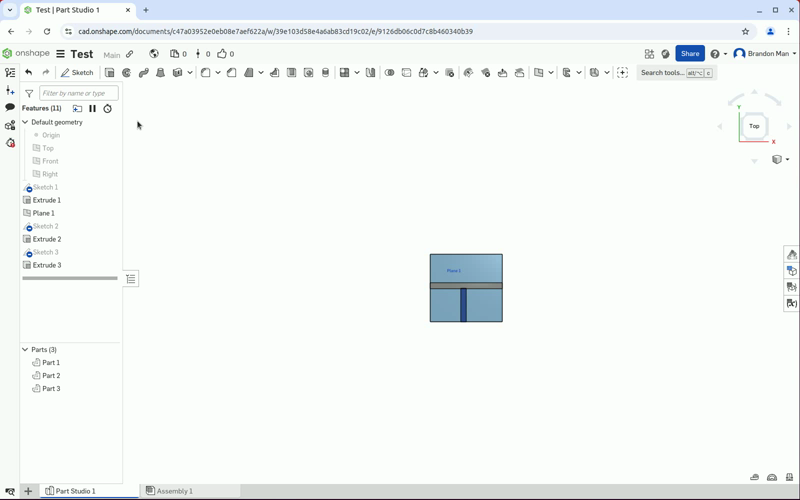
mouse_move(73, 189)
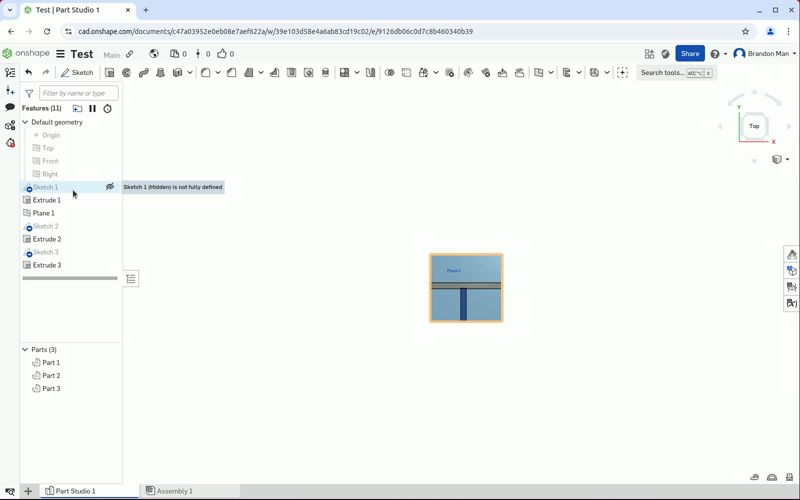
click(73, 189)
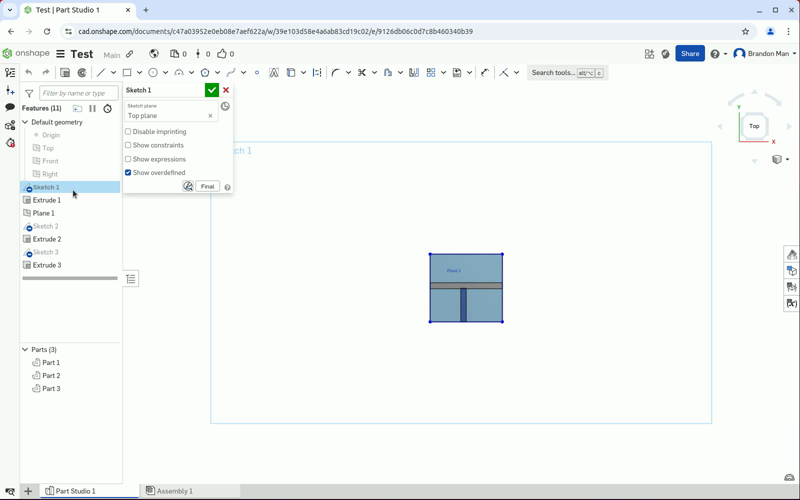
mouse_move(229, 92)
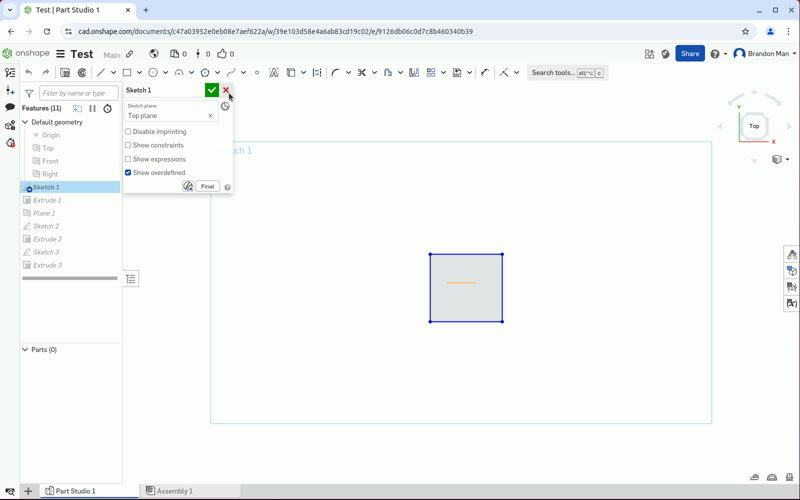
click(229, 92)
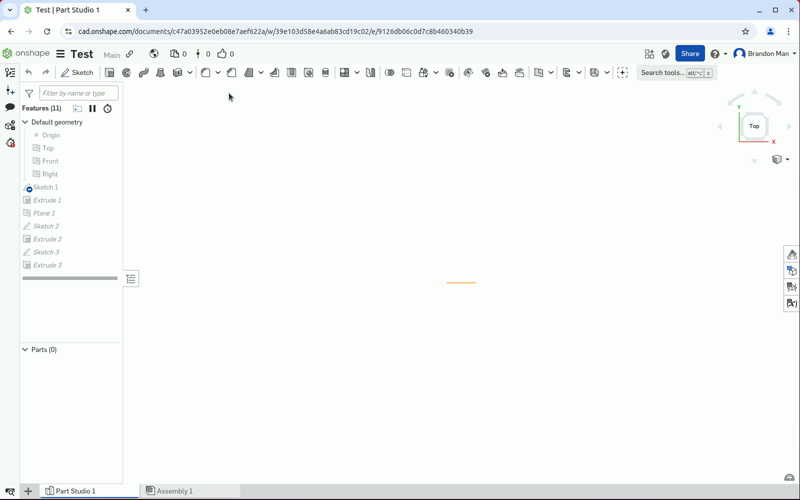
key(shift+s)
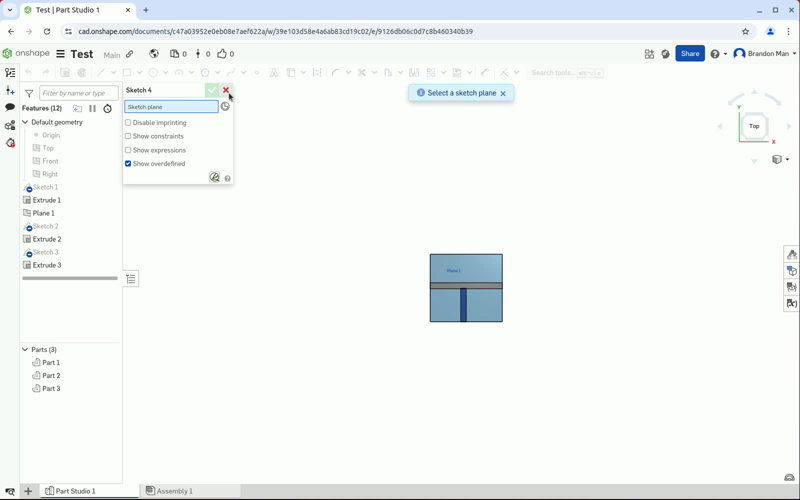
mouse_move(73, 215)
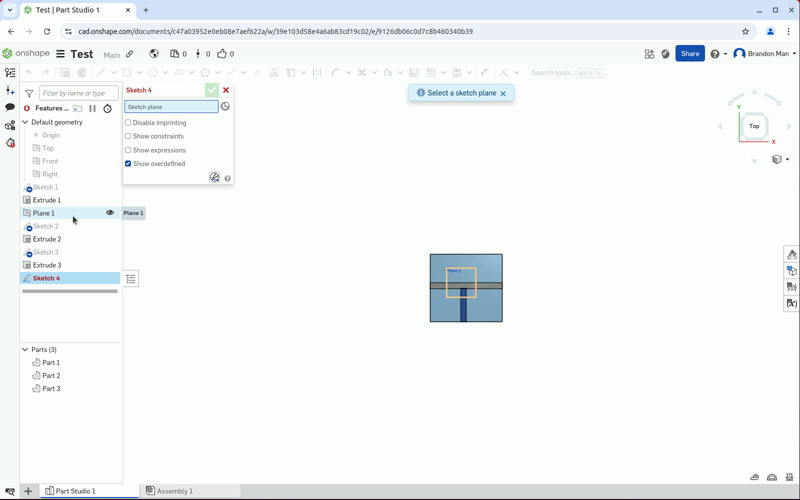
click(73, 215)
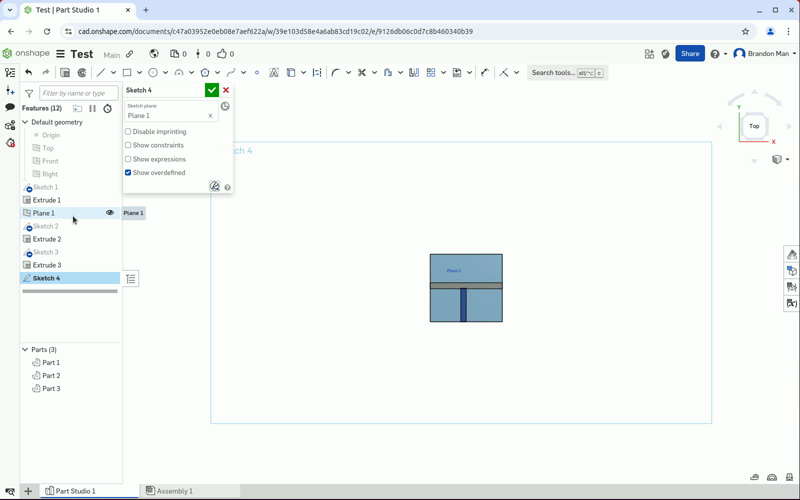
mouse_move(73, 352)
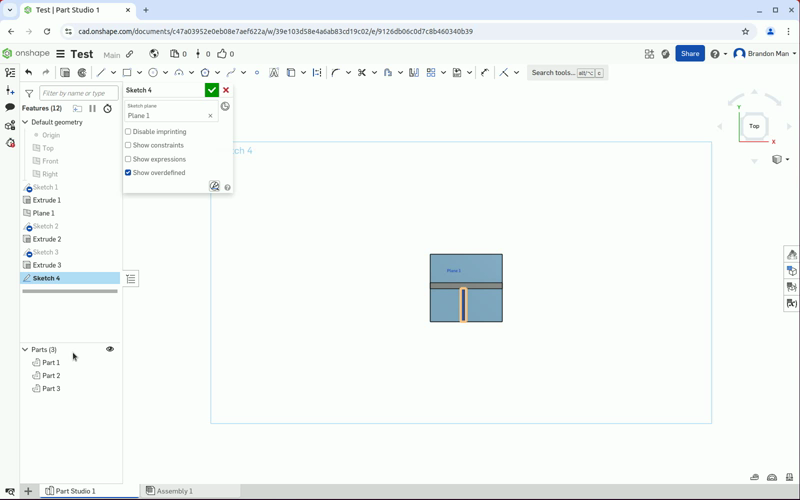
key(y)
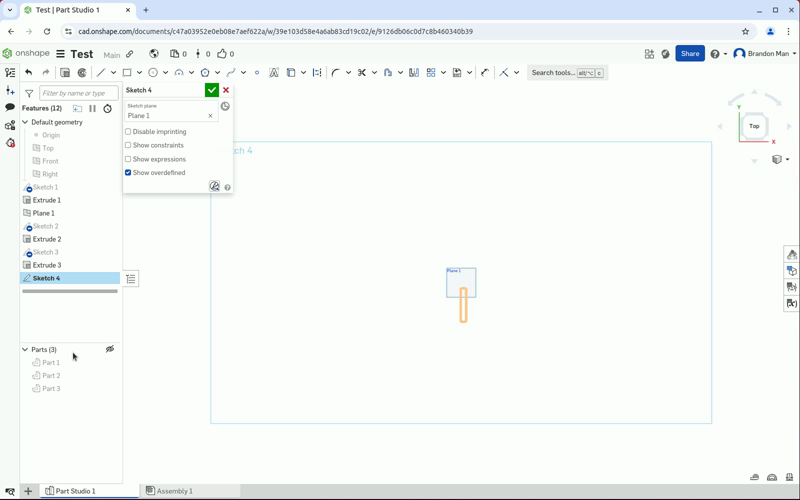
key(l)
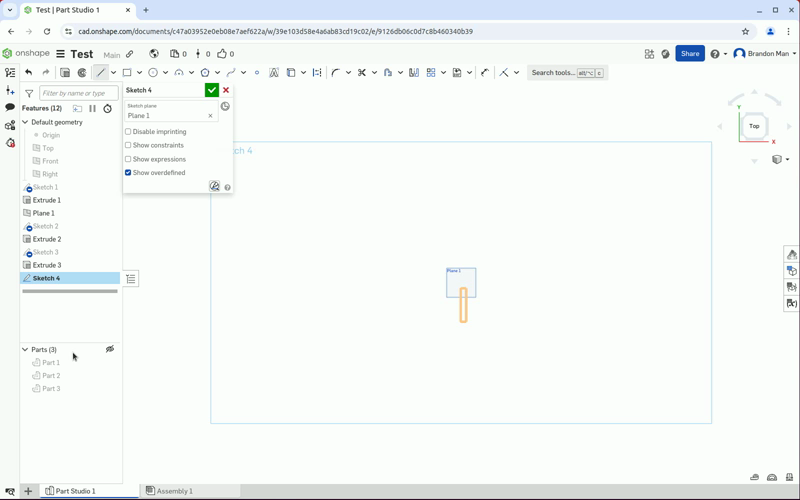
key_down(shift)
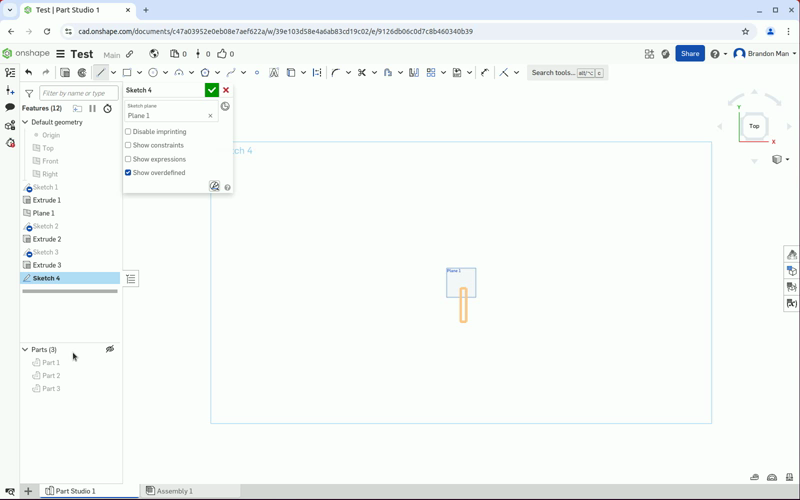
mouse_move(460, 288)
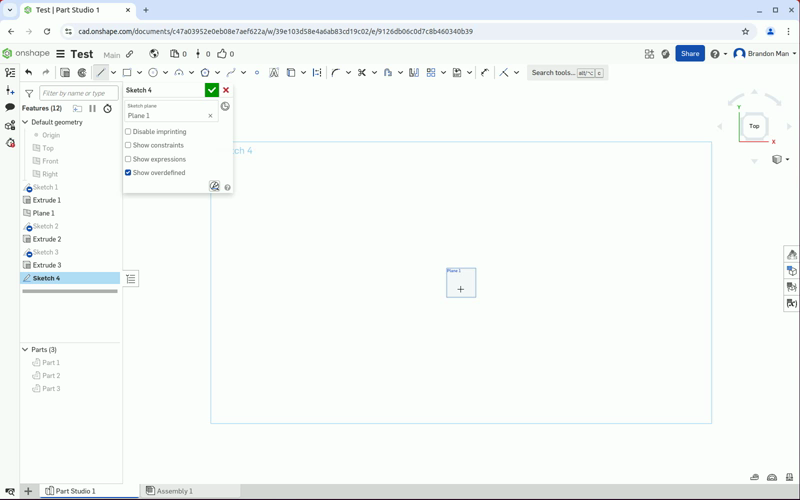
click(460, 288)
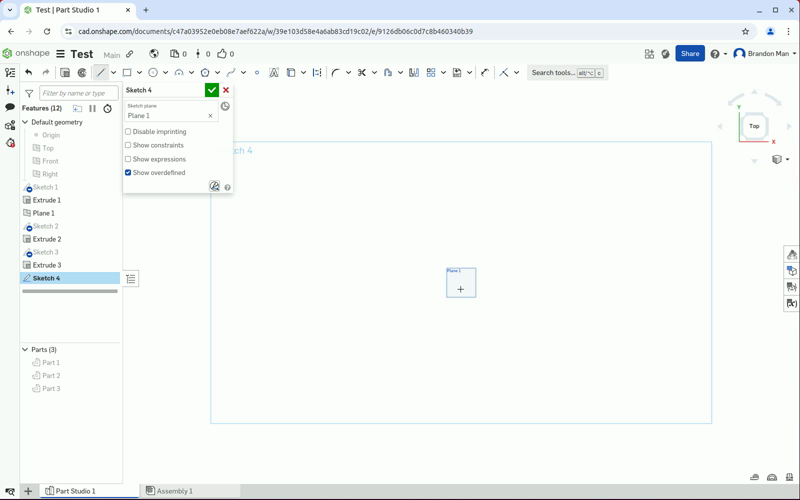
key_up(shift)
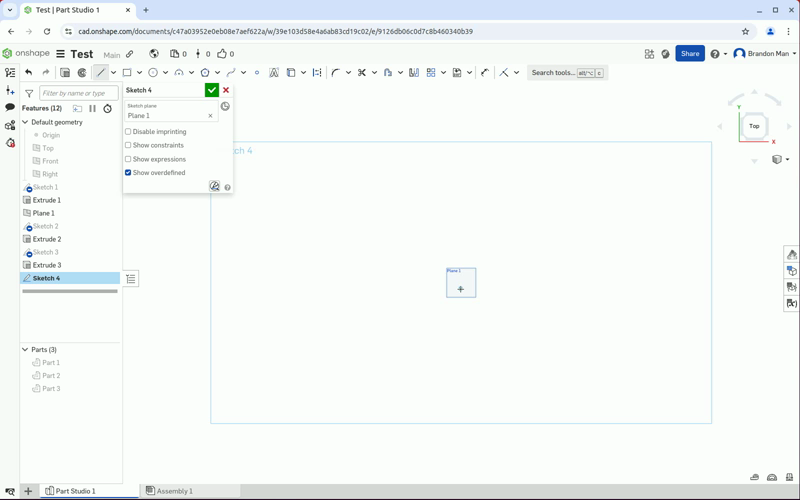
key_down(shift)
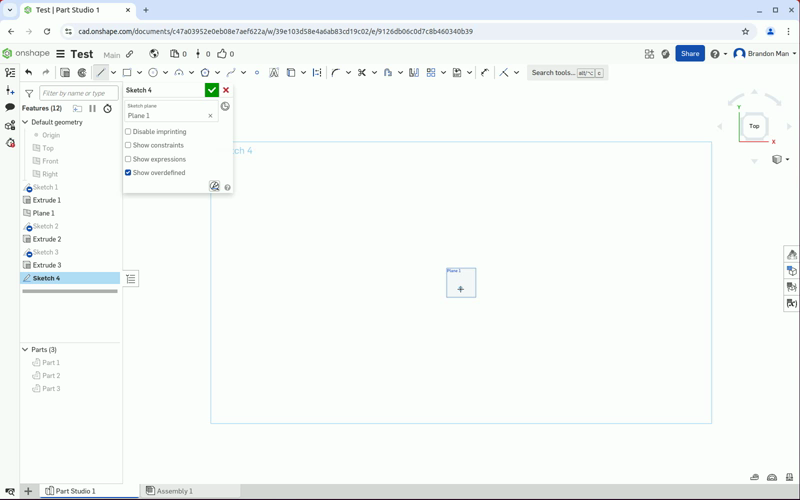
mouse_move(490, 288)
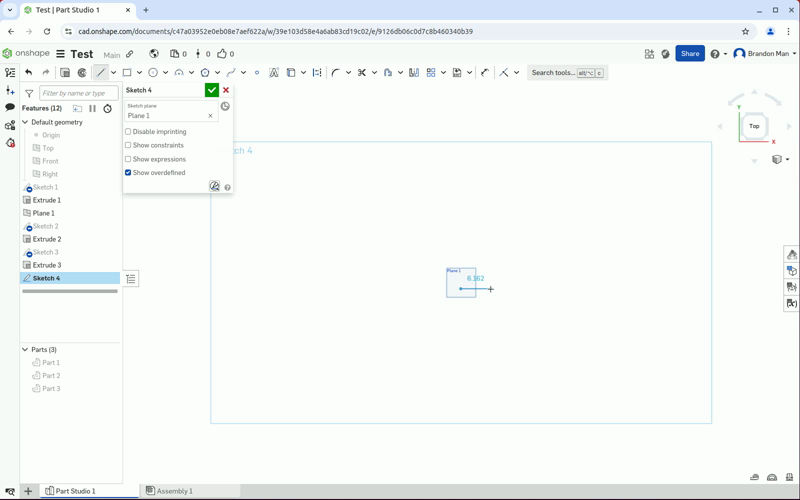
mouse_move(466, 288)
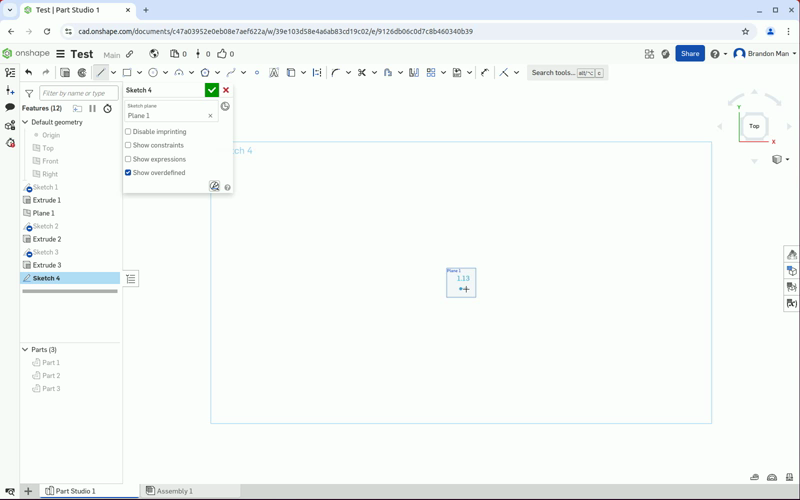
scroll(6)
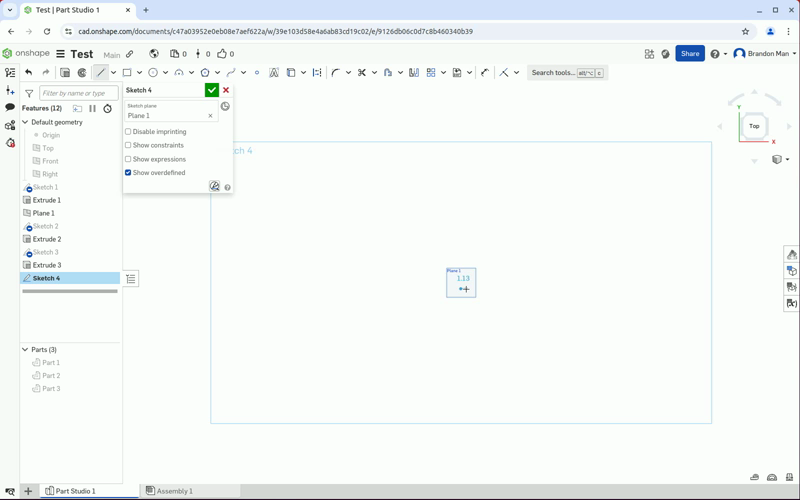
scroll(6)
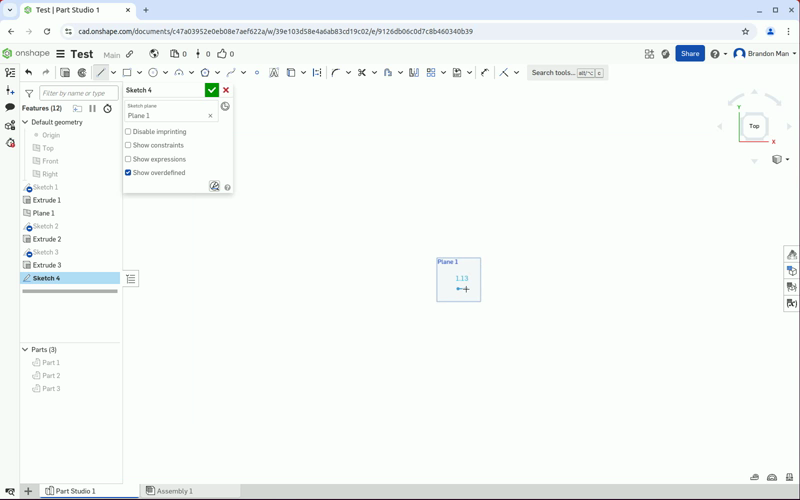
scroll(6)
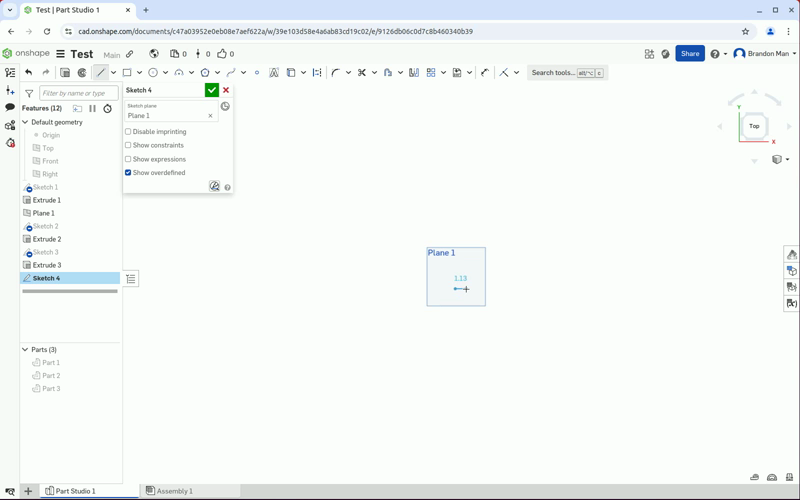
scroll(6)
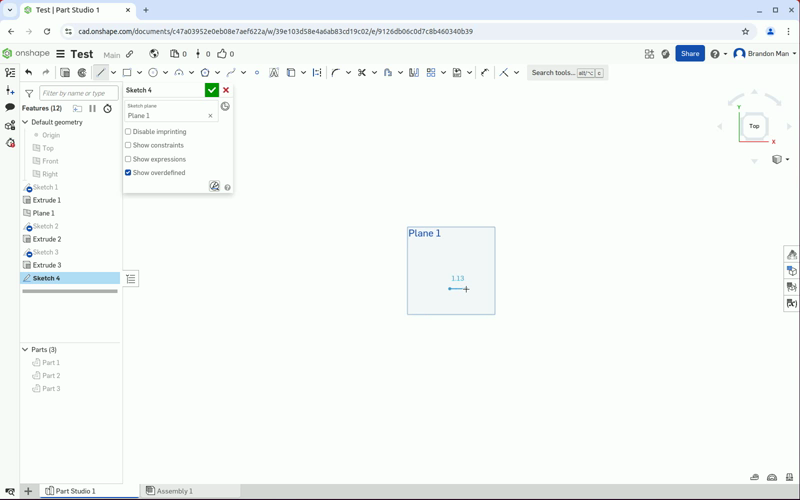
scroll(6)
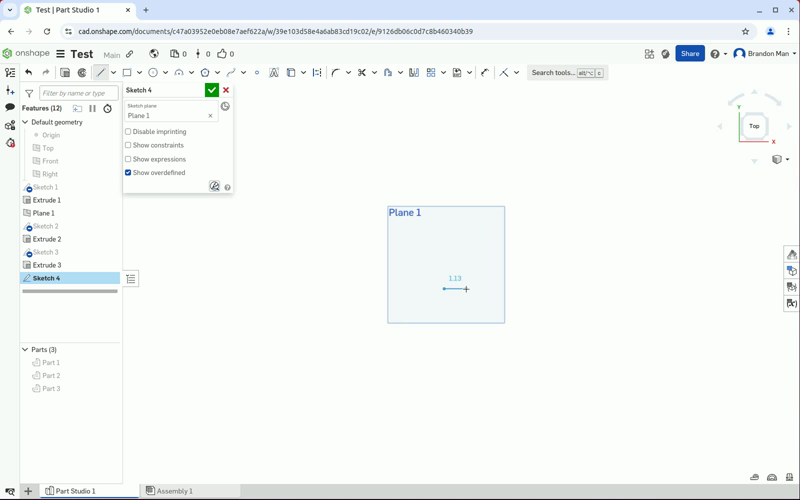
scroll(6)
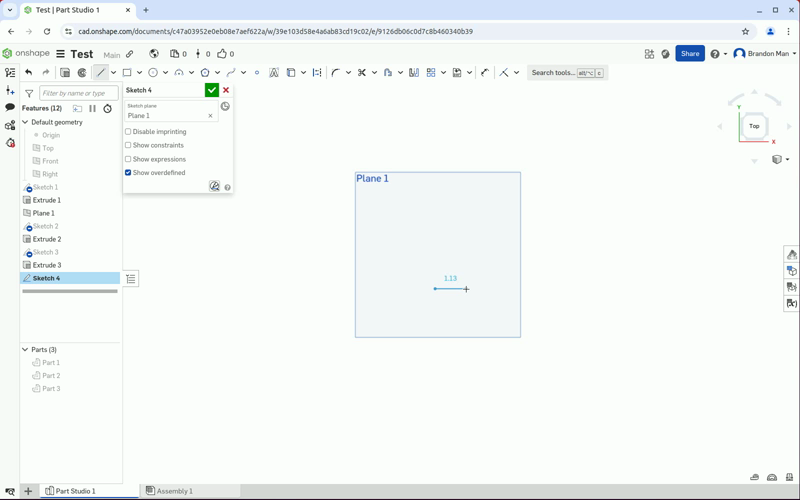
scroll(6)
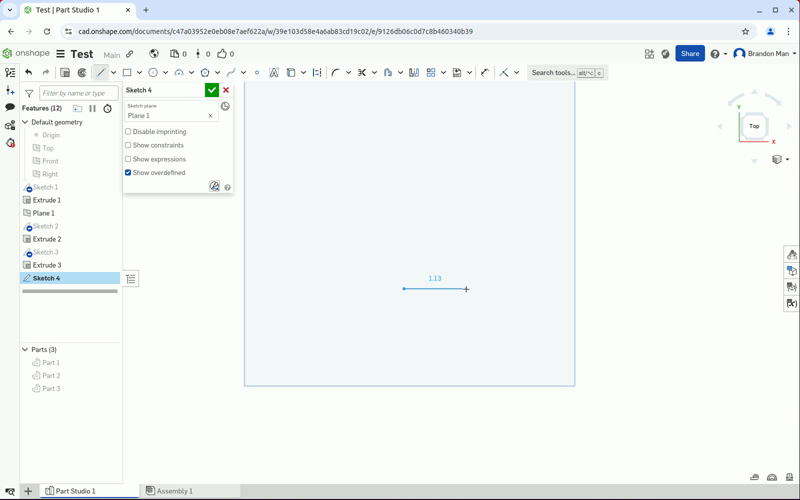
click(466, 288)
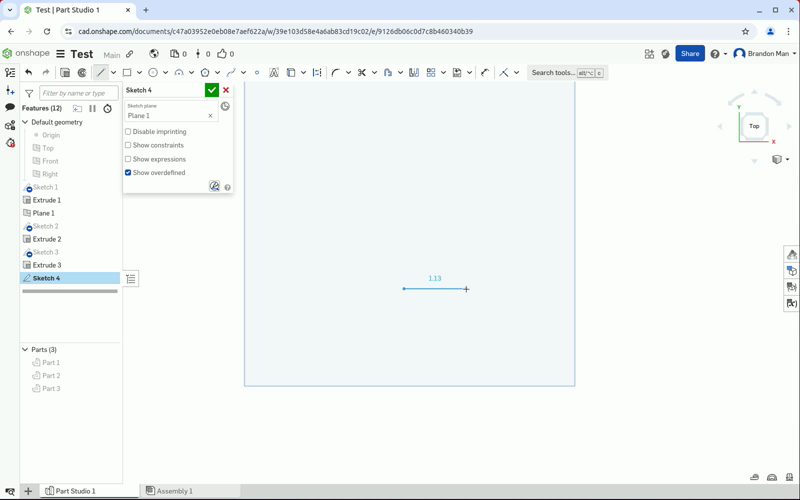
scroll(-6)
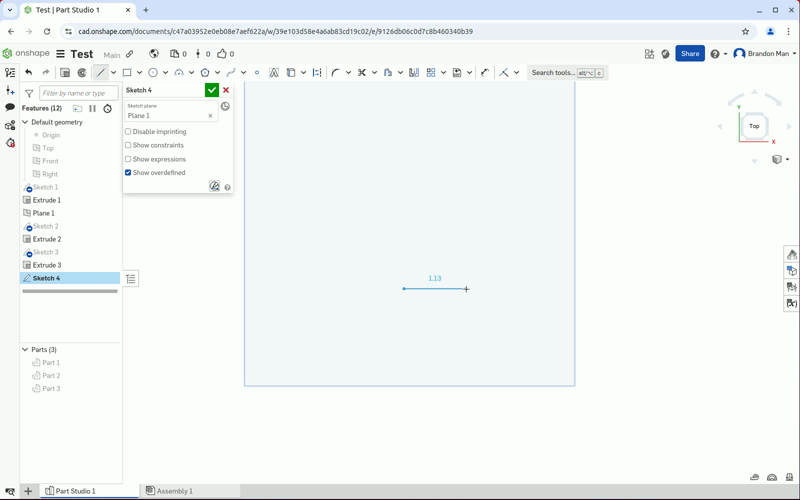
scroll(-6)
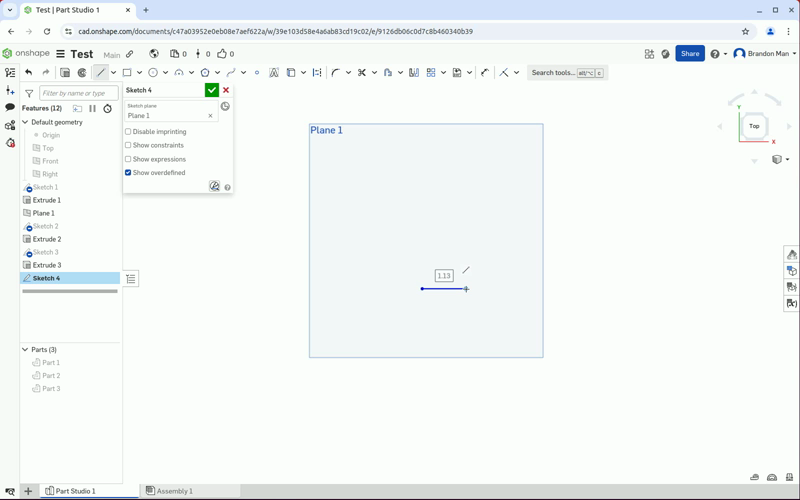
scroll(-6)
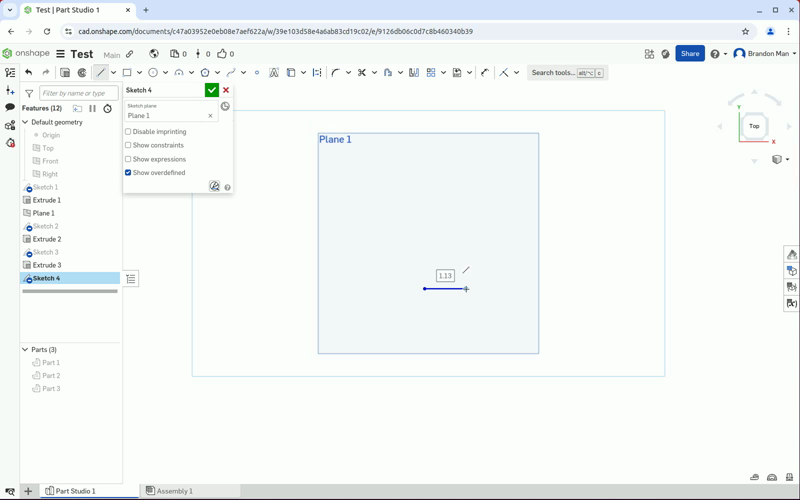
scroll(-6)
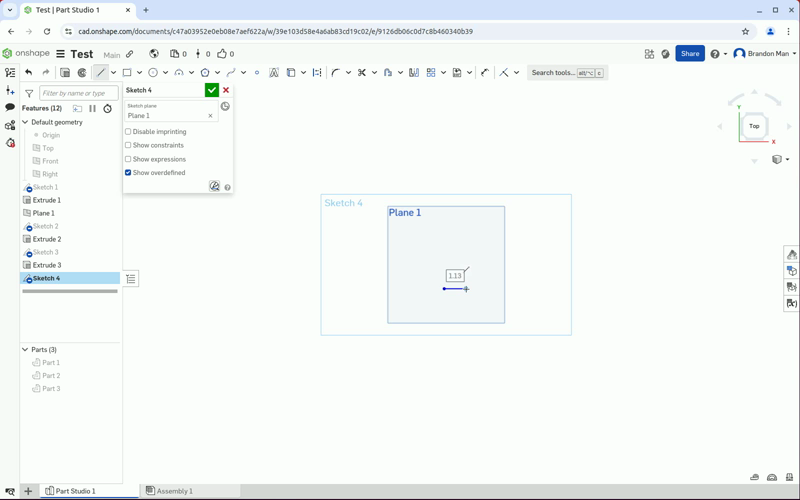
scroll(-6)
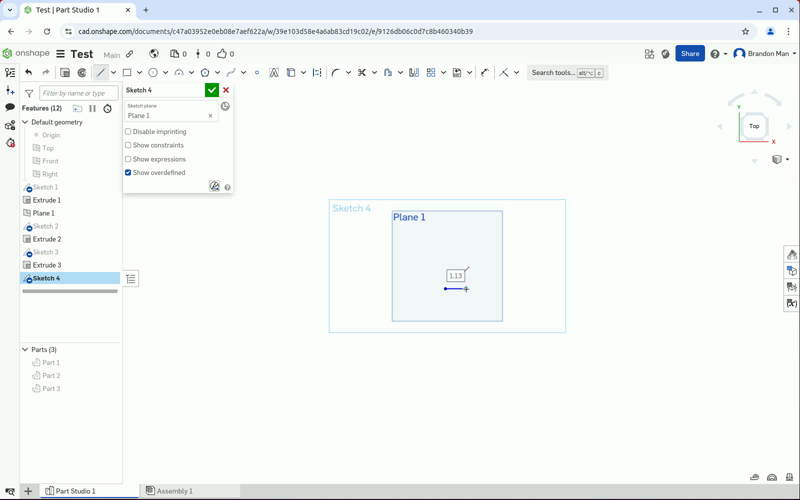
scroll(-6)
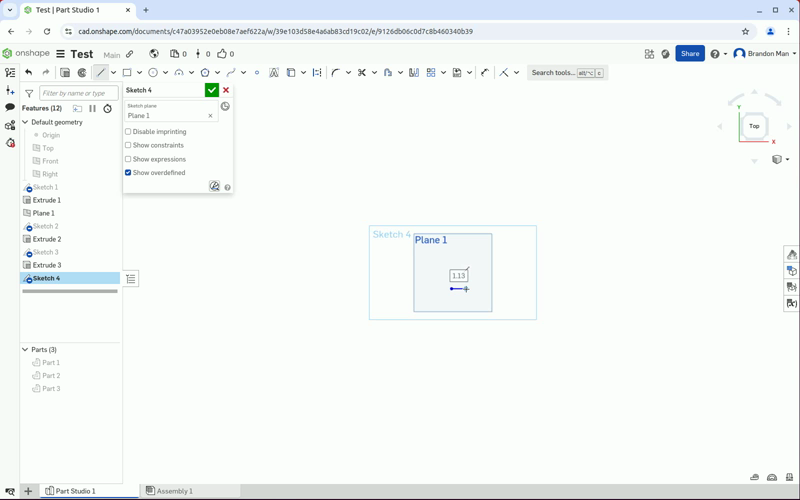
scroll(-6)
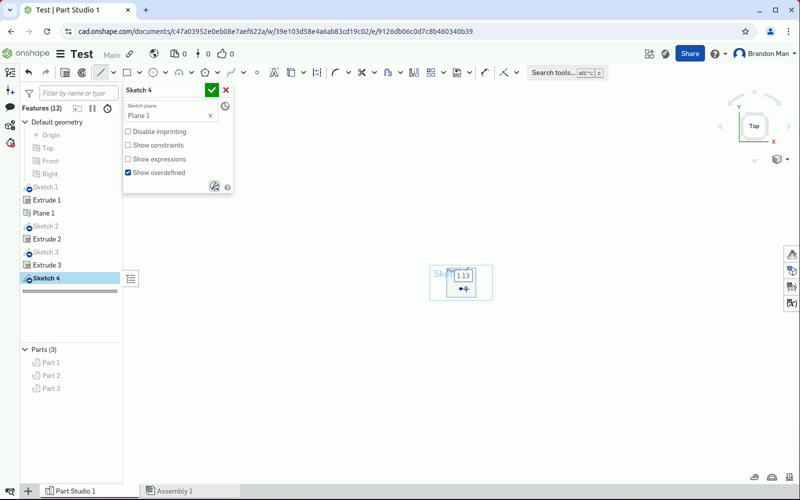
key_up(shift)
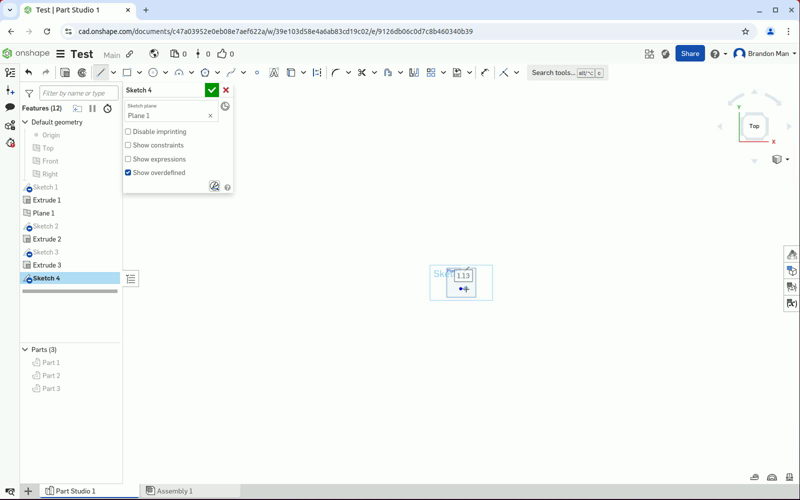
key_down(shift)
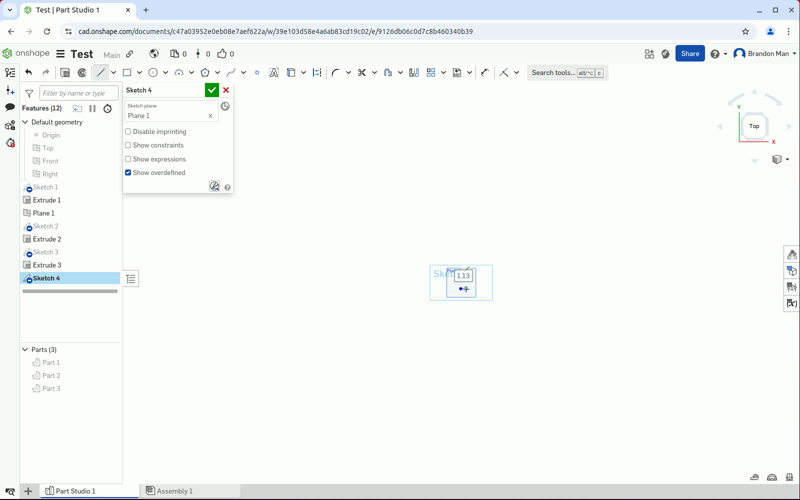
mouse_move(496, 288)
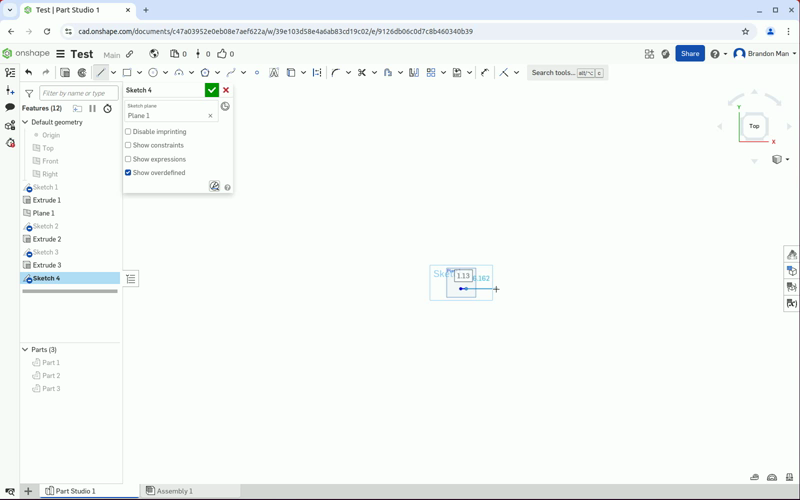
mouse_move(466, 254)
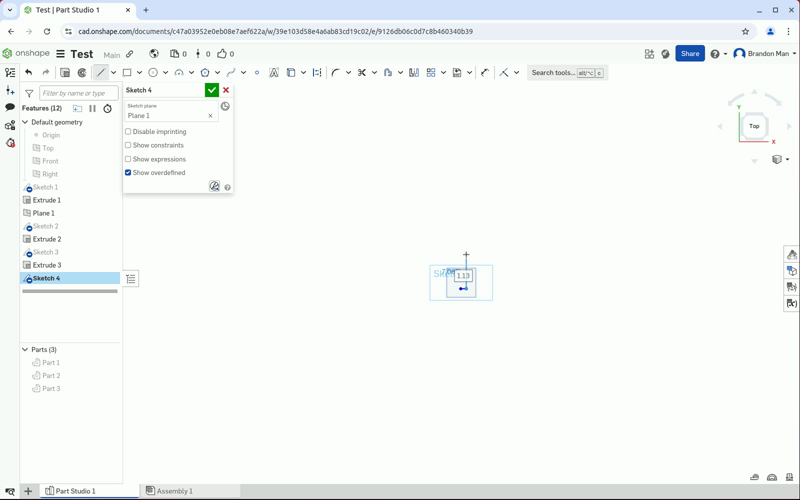
click(466, 254)
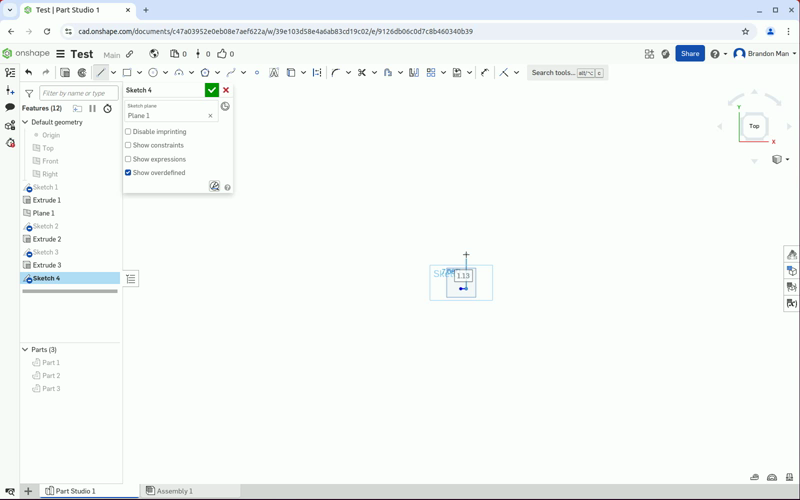
key_up(shift)
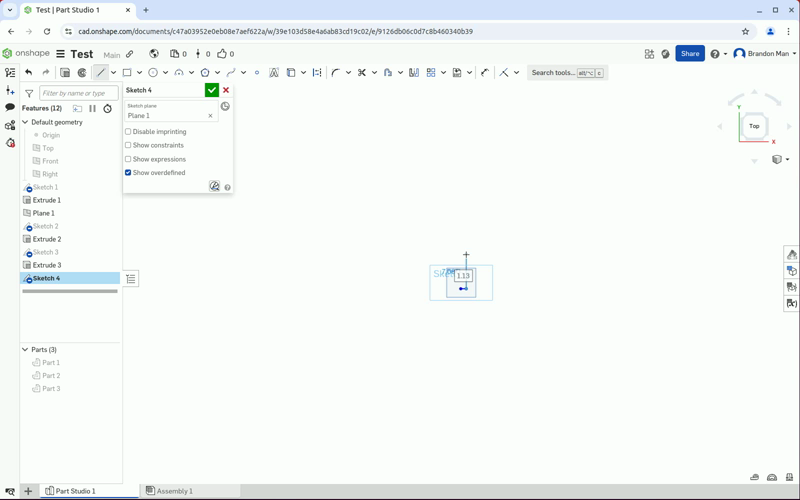
key_down(shift)
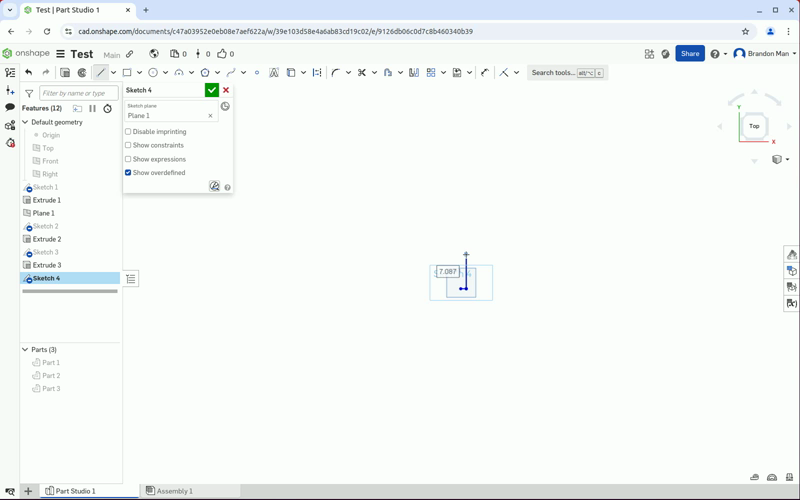
mouse_move(496, 254)
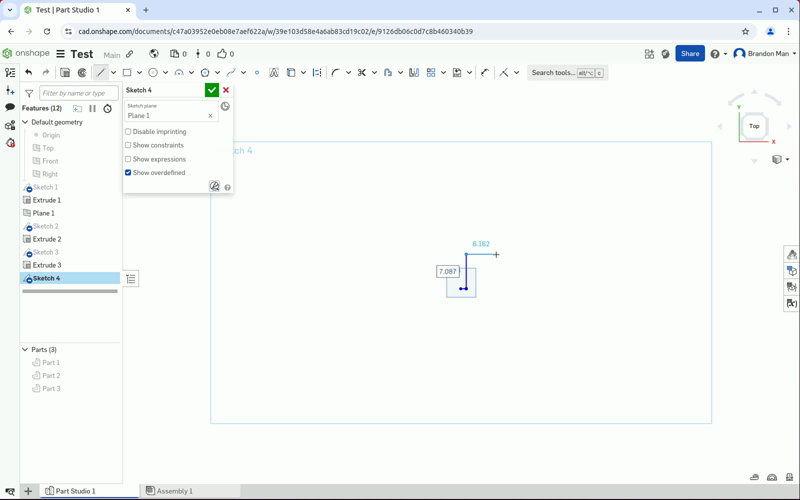
mouse_move(460, 254)
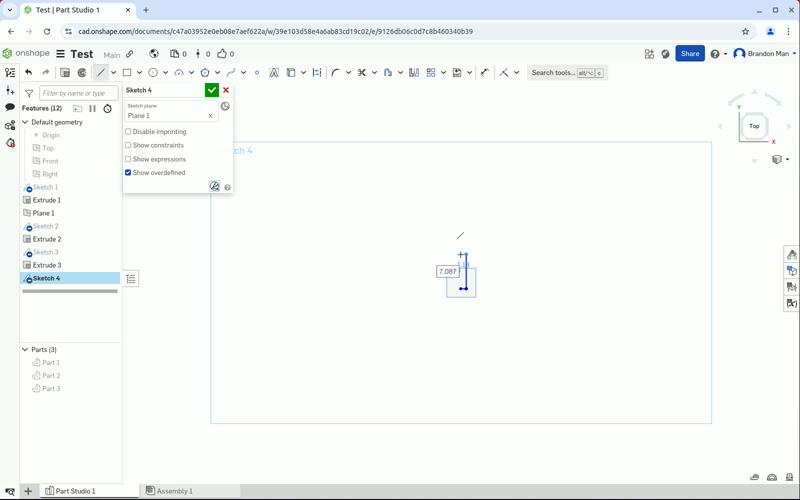
scroll(6)
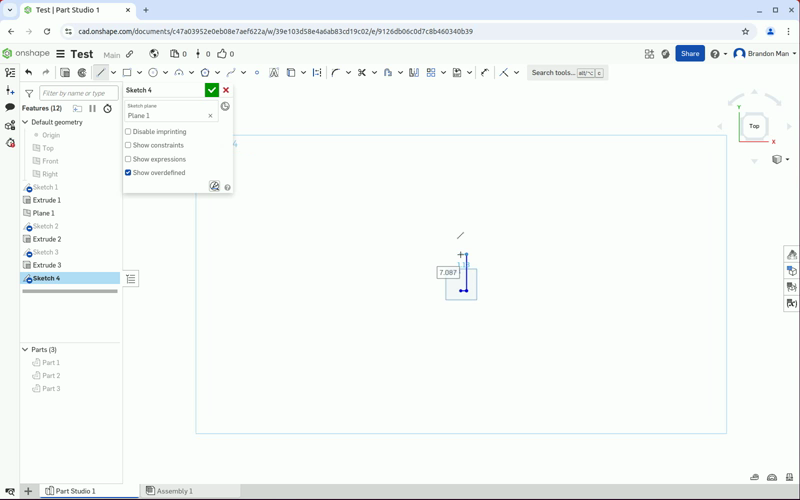
scroll(6)
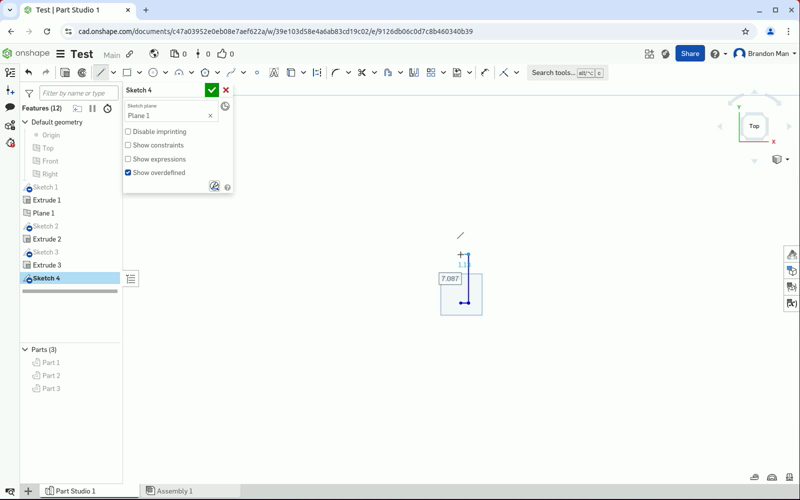
scroll(6)
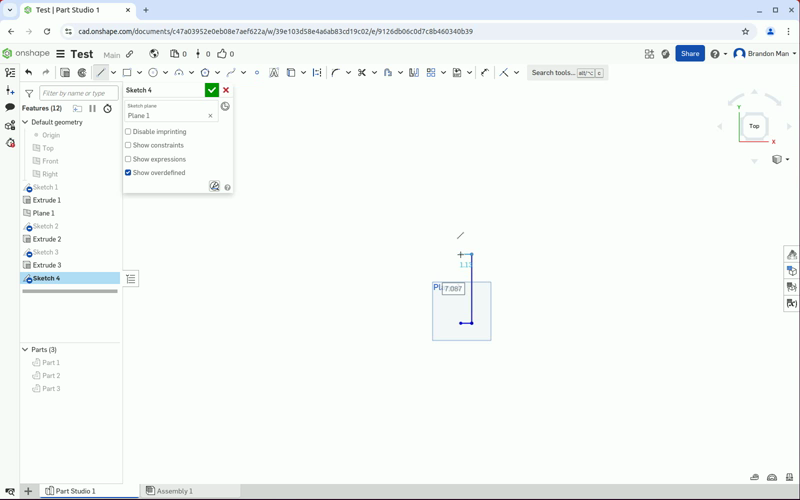
scroll(6)
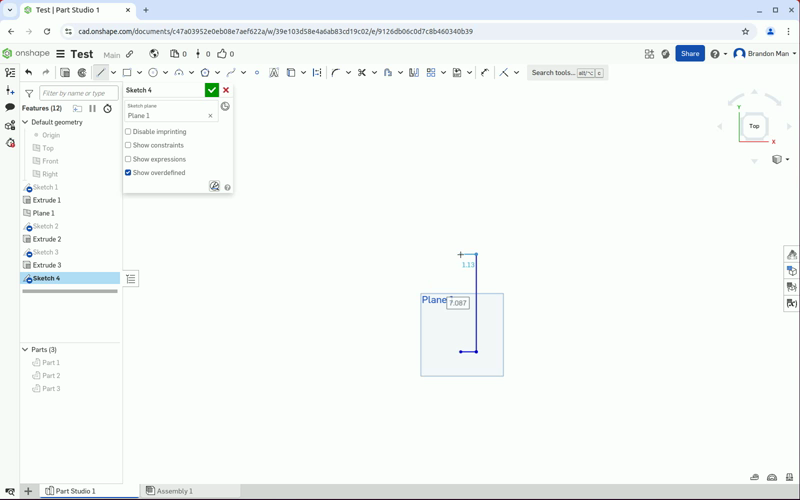
scroll(6)
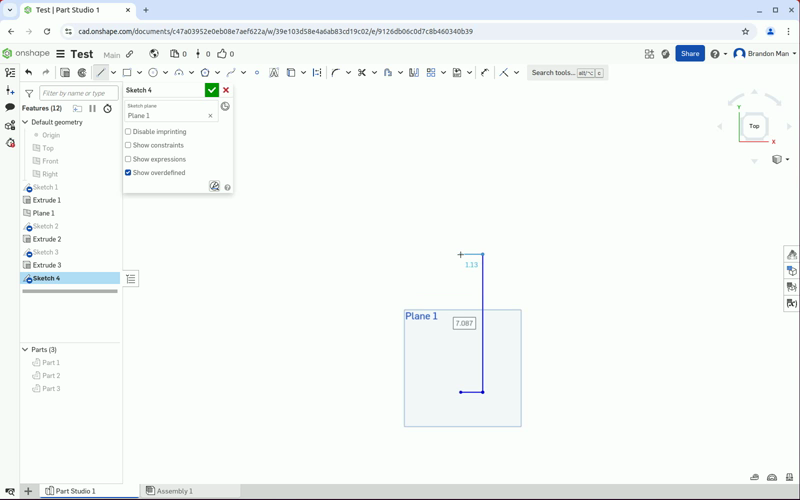
scroll(6)
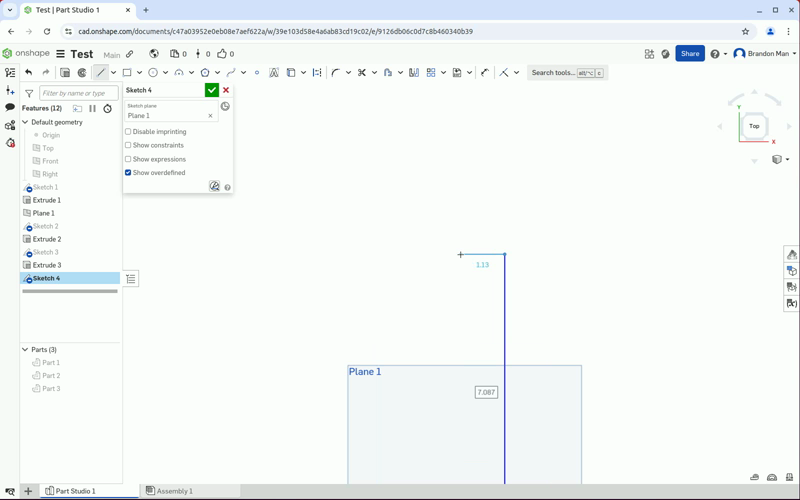
scroll(6)
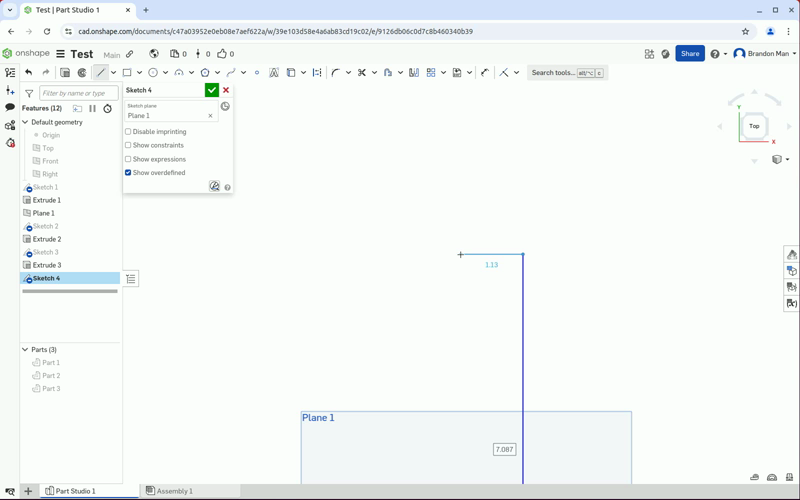
click(460, 254)
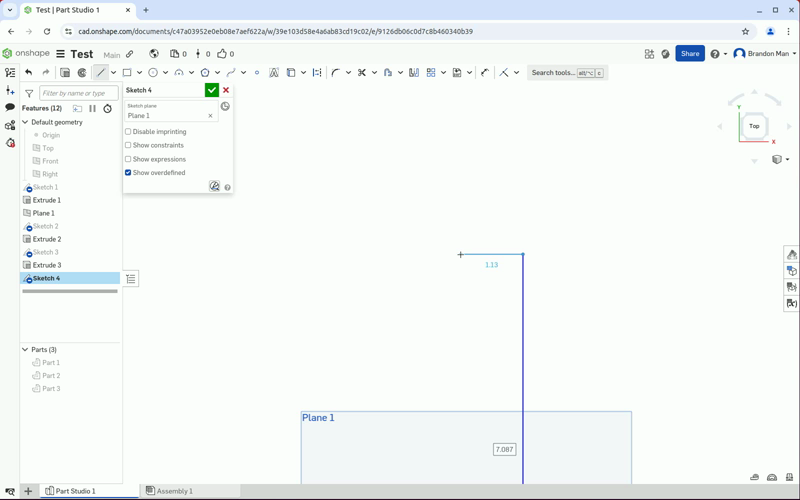
scroll(-6)
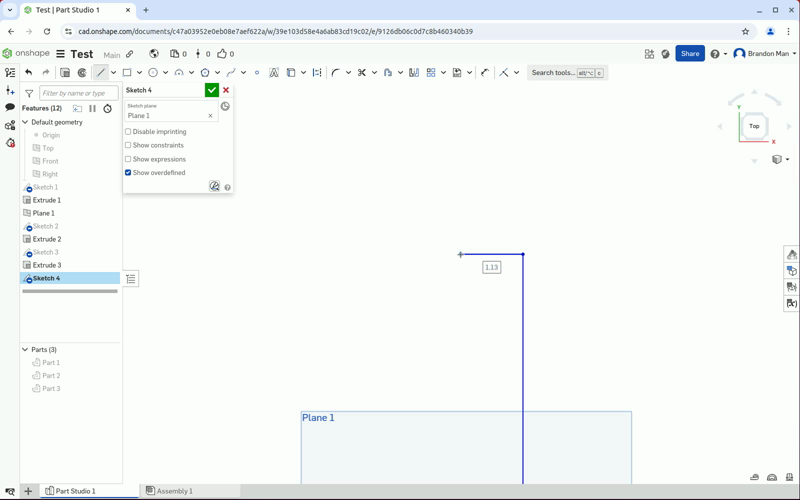
scroll(-6)
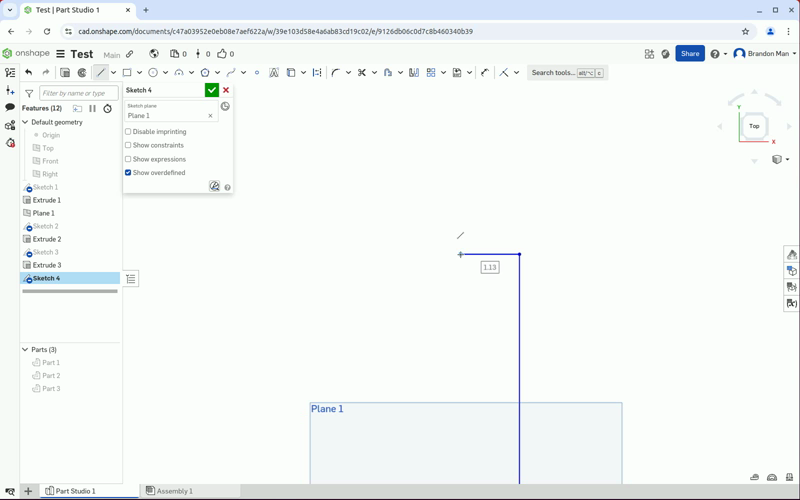
scroll(-6)
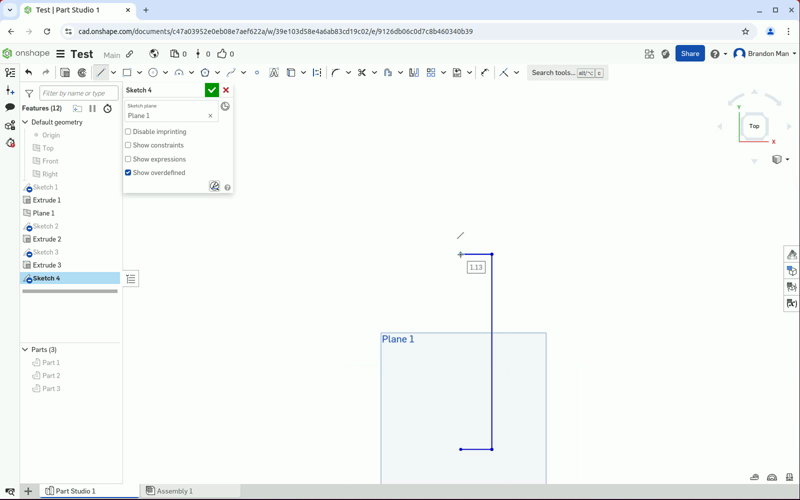
scroll(-6)
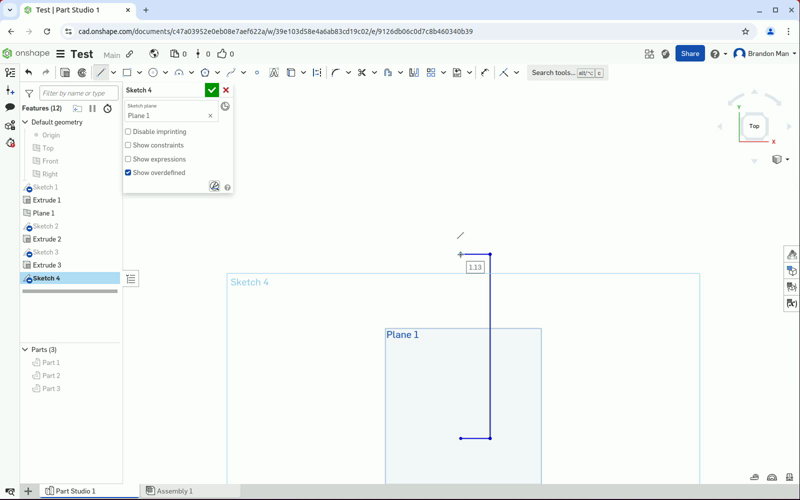
scroll(-6)
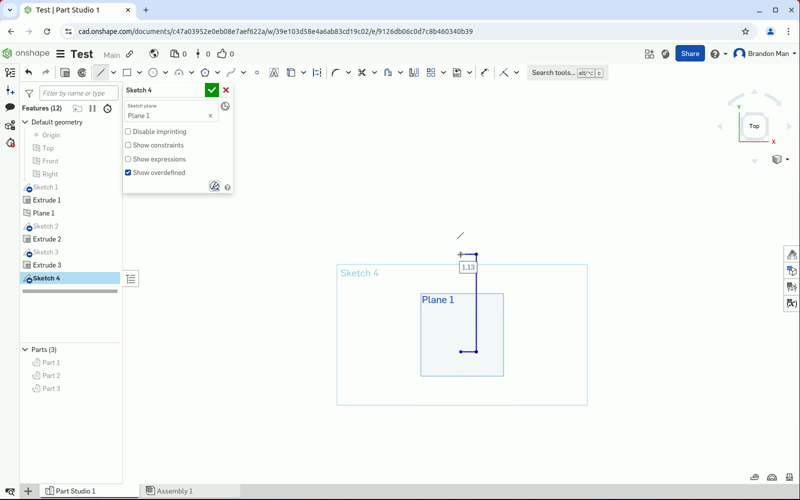
scroll(-6)
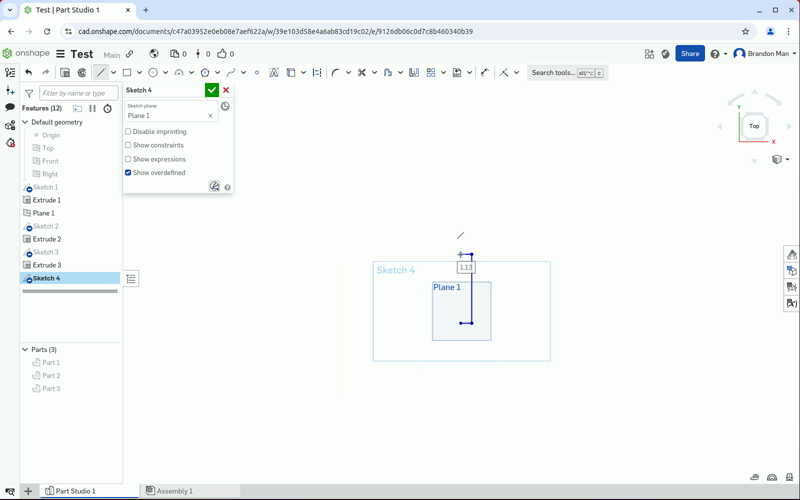
scroll(-6)
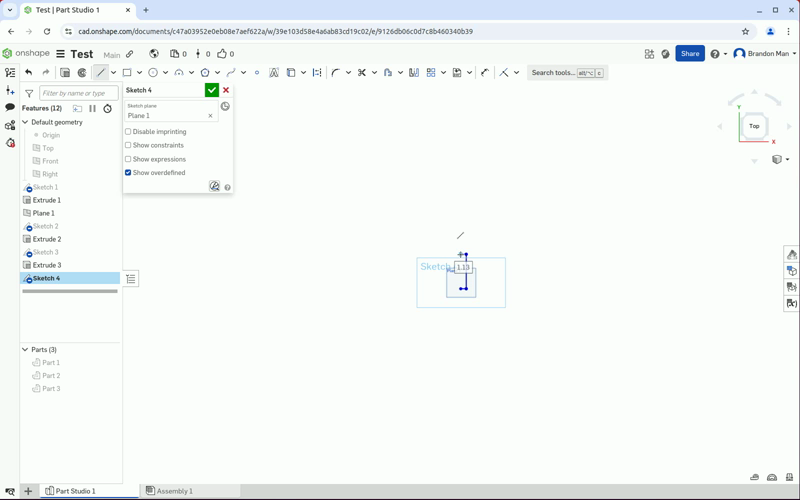
key_up(shift)
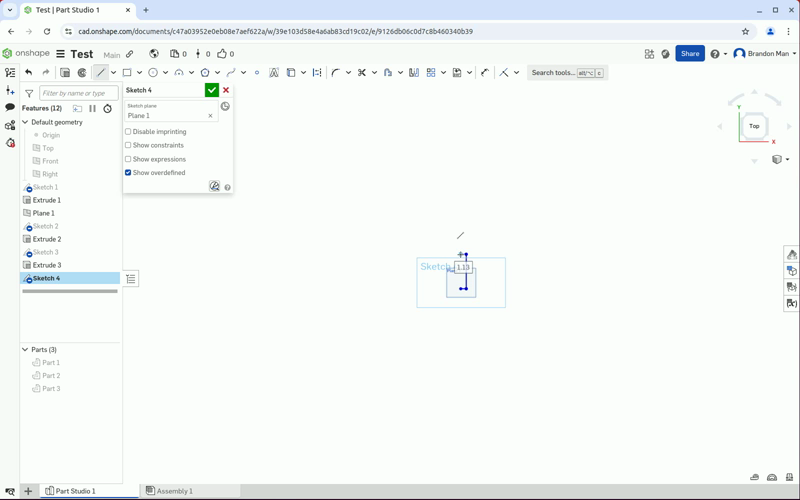
mouse_move(490, 254)
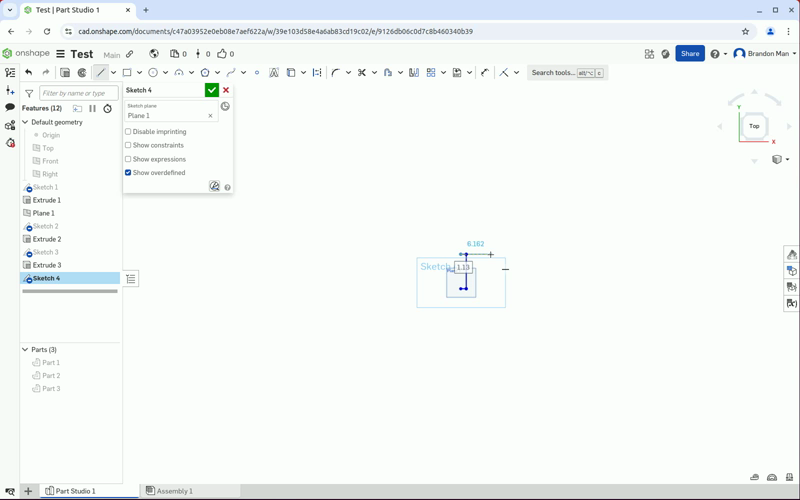
key_down(shift)
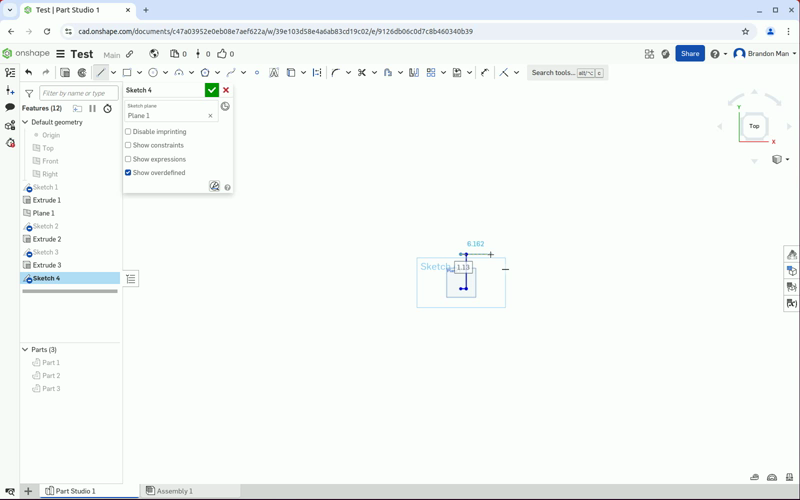
mouse_move(460, 288)
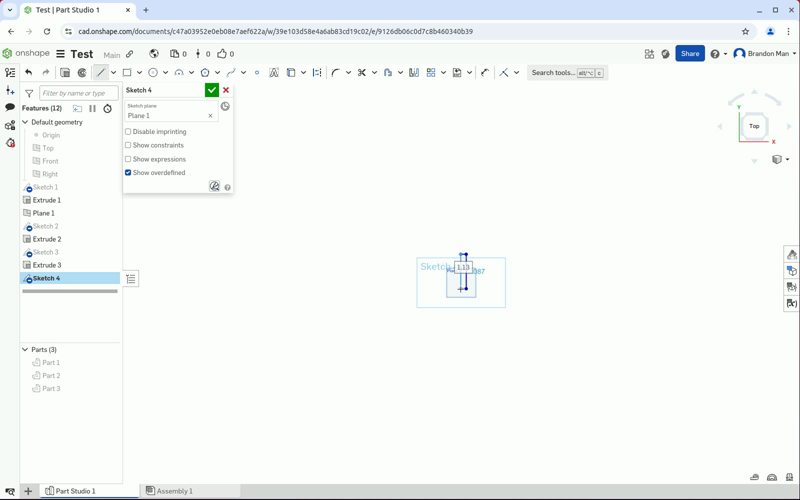
key_up(shift)
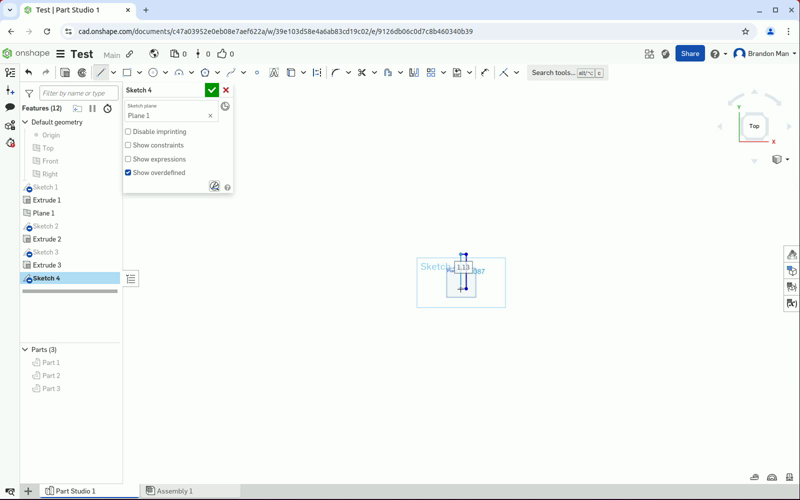
click(460, 288)
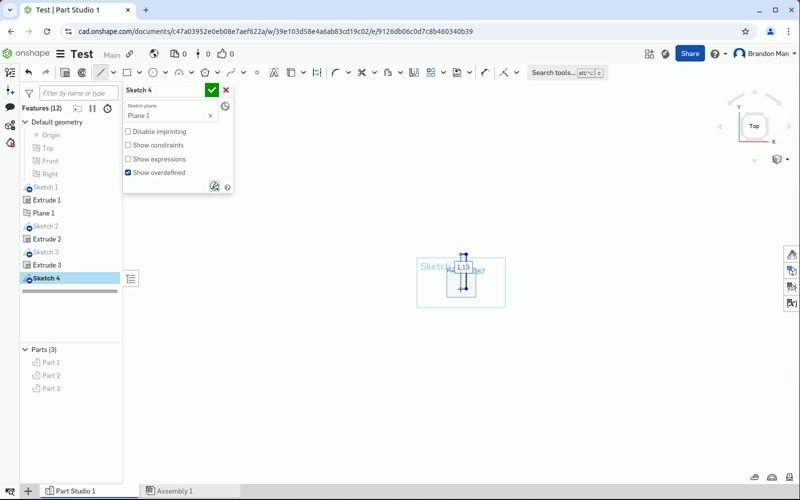
key(esc)
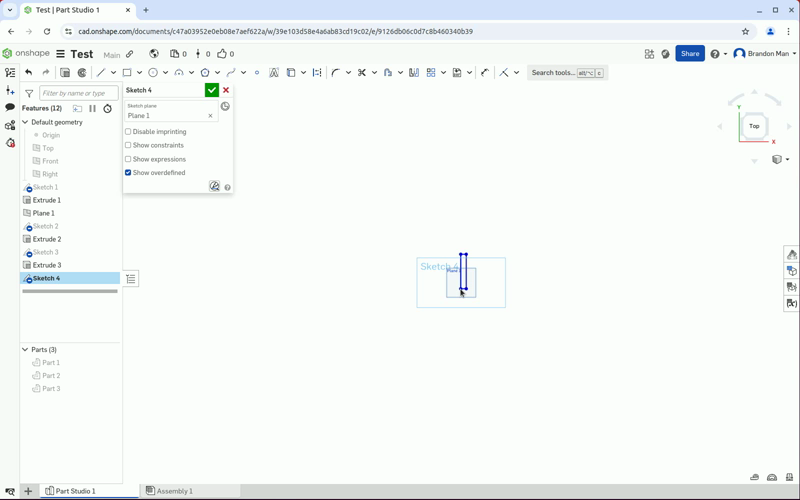
mouse_move(461, 264)
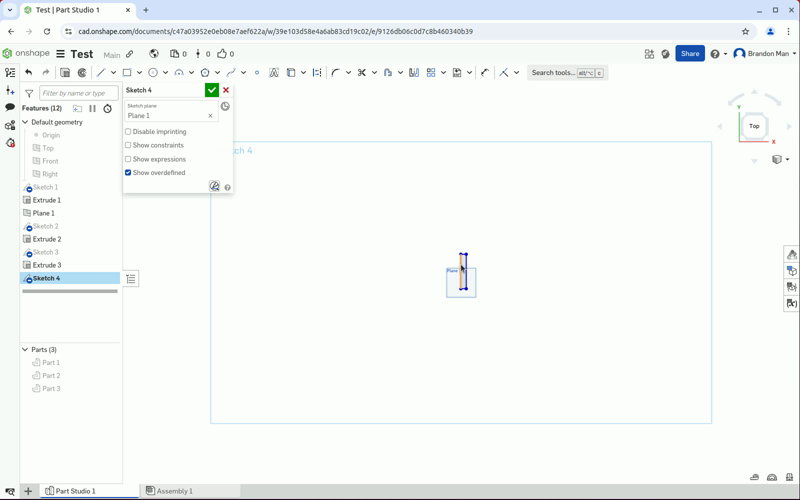
scroll(6)
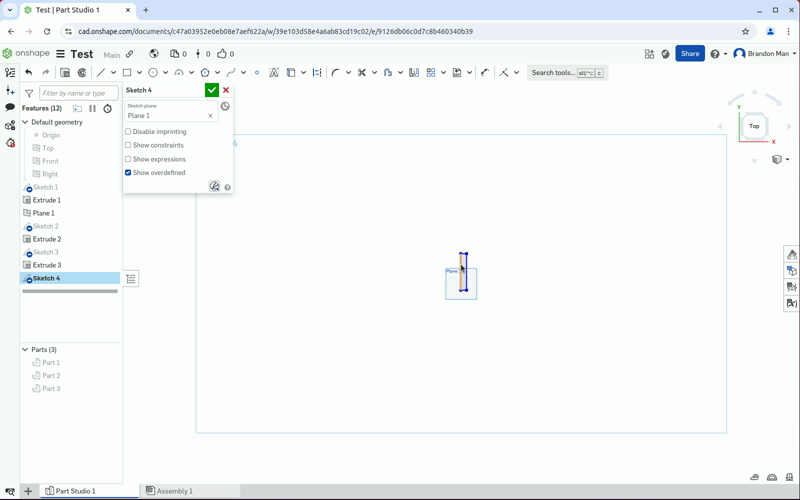
scroll(6)
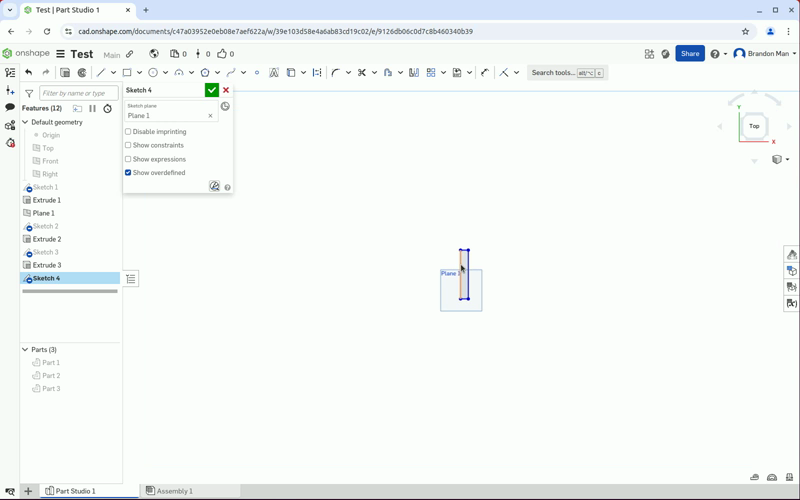
scroll(6)
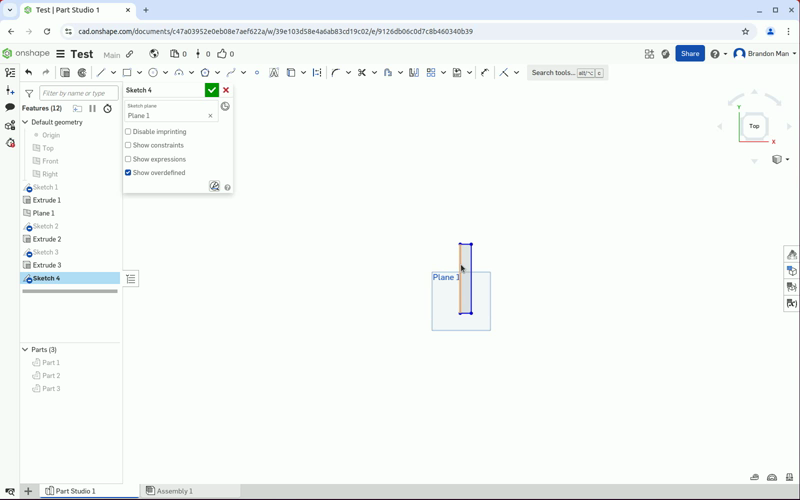
scroll(6)
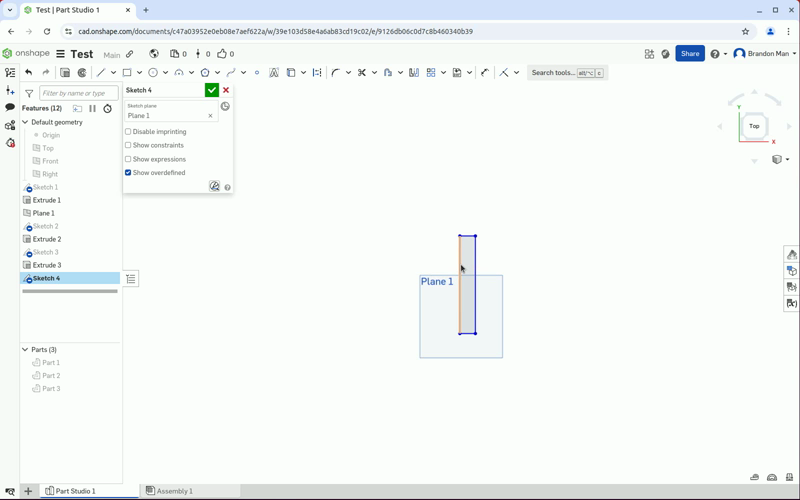
scroll(6)
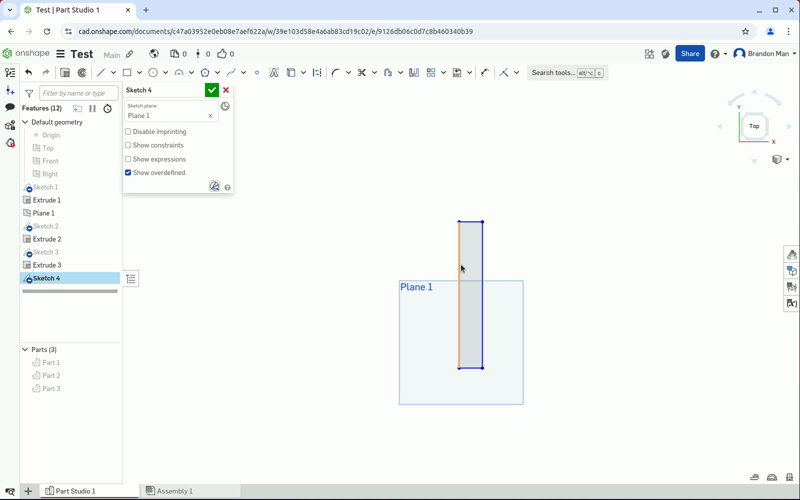
scroll(6)
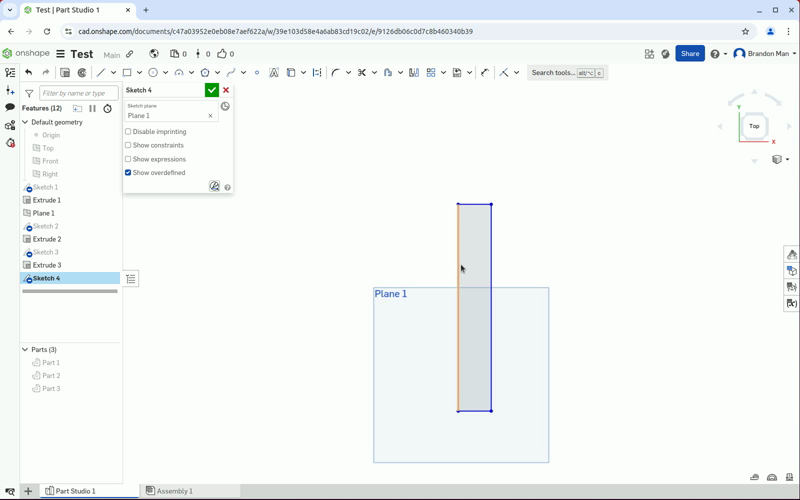
scroll(6)
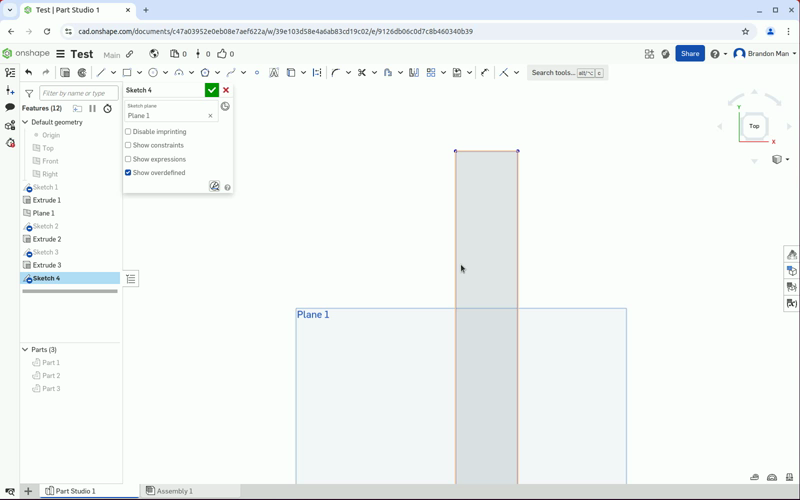
click(461, 264)
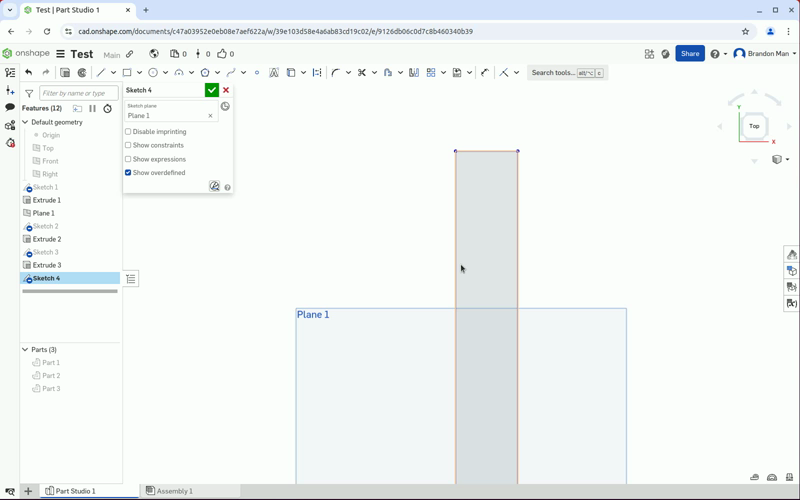
scroll(-6)
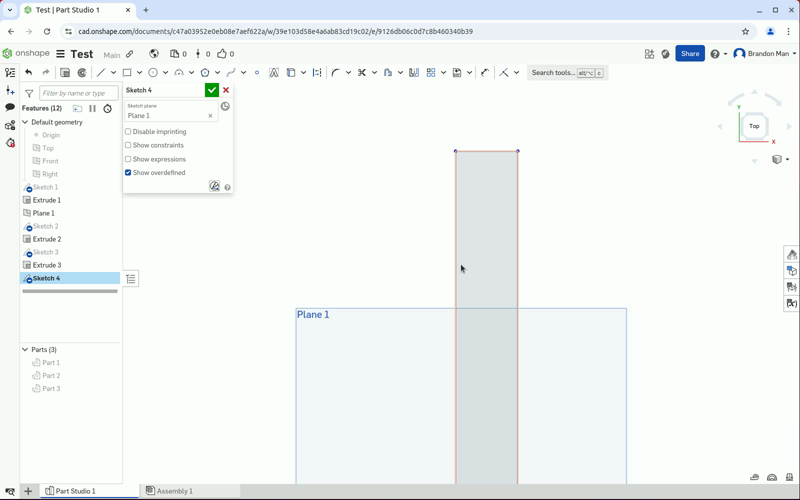
scroll(-6)
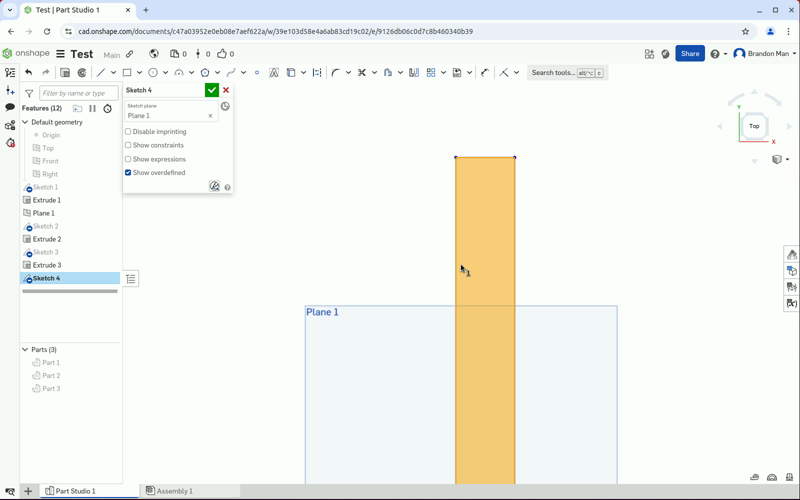
scroll(-6)
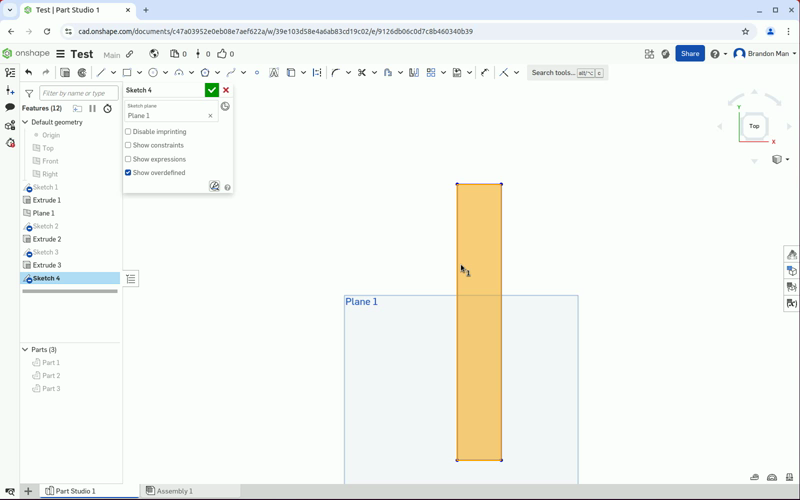
scroll(-6)
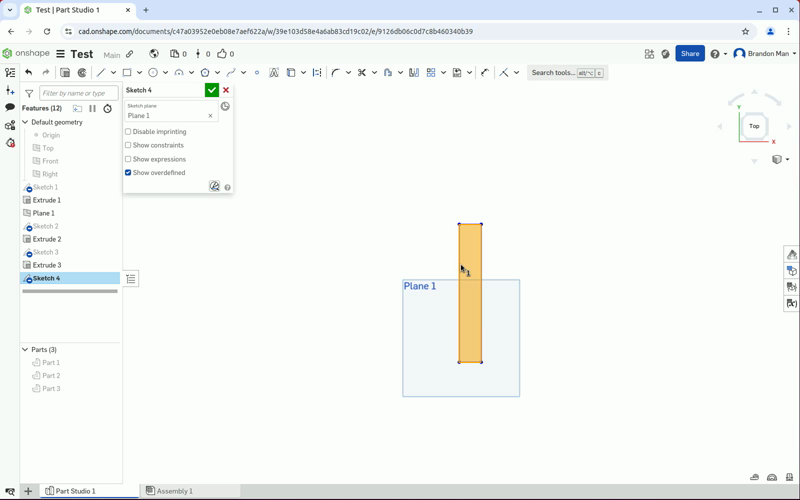
scroll(-6)
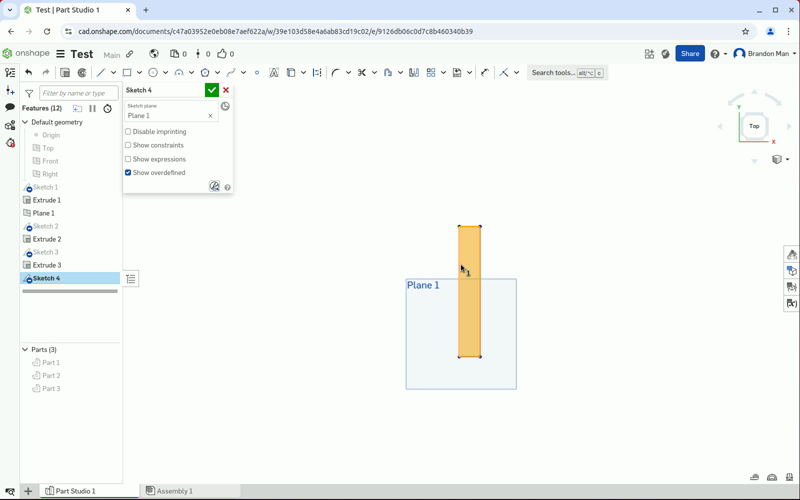
scroll(-6)
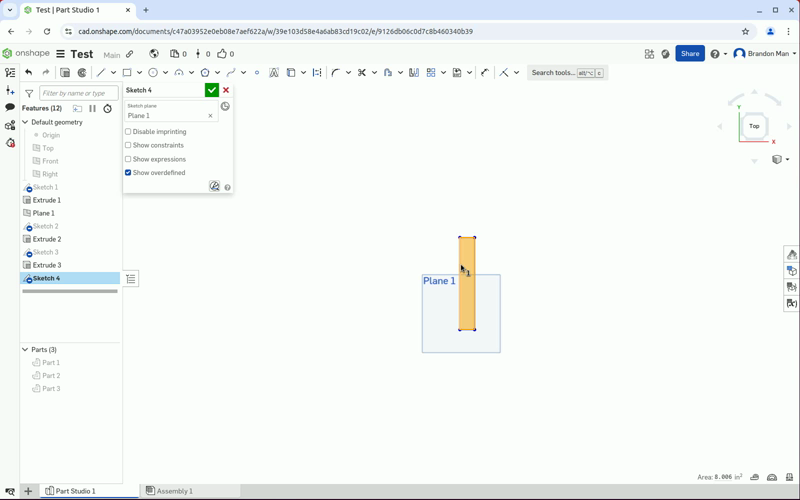
scroll(-6)
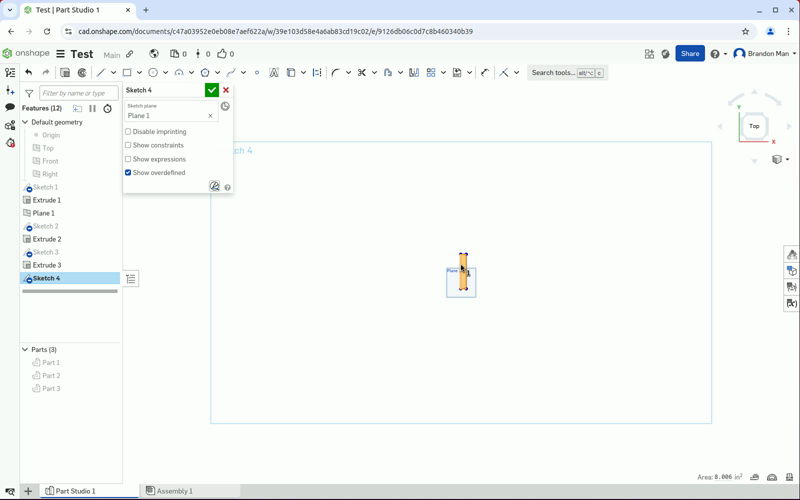
mouse_move(73, 352)
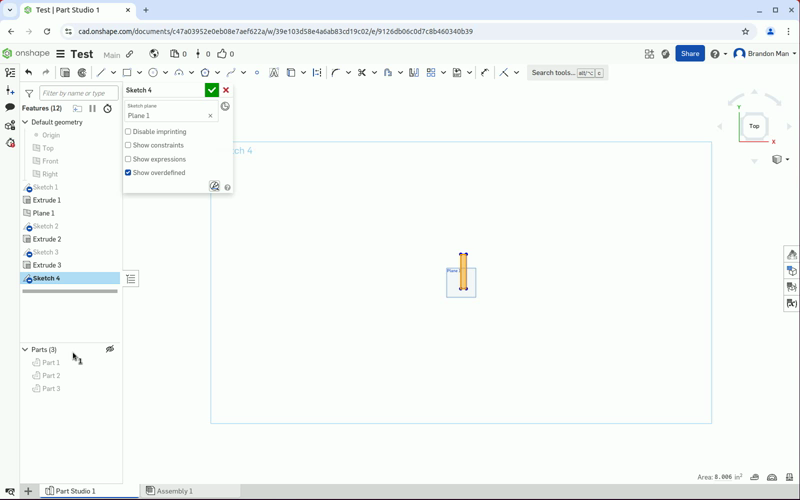
key(shift+y)
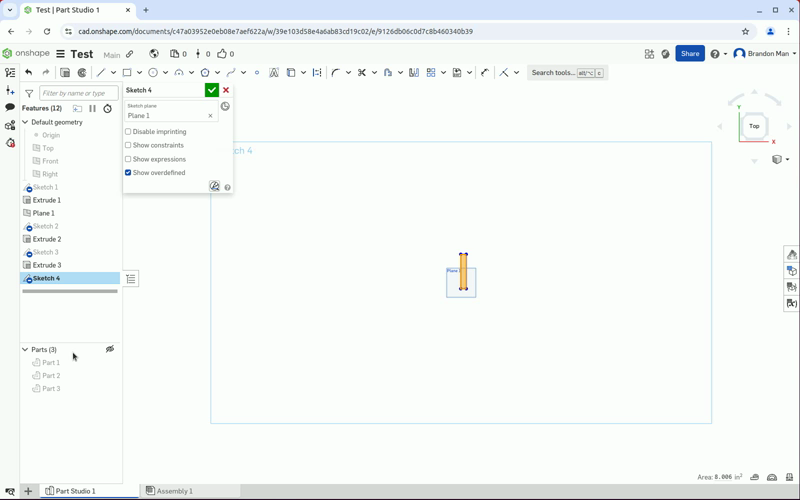
key(shift+e)
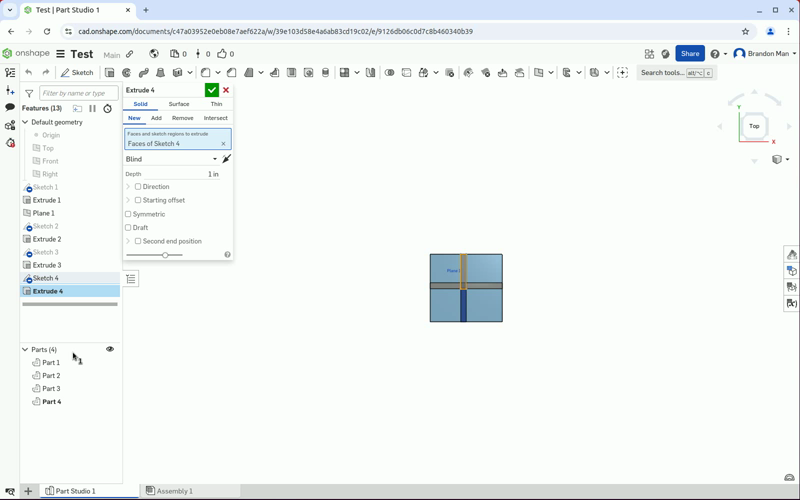
mouse_move(143, 106)
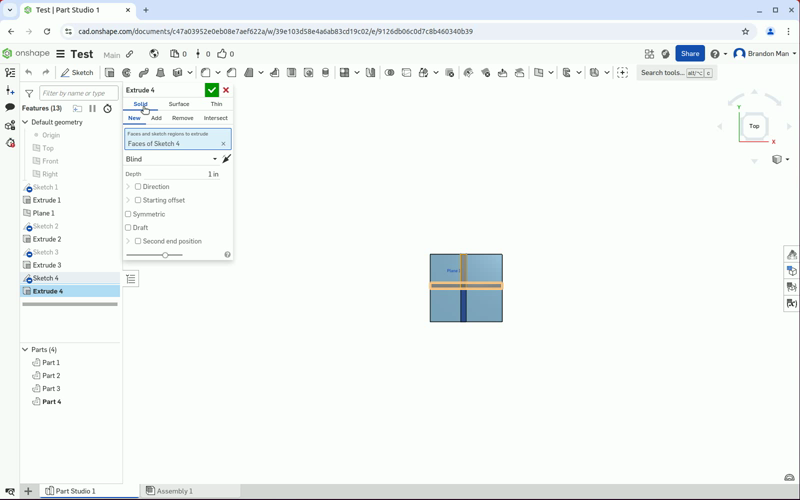
click(143, 106)
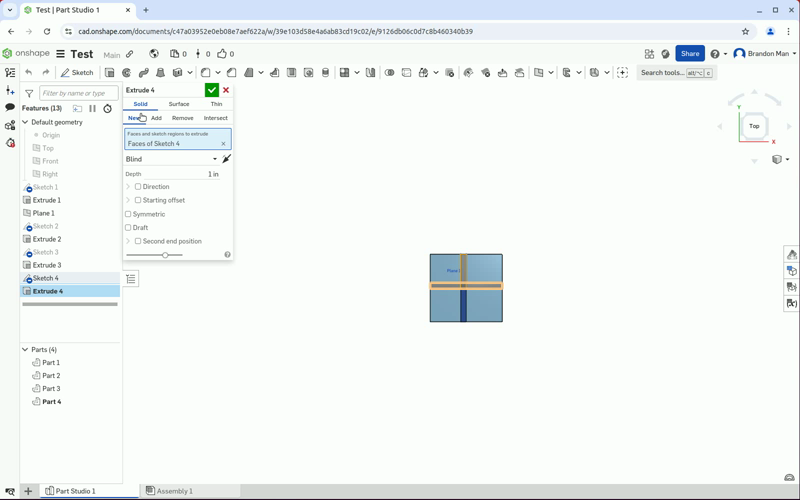
mouse_move(137, 120)
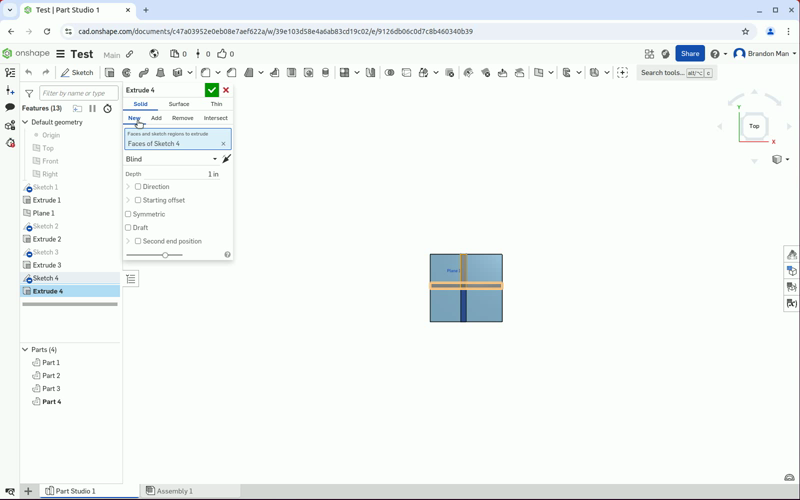
click(137, 120)
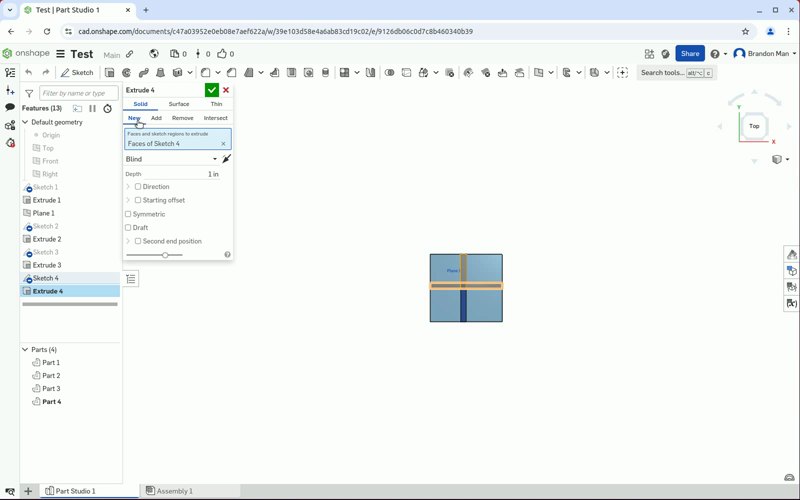
key(tab, 4)
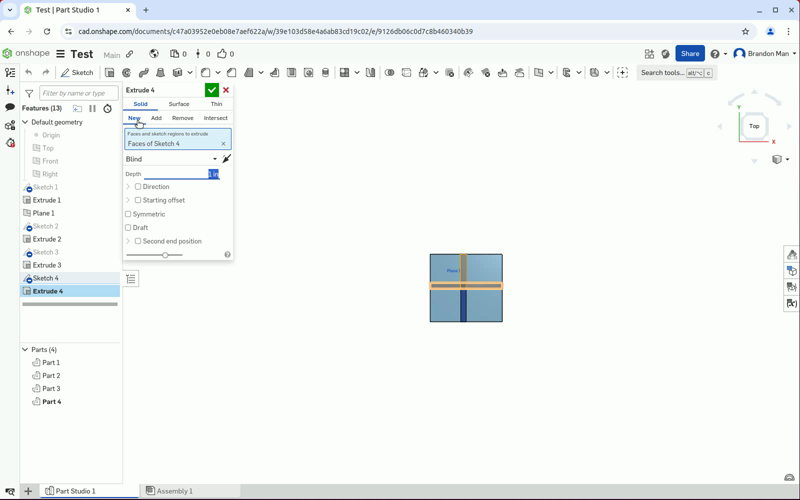
text(22.386)
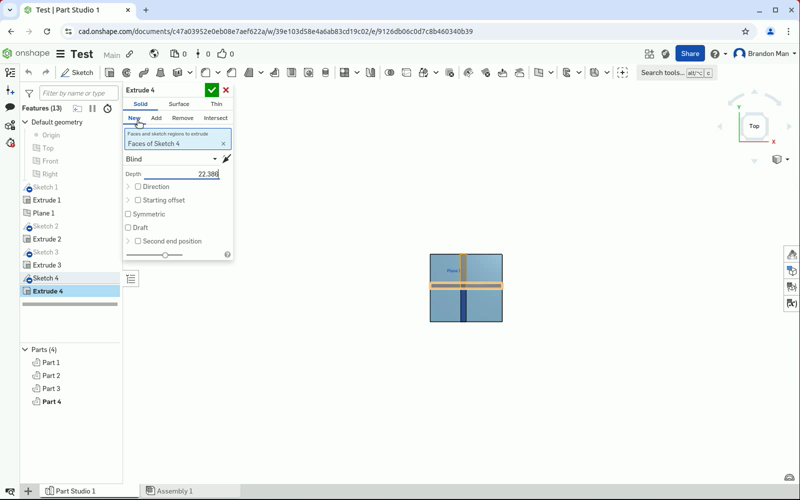
key(enter)
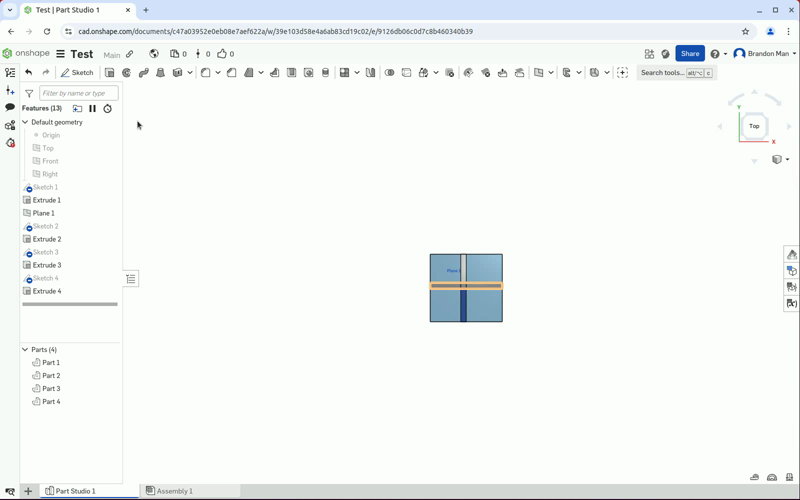
key(shift+h)
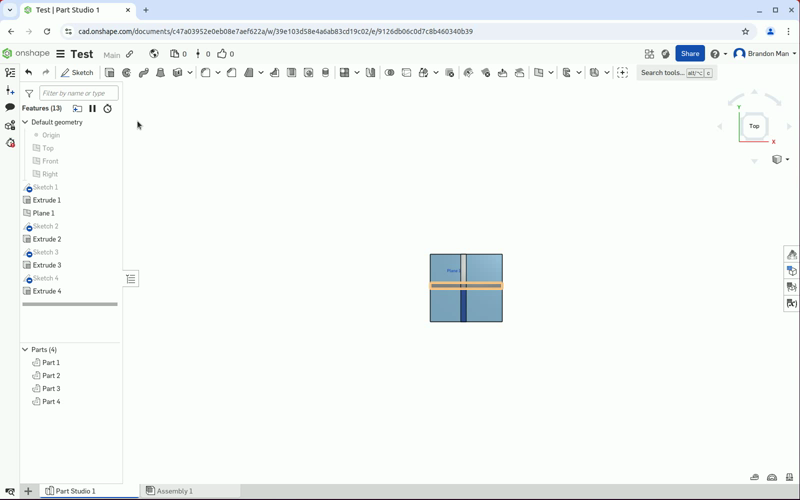
key(shift+h)
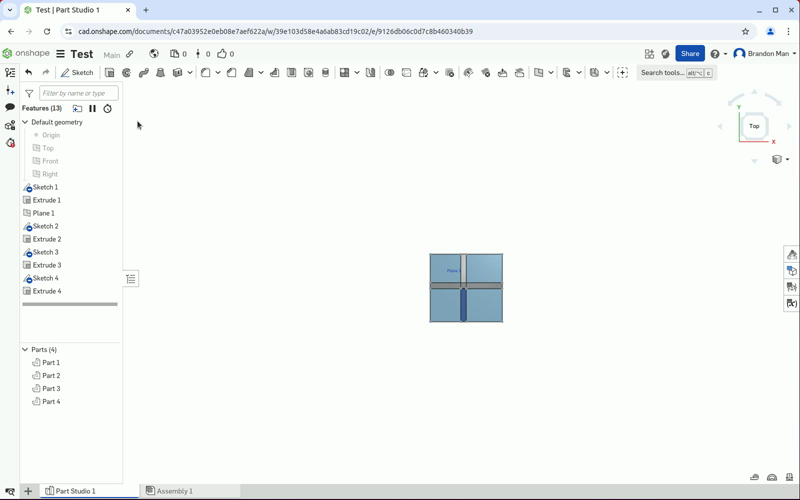
key(shift+7)
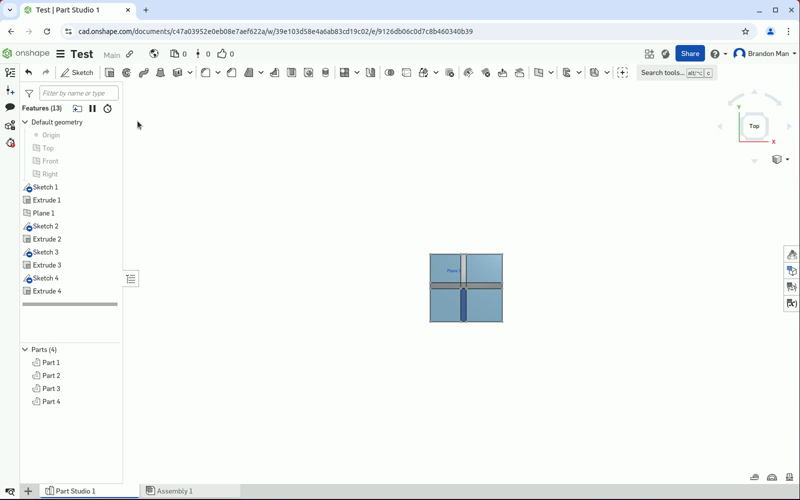
key(up, 3)
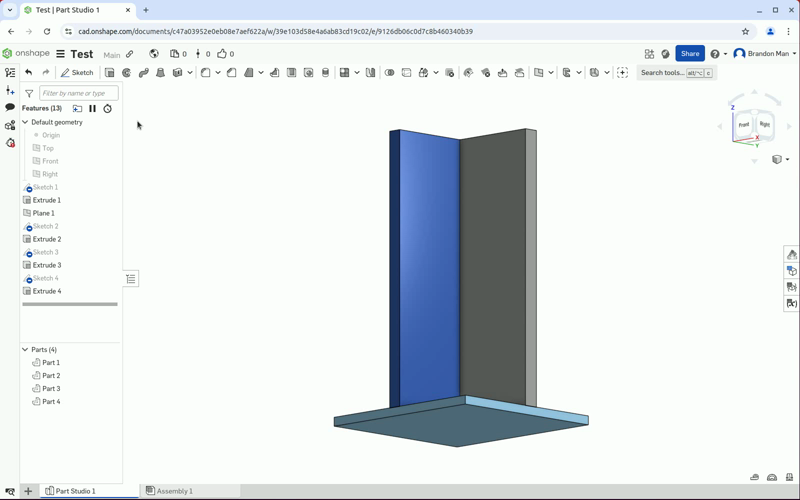
key(left, 3)
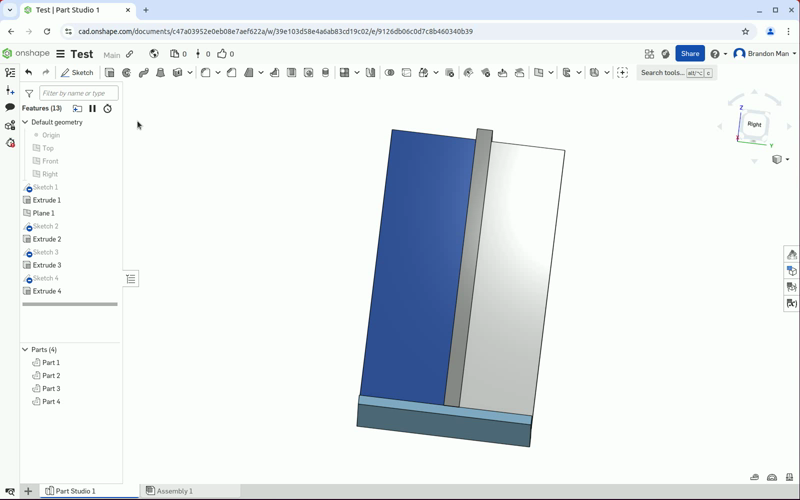
key(right, 3)
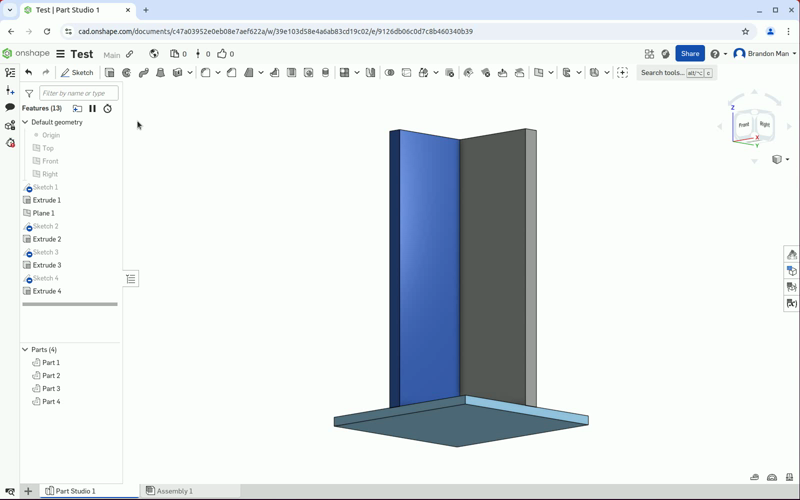
key(down, 3)
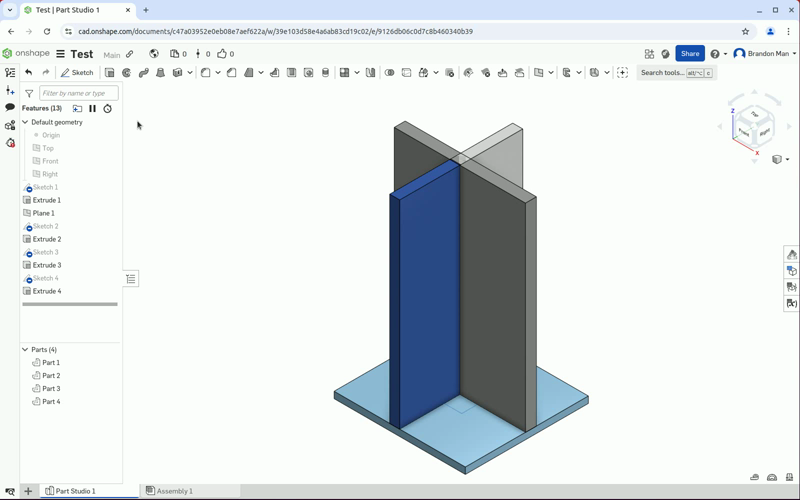
mouse_move(73, 189)
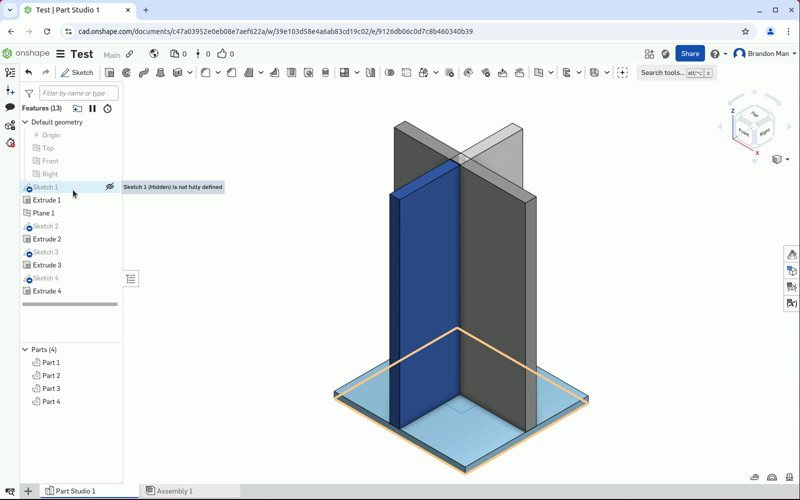
click(73, 189)